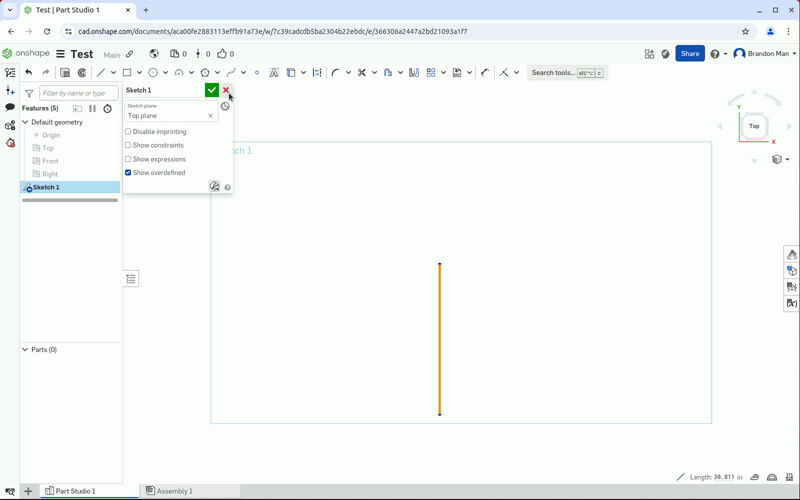
key(shift+h)
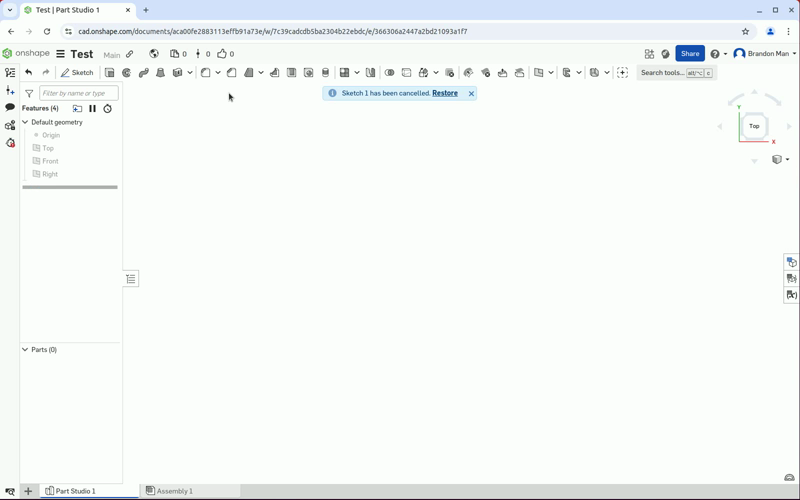
mouse_move(73, 352)
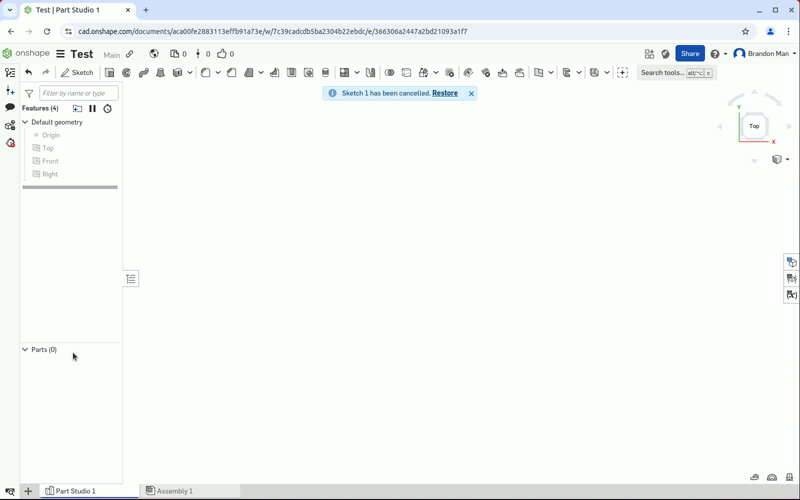
key(y)
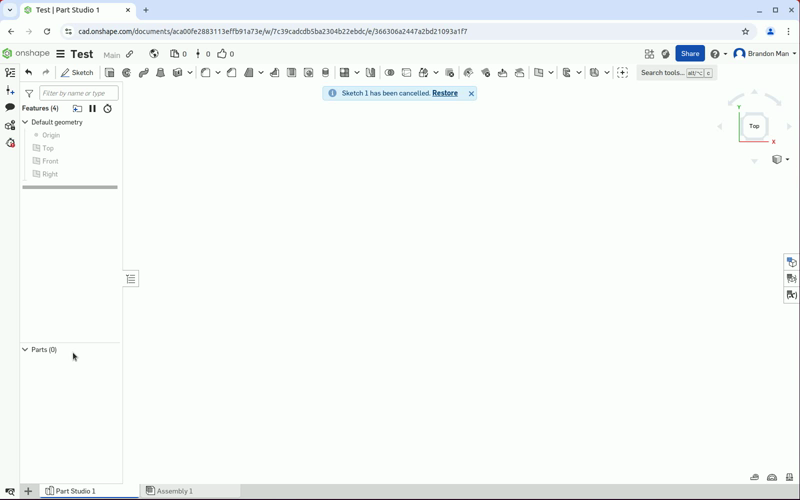
key(shift+p)
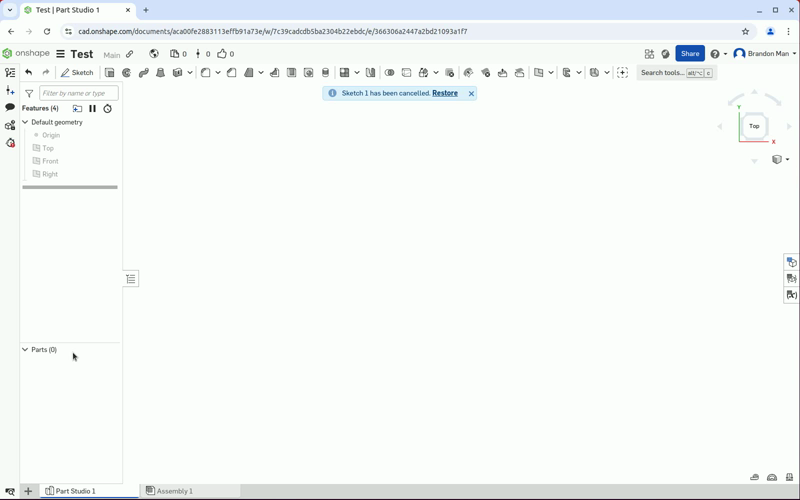
key(space)
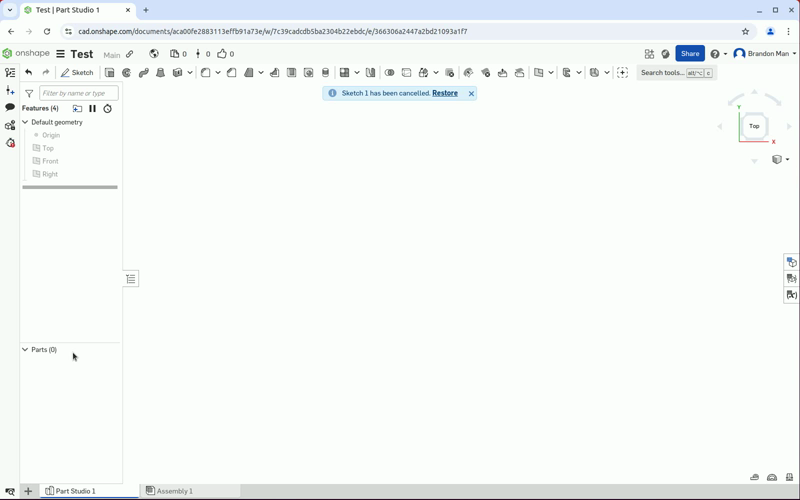
key_down(shift)
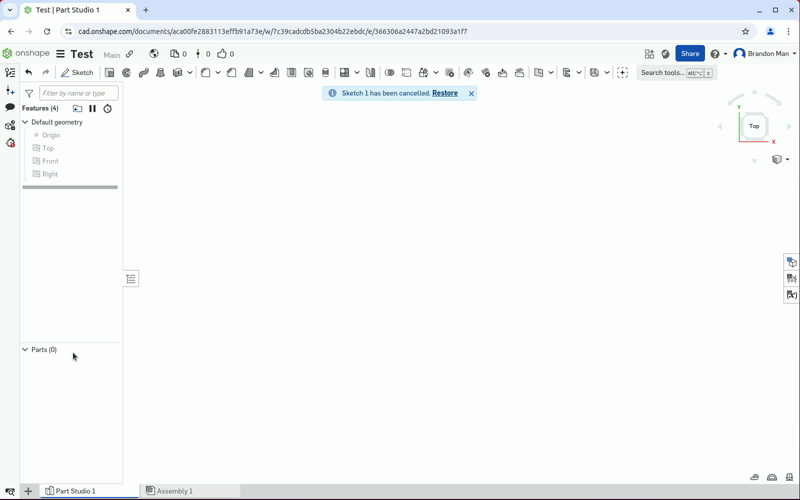
key(up)
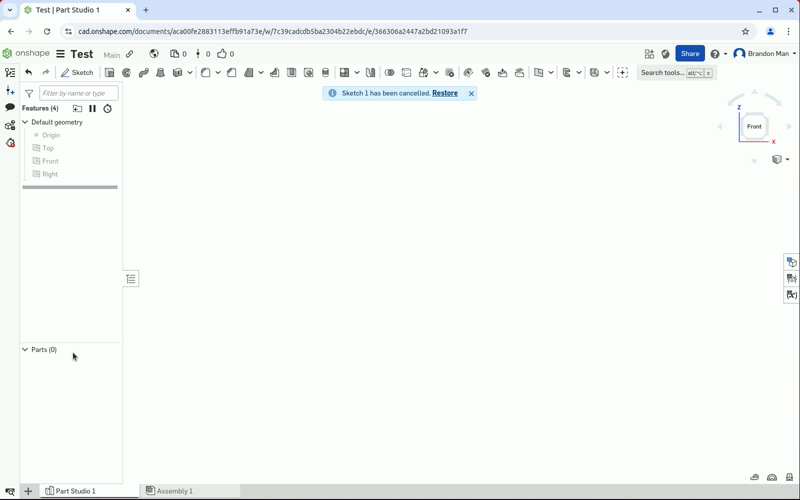
key_up(shift)
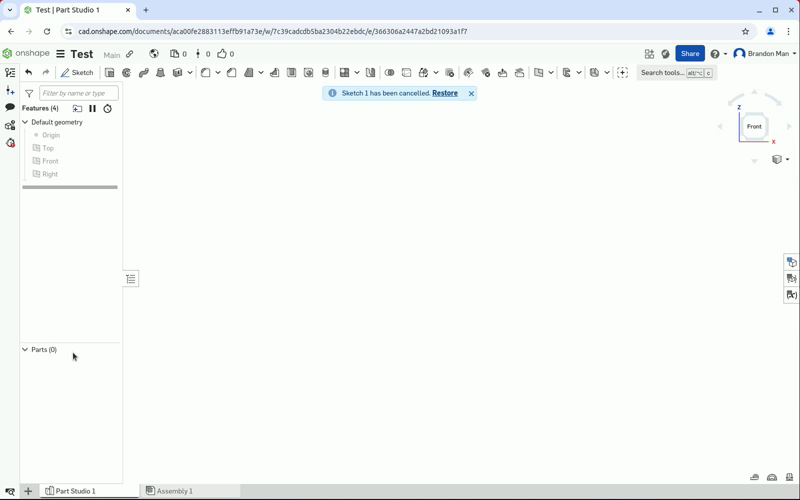
mouse_move(73, 352)
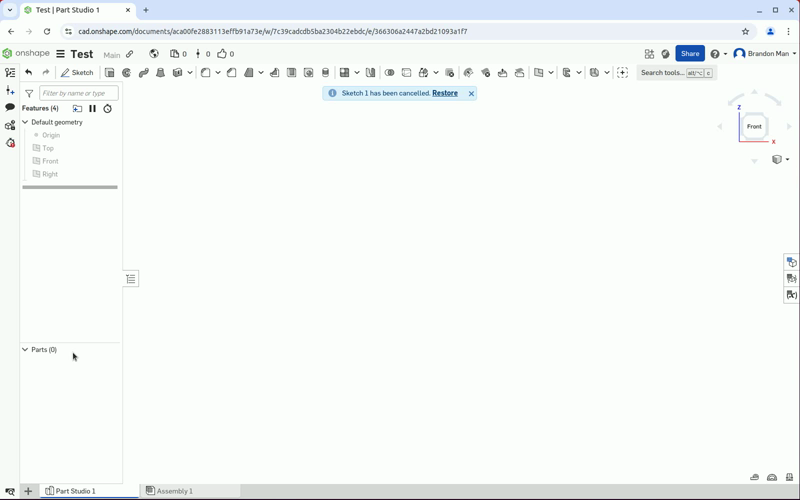
key(shift+y)
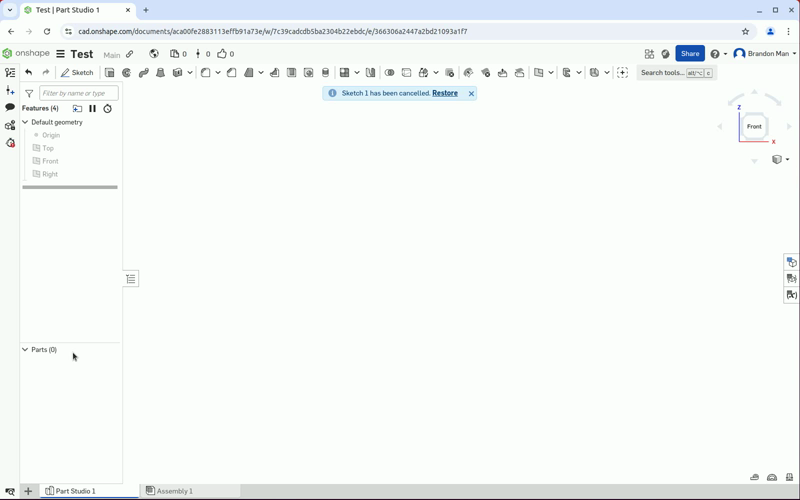
key(shift+s)
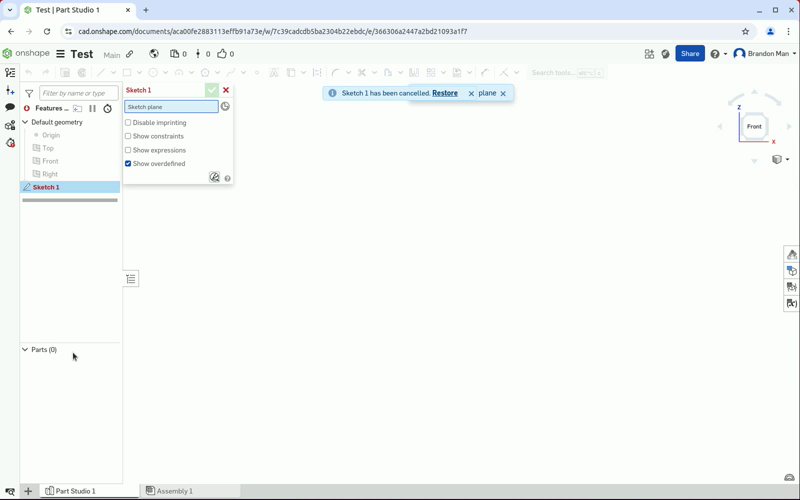
mouse_move(73, 163)
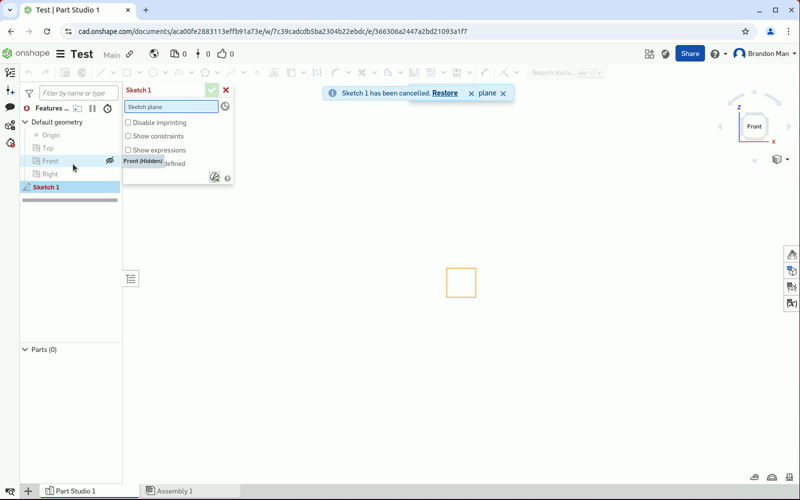
click(73, 163)
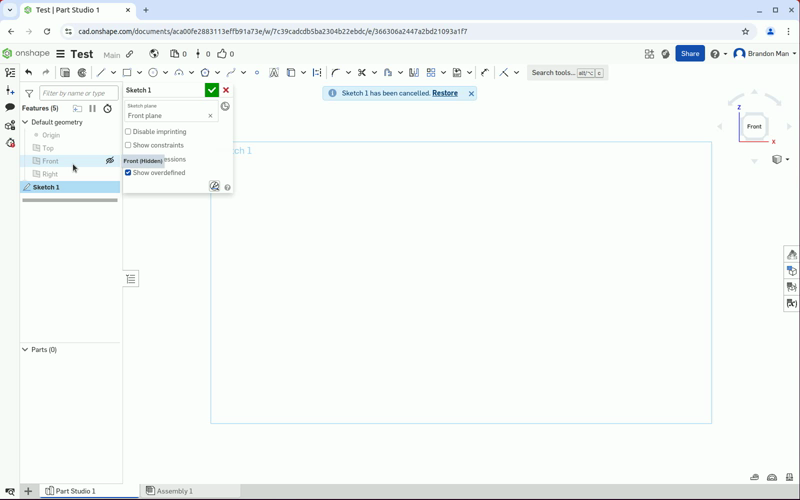
mouse_move(73, 352)
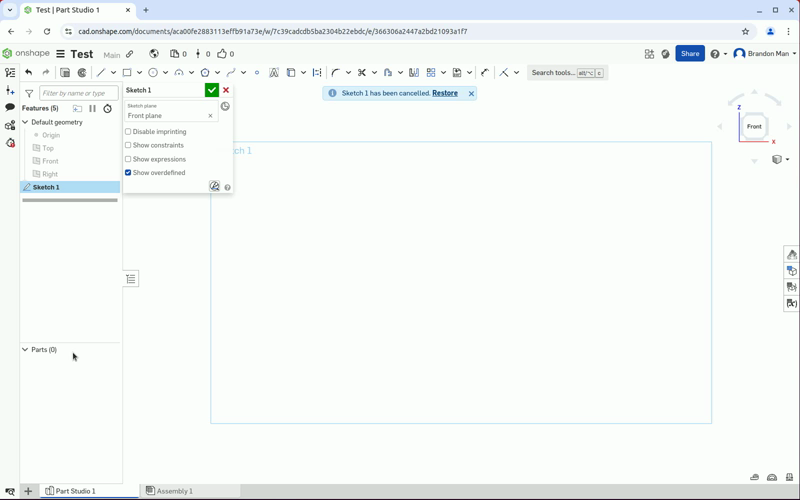
key(y)
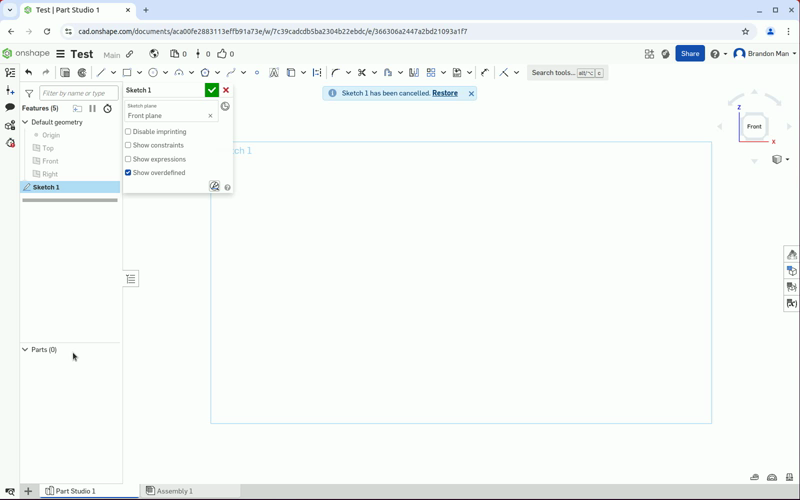
key(c)
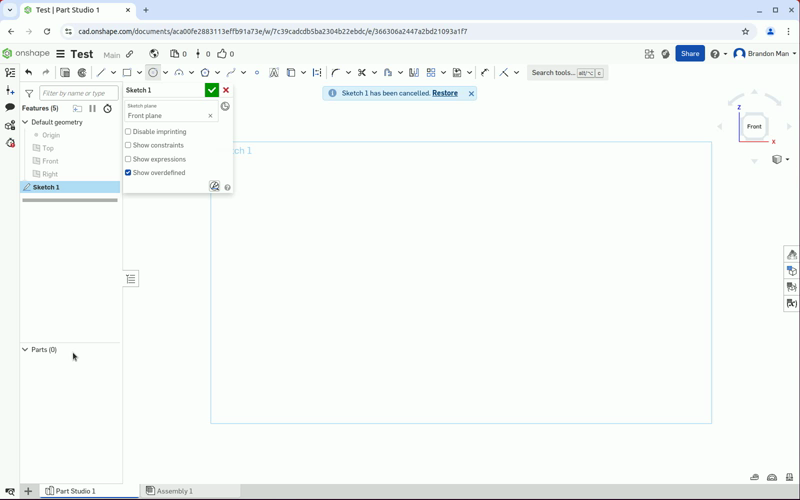
key_down(shift)
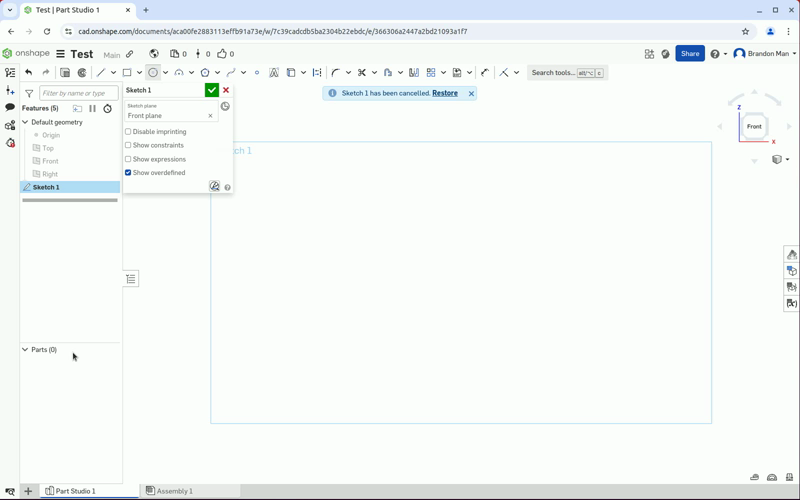
mouse_move(461, 282)
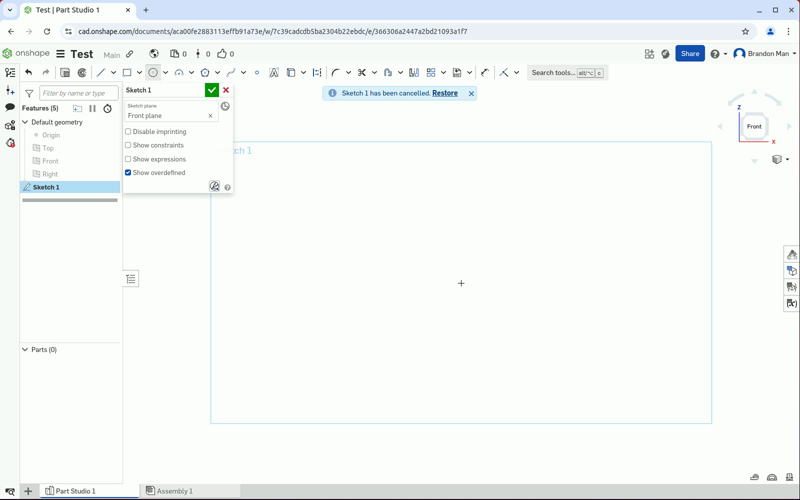
click(461, 282)
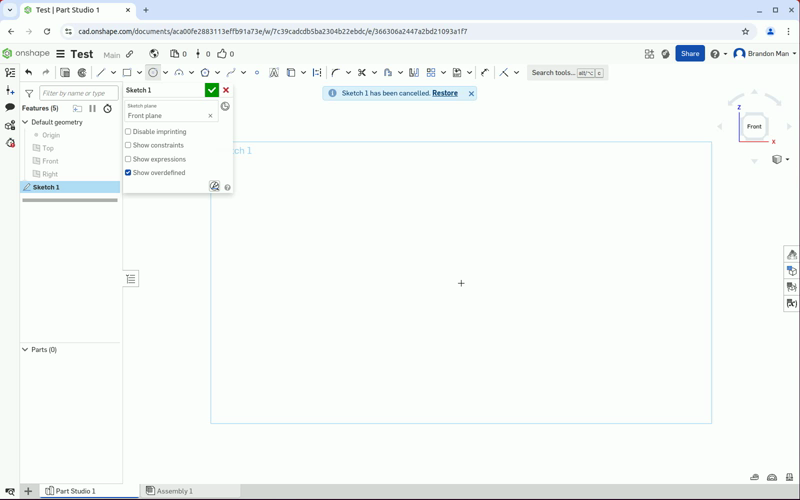
key_up(shift)
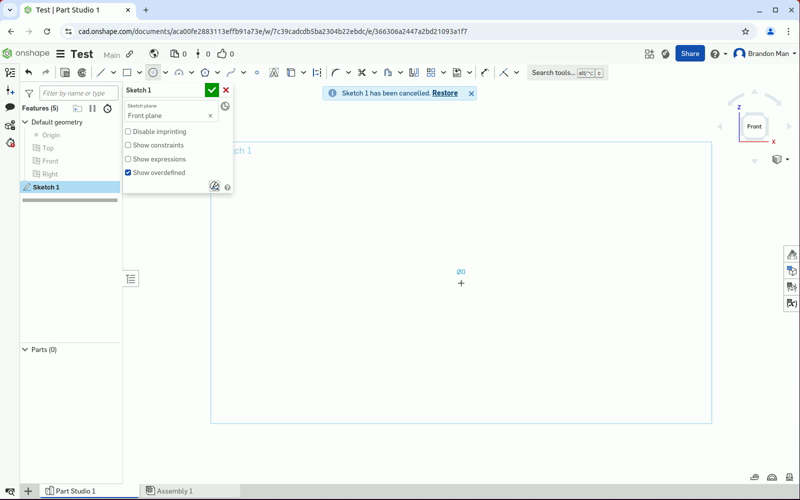
mouse_move(574, 282)
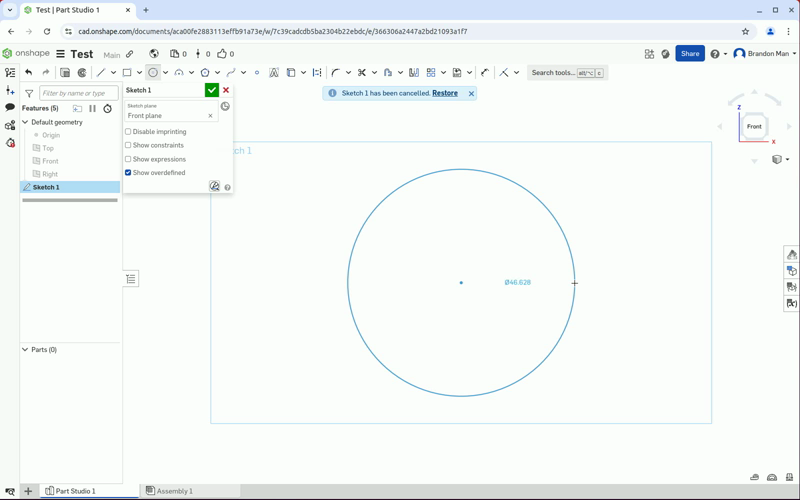
click(574, 282)
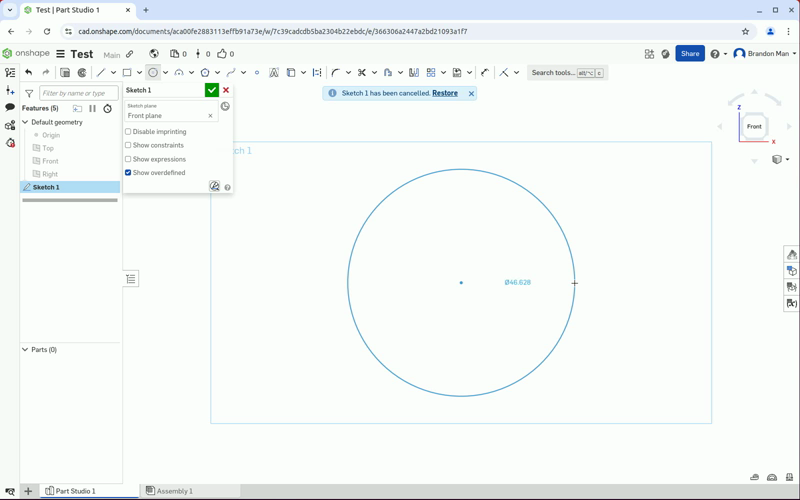
key(esc)
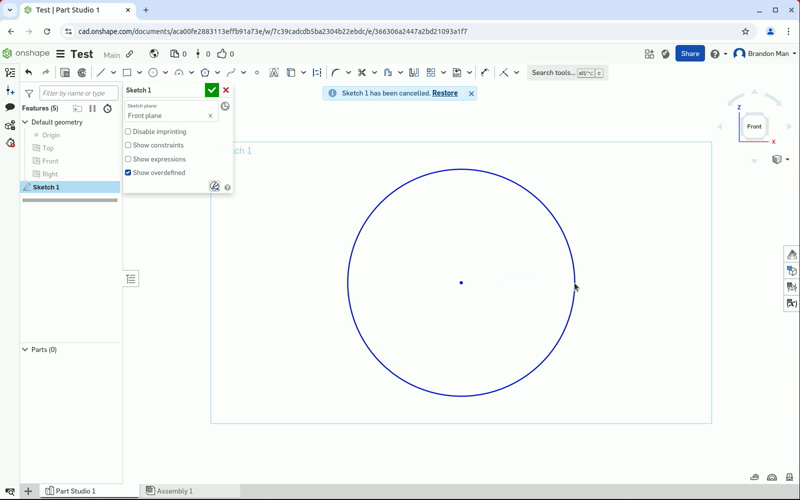
key(a)
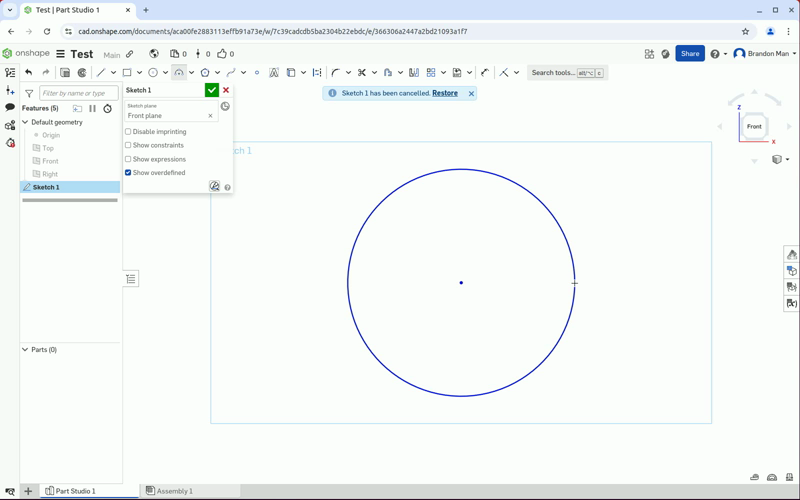
key_down(shift)
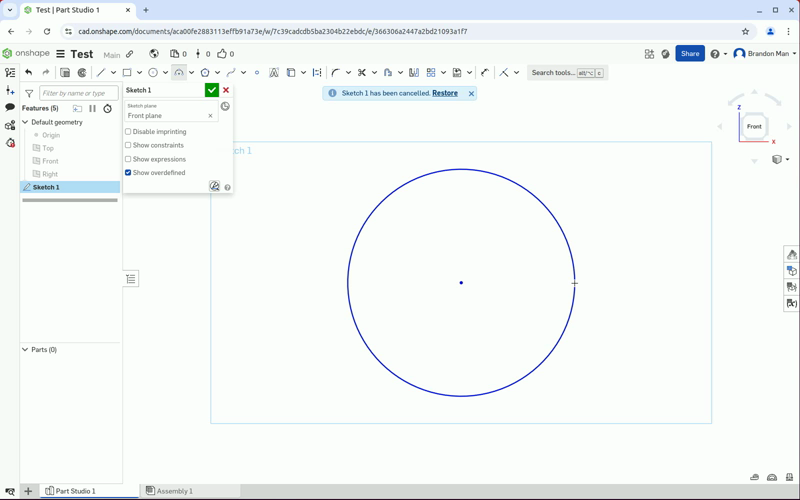
mouse_move(374, 292)
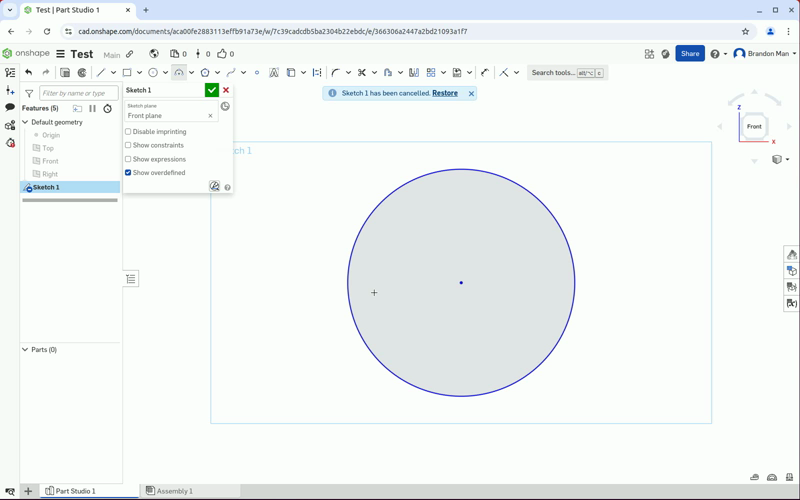
click(374, 292)
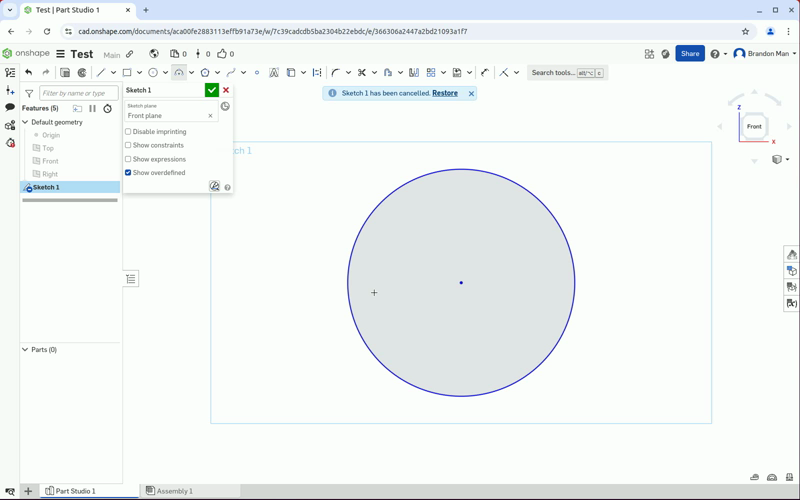
key_up(shift)
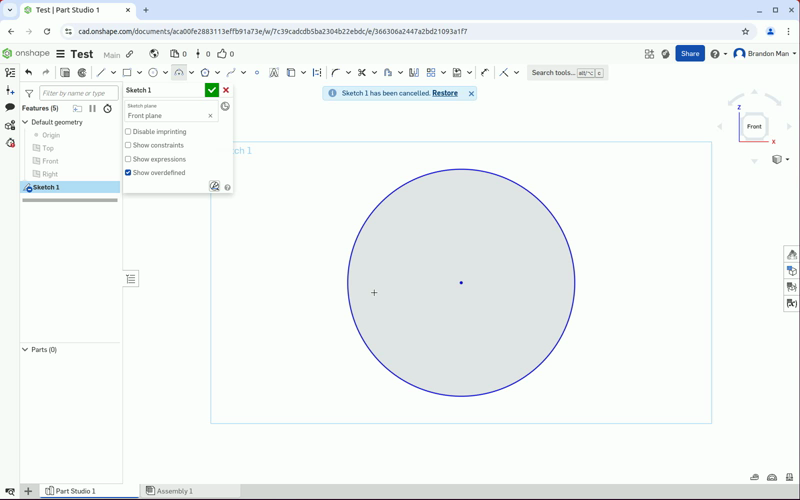
key_down(shift)
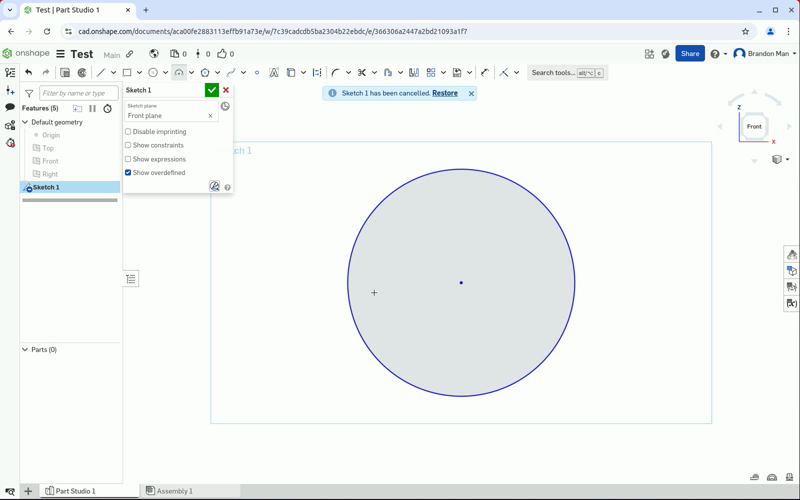
mouse_move(374, 273)
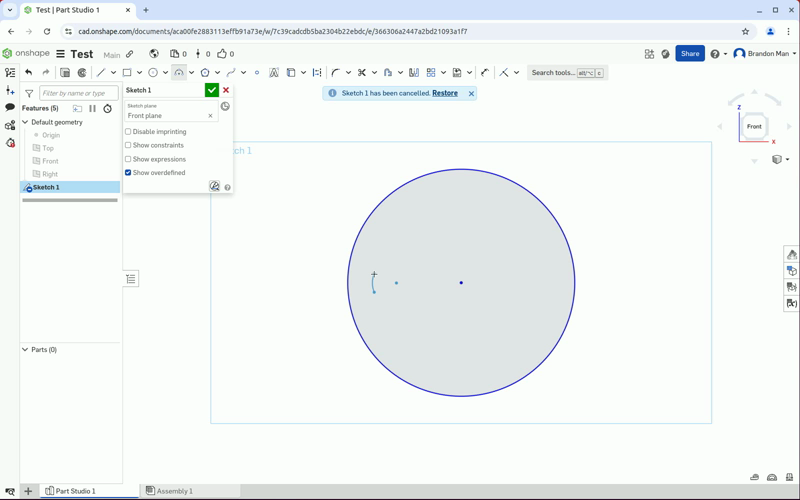
click(374, 273)
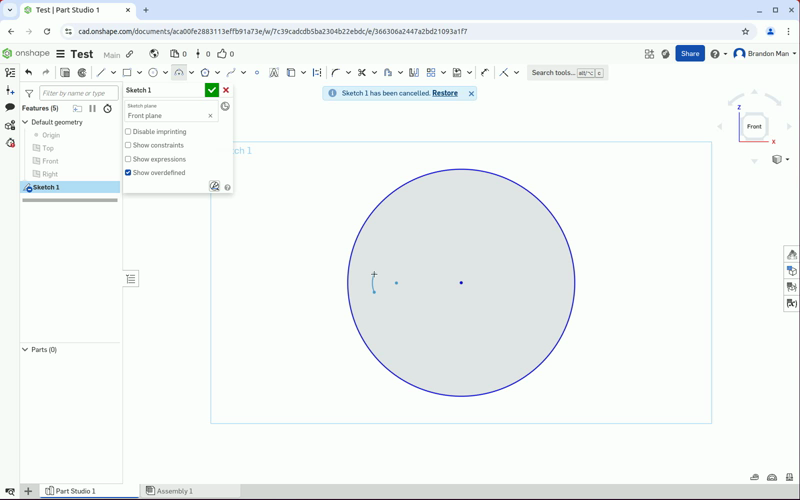
mouse_move(364, 282)
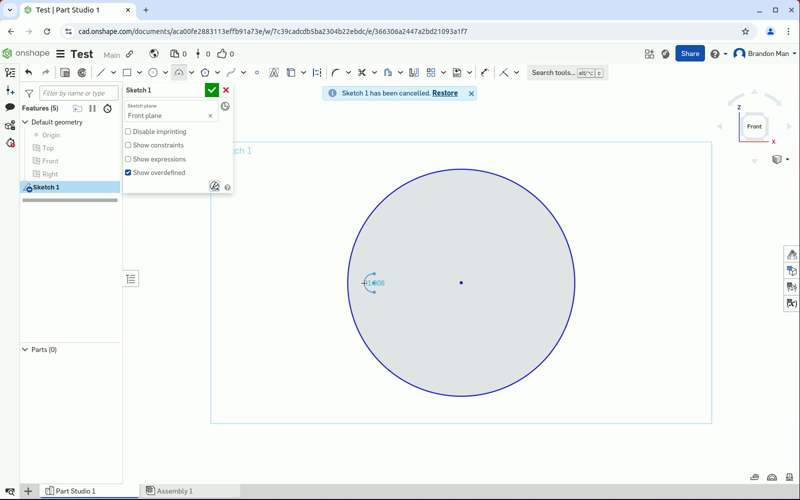
click(364, 282)
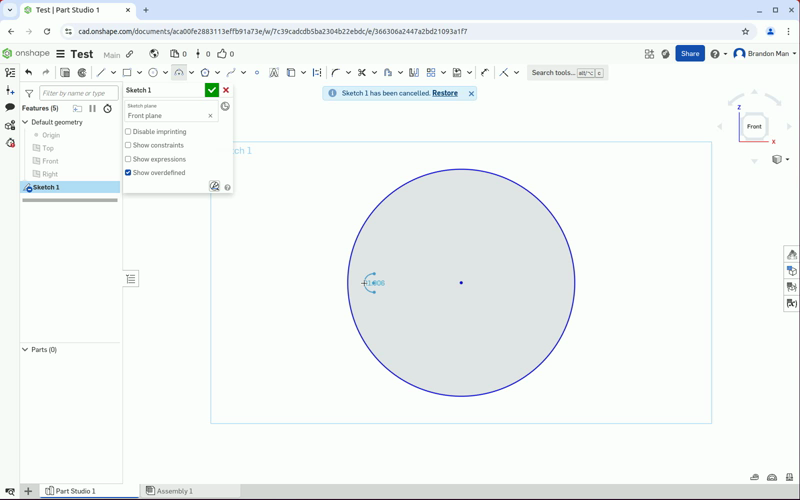
key_up(shift)
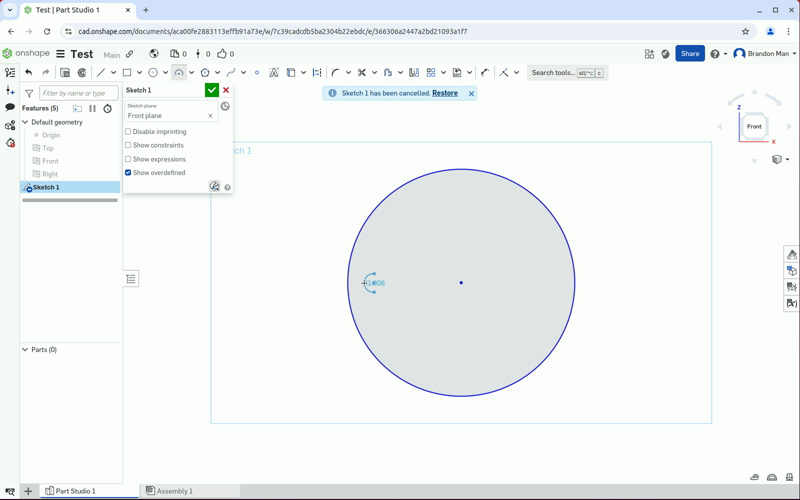
mouse_move(374, 273)
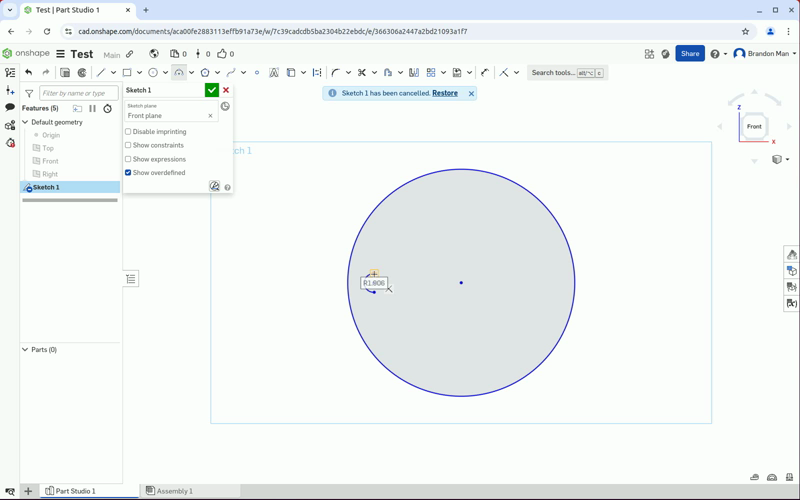
click(374, 273)
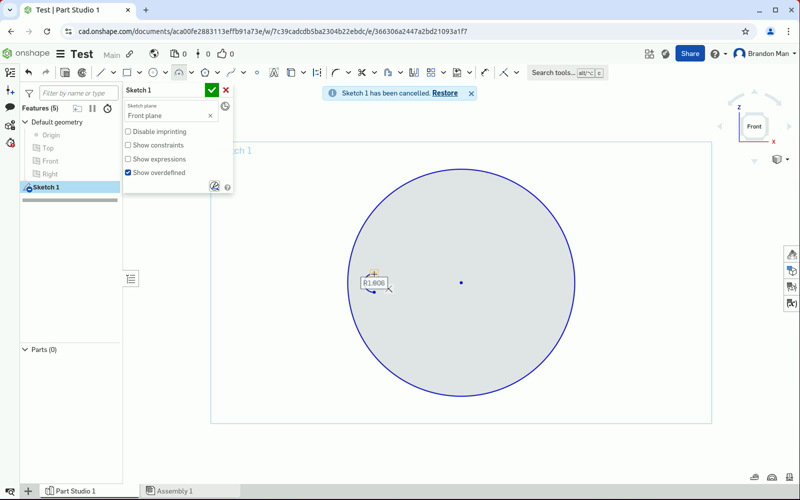
key_down(shift)
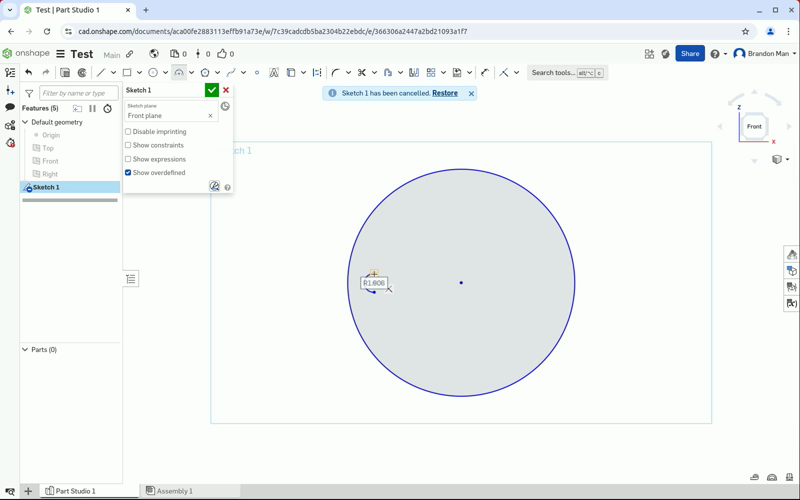
mouse_move(449, 198)
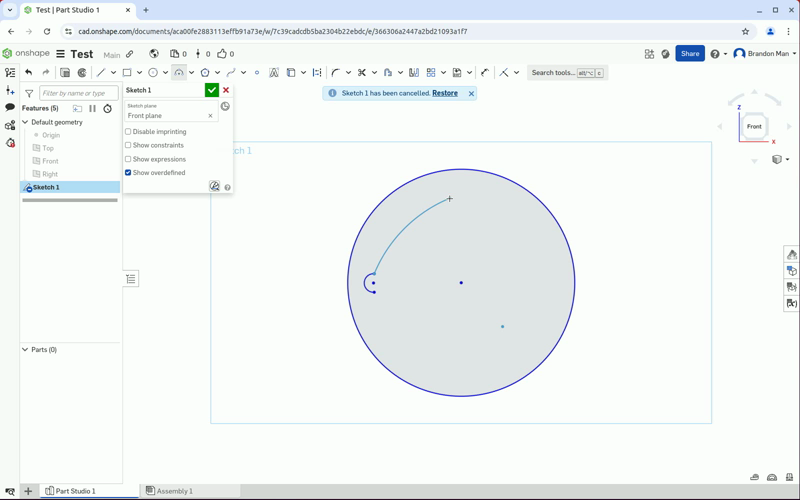
click(449, 198)
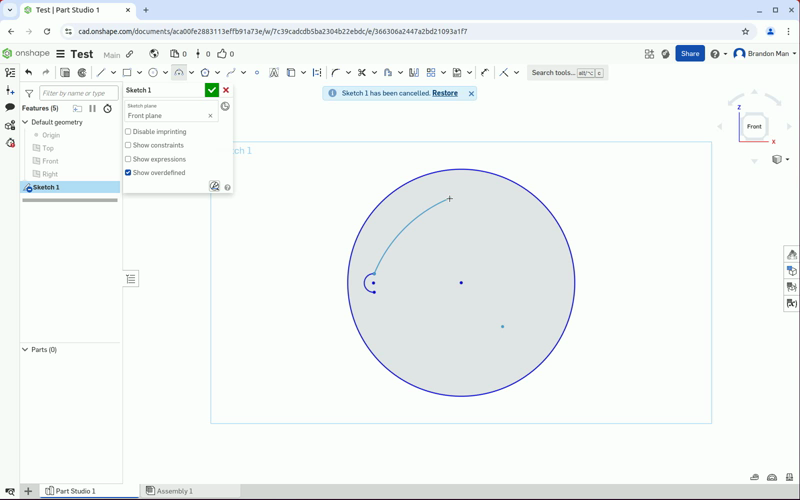
mouse_move(398, 222)
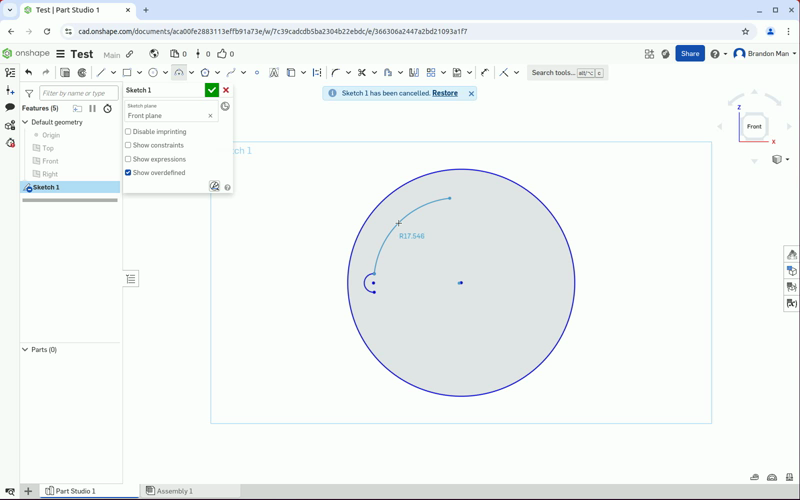
click(398, 222)
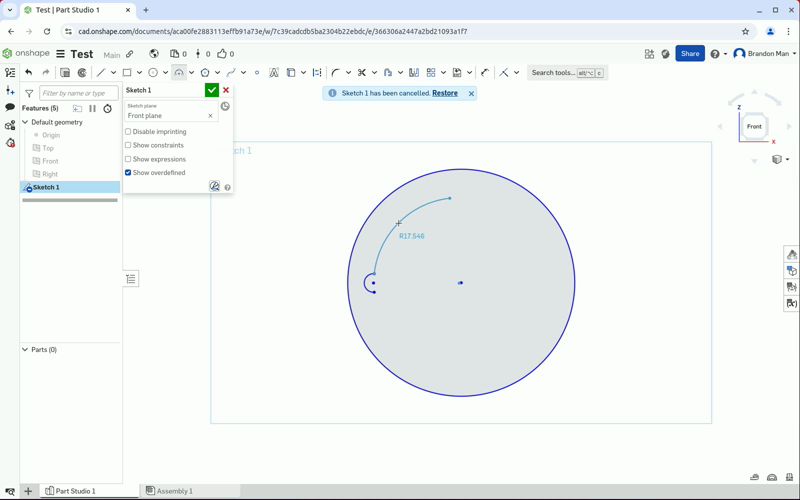
key_up(shift)
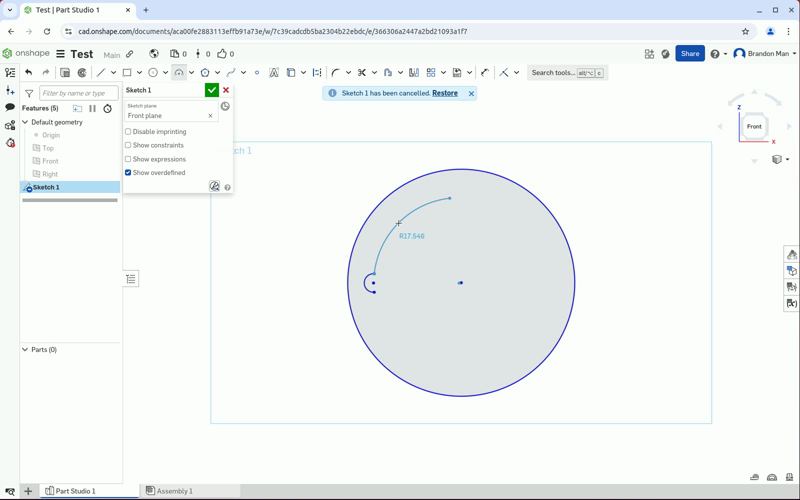
mouse_move(449, 198)
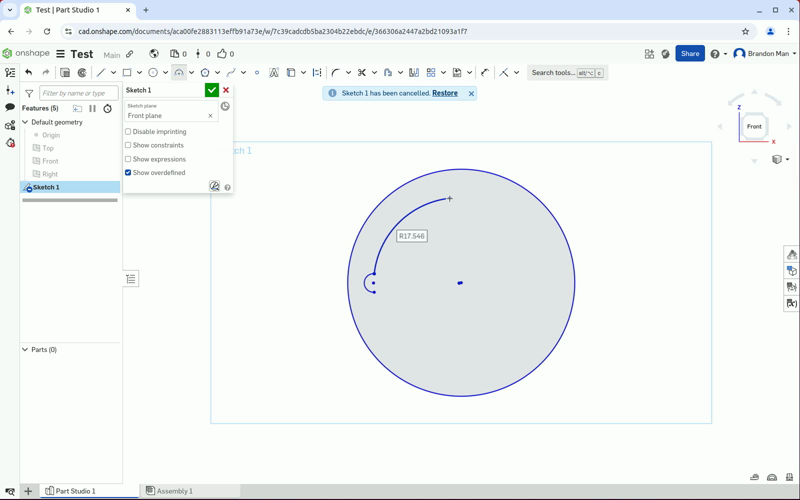
click(449, 198)
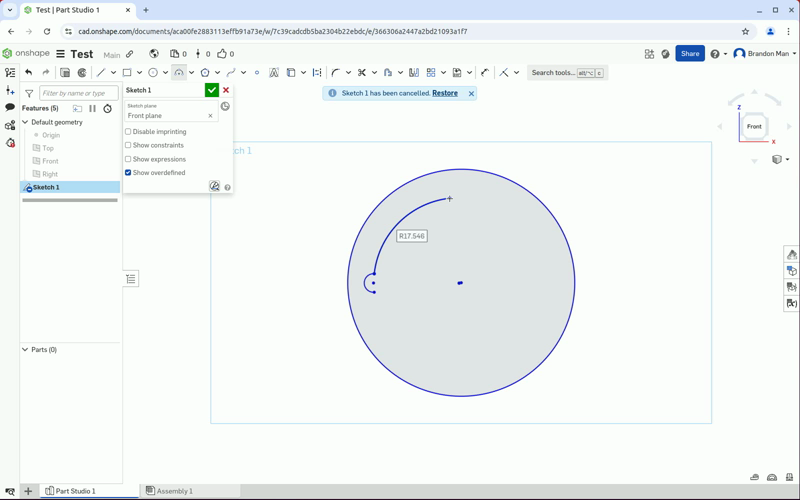
key_down(shift)
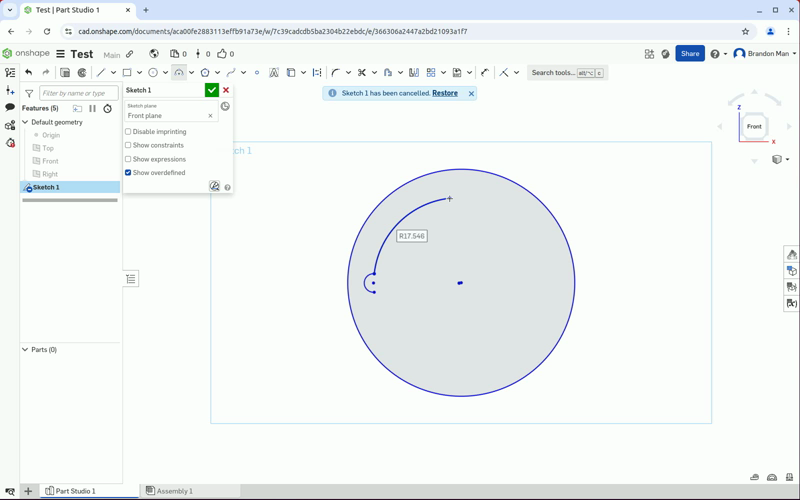
mouse_move(470, 198)
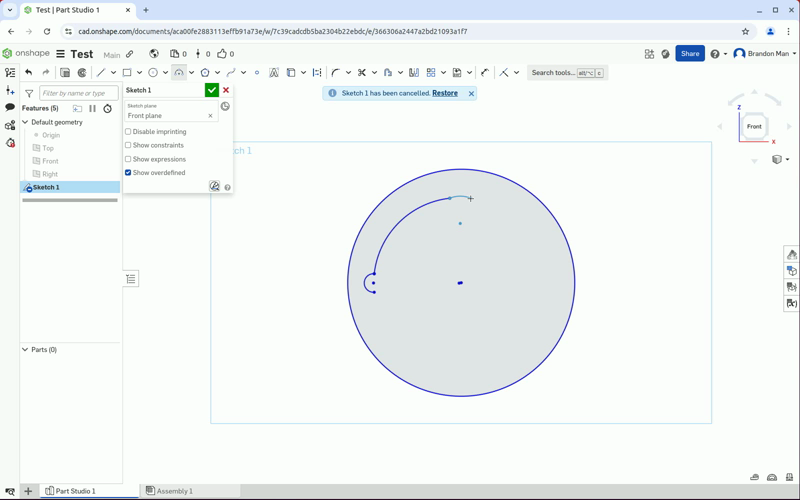
click(470, 198)
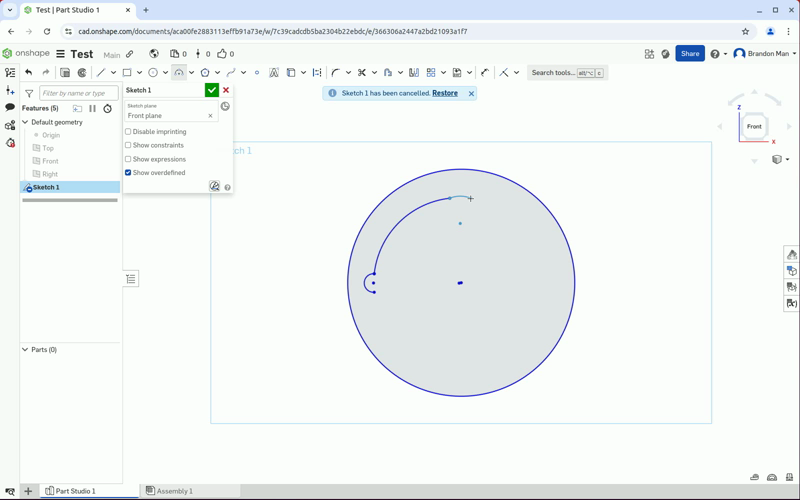
mouse_move(460, 186)
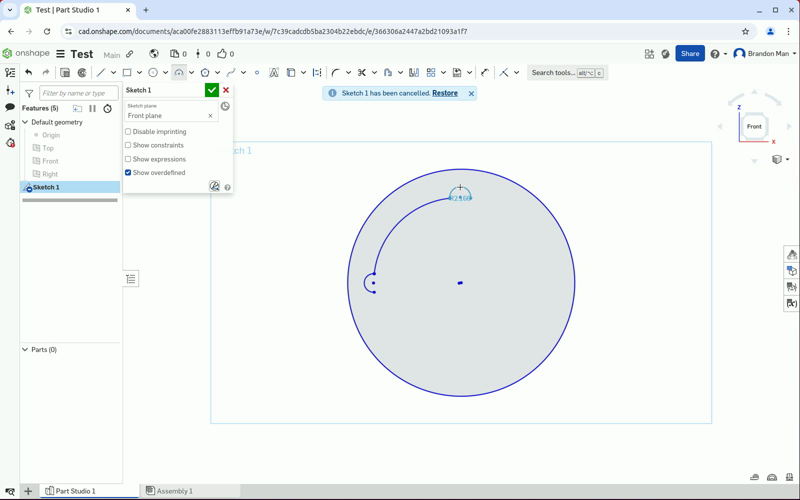
click(460, 186)
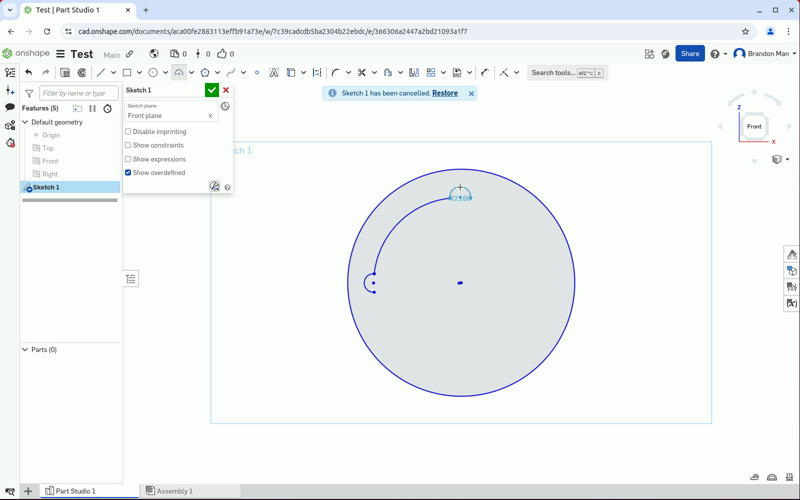
key_up(shift)
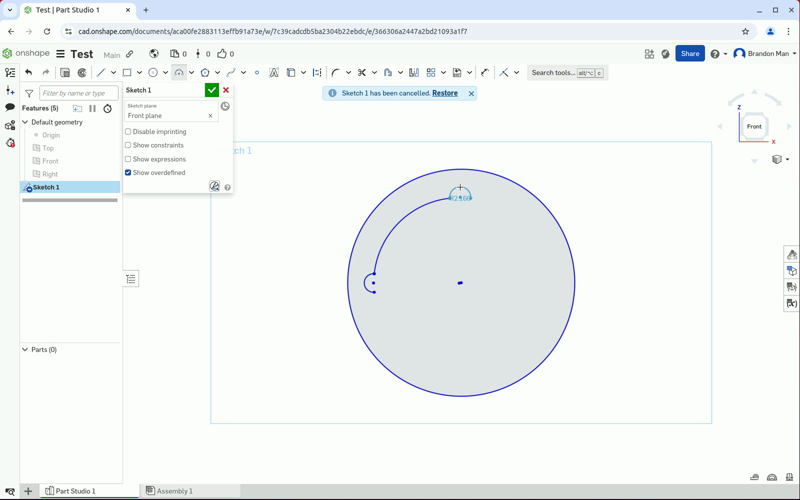
mouse_move(470, 198)
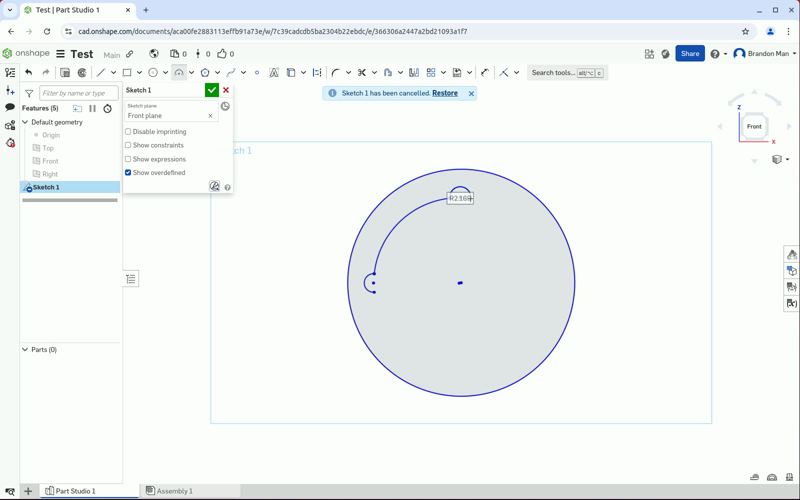
click(470, 198)
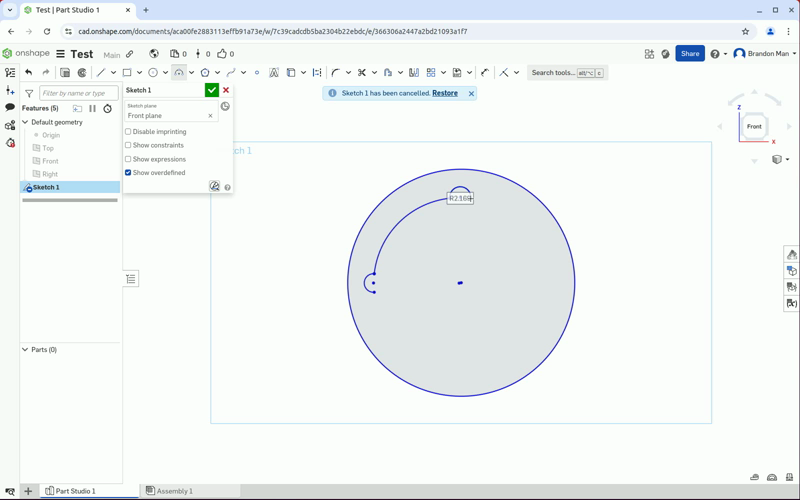
key_down(shift)
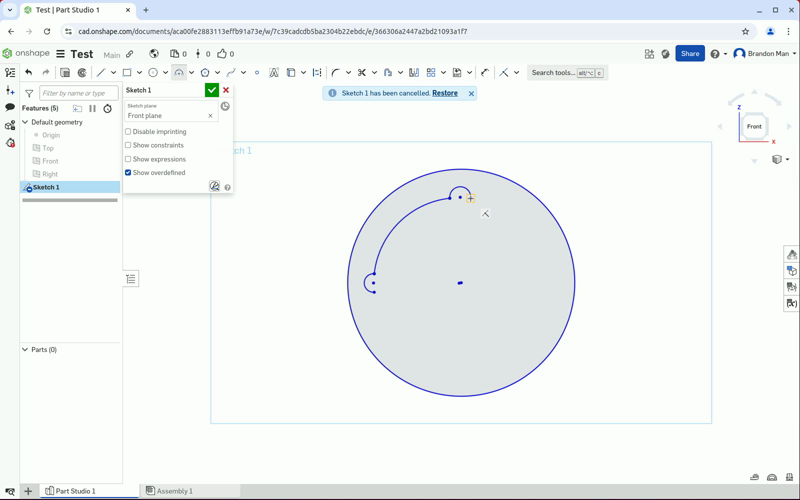
mouse_move(546, 273)
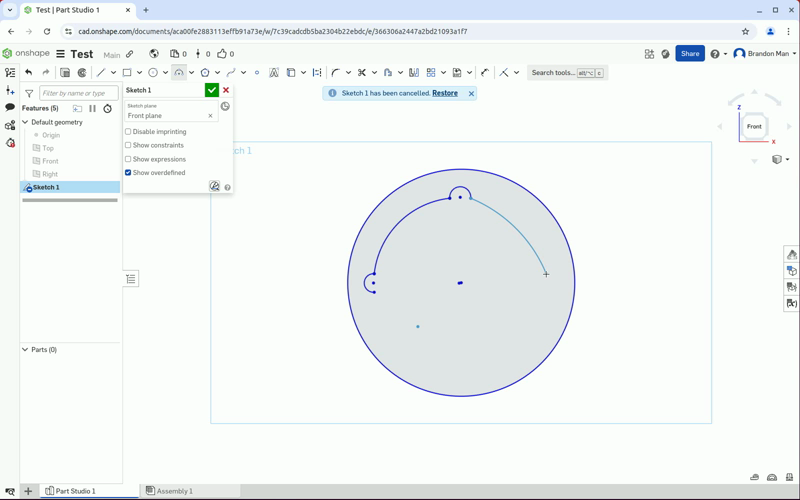
click(546, 273)
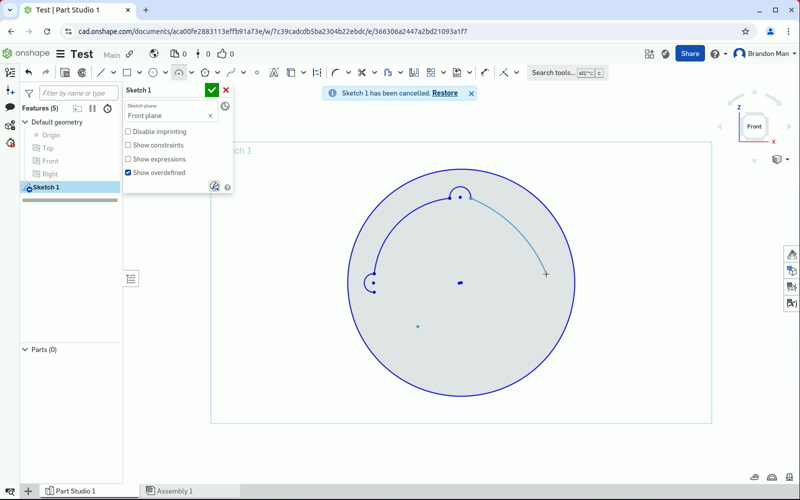
mouse_move(521, 222)
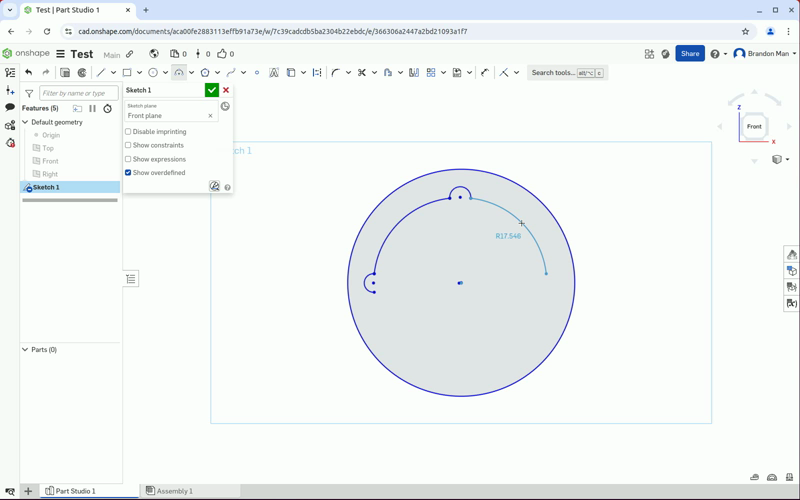
click(521, 222)
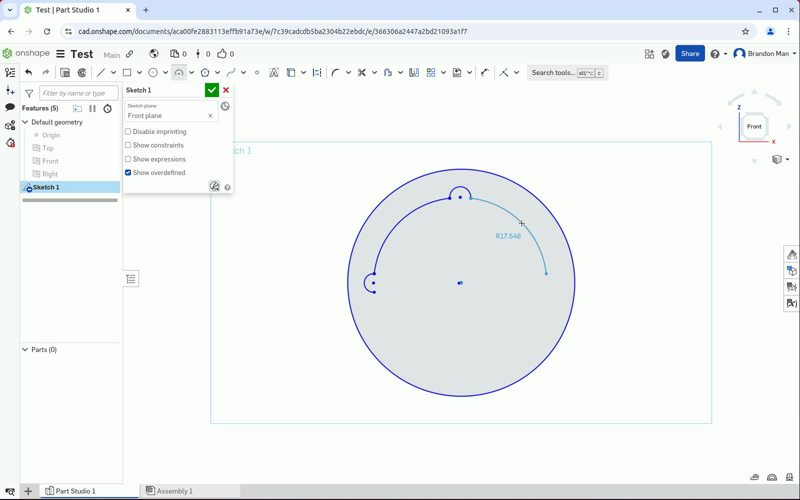
key_up(shift)
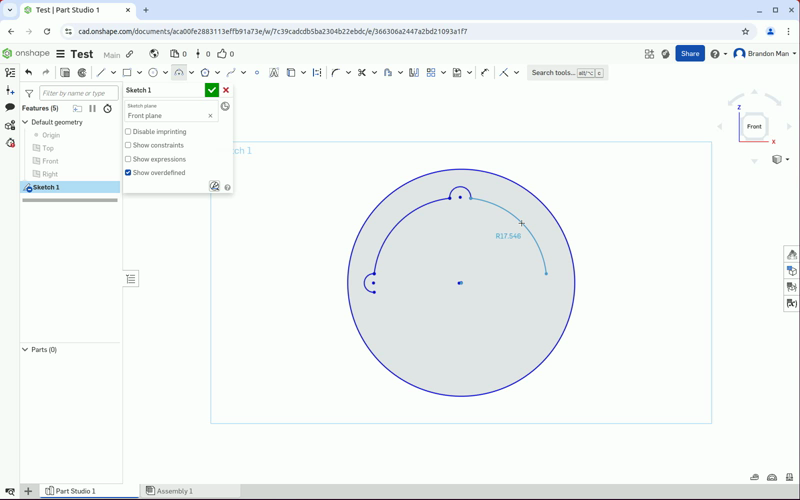
mouse_move(546, 273)
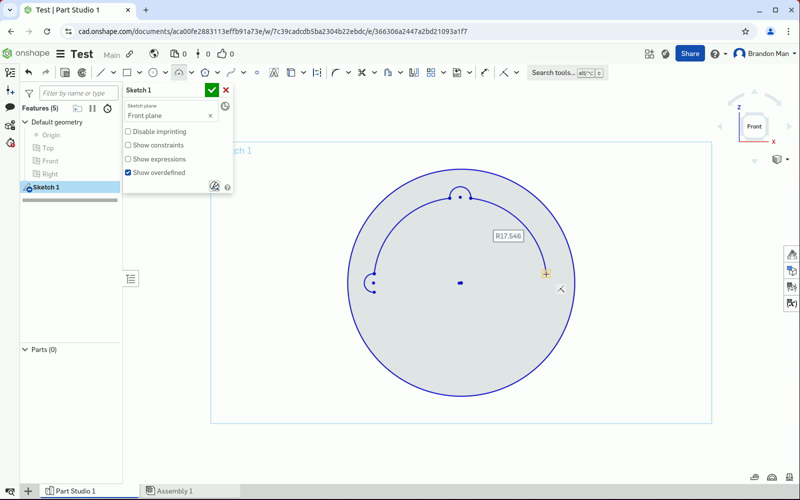
click(546, 273)
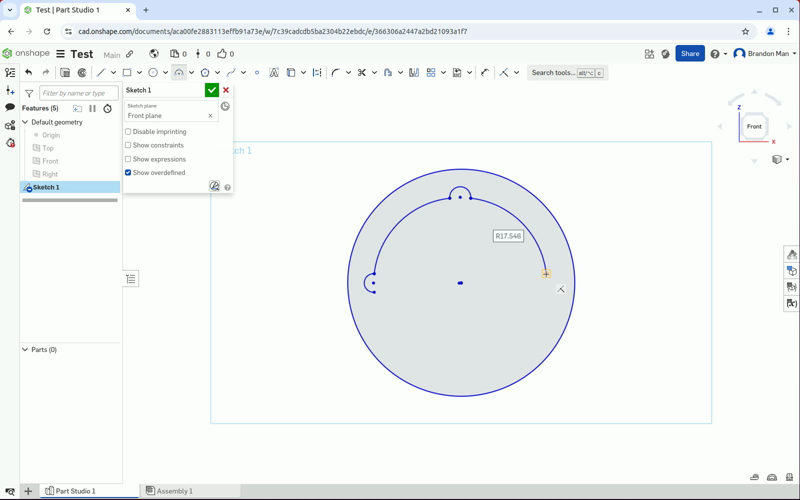
key_down(shift)
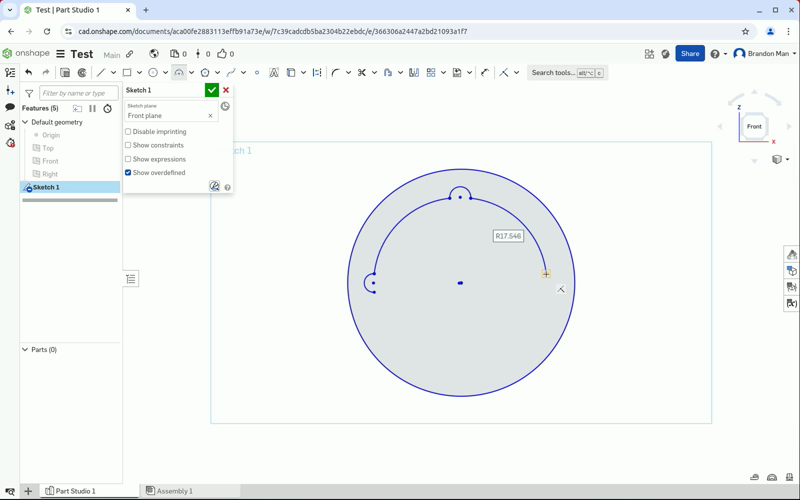
mouse_move(546, 292)
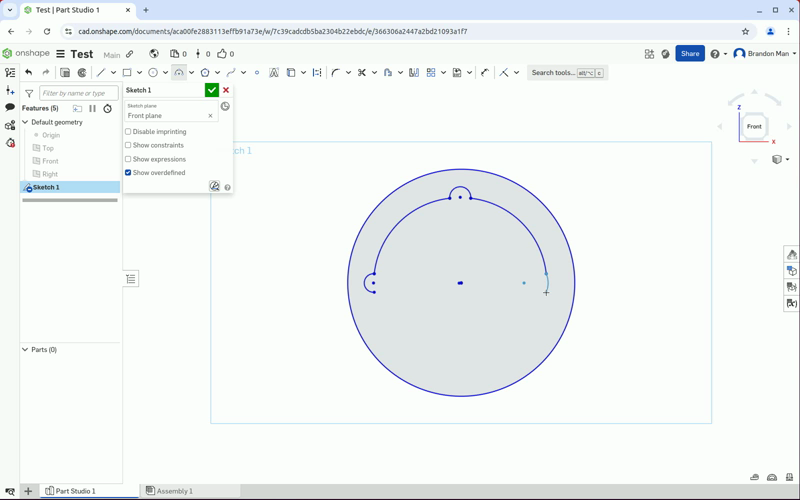
click(546, 292)
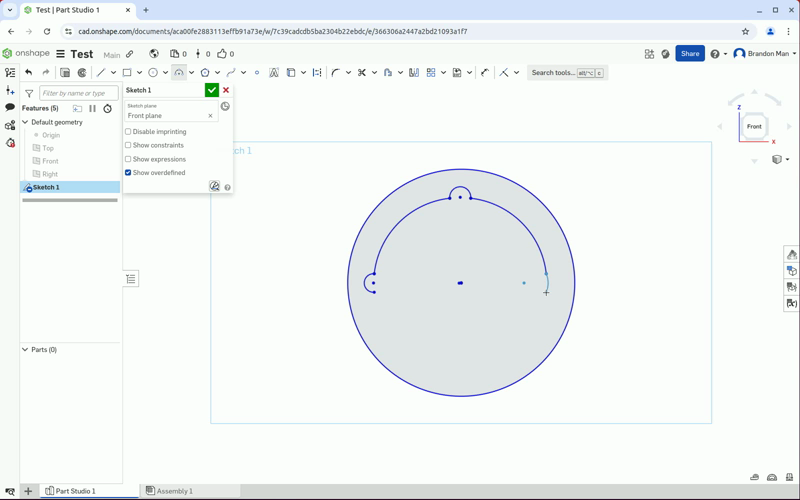
mouse_move(556, 282)
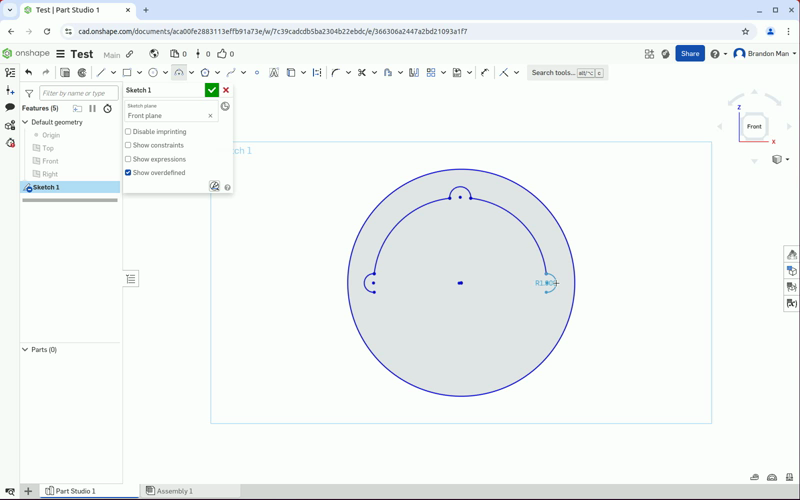
click(556, 282)
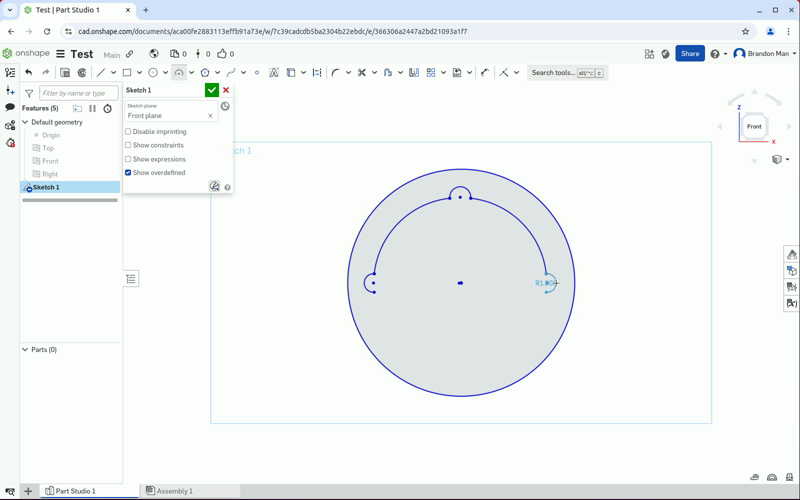
key_up(shift)
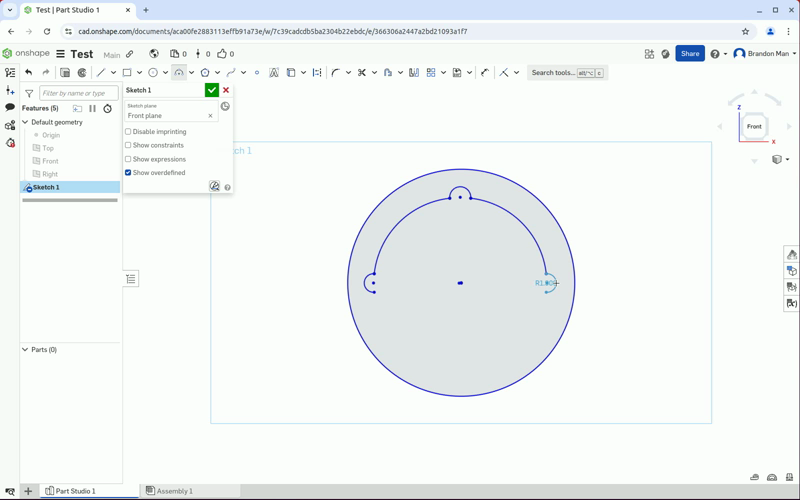
mouse_move(546, 292)
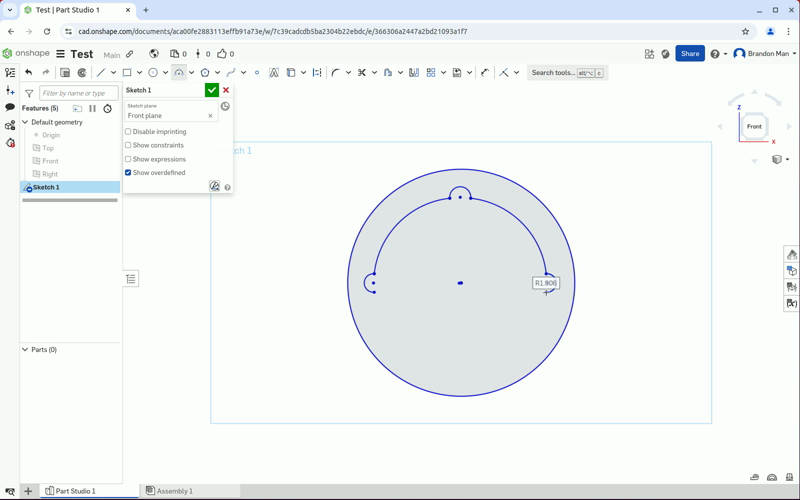
click(546, 292)
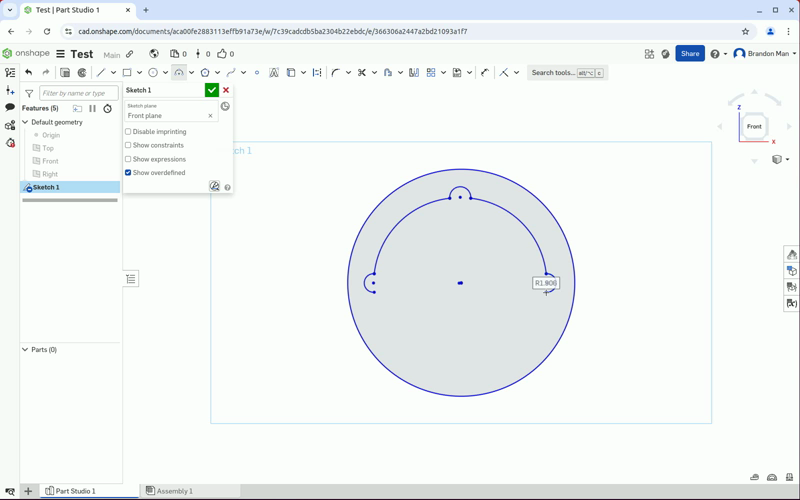
key_down(shift)
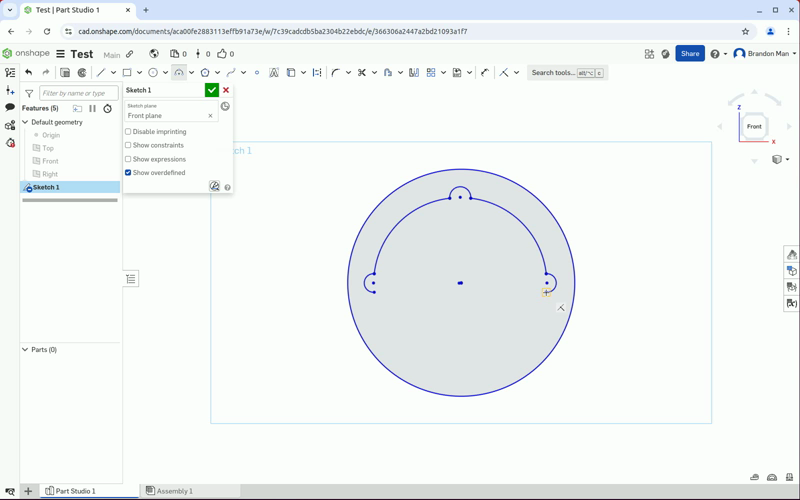
mouse_move(470, 367)
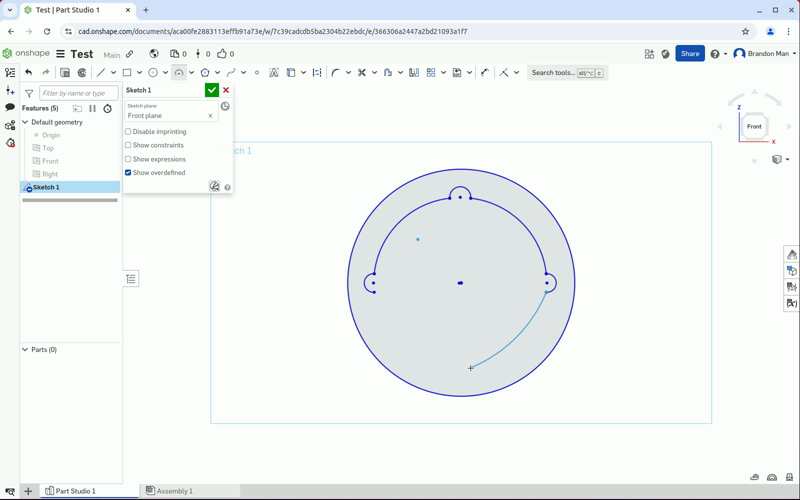
click(470, 367)
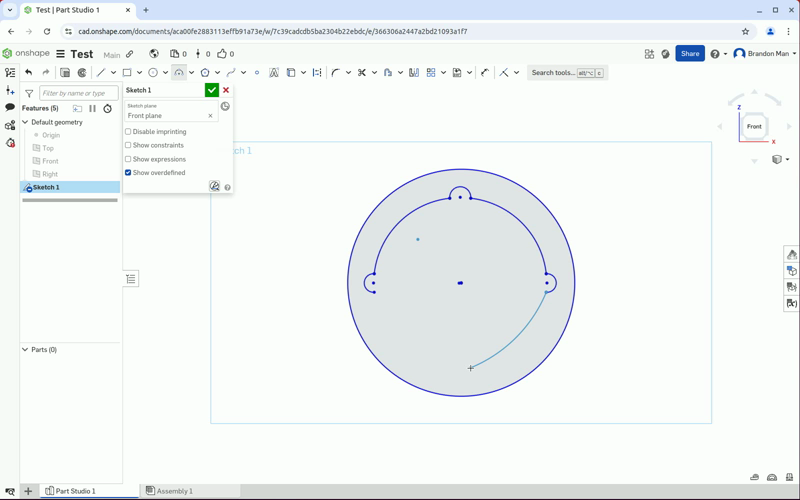
mouse_move(521, 343)
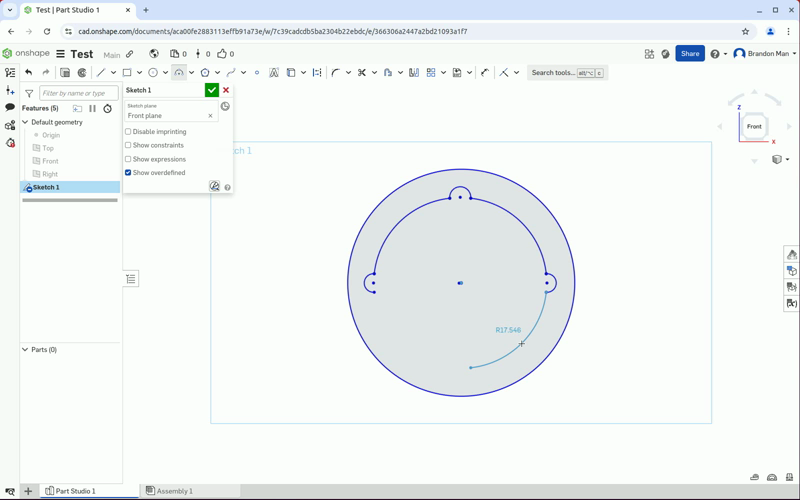
click(521, 343)
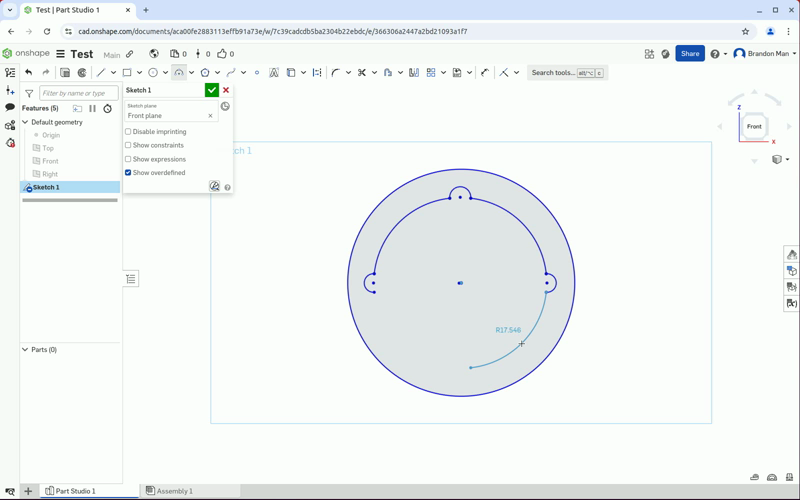
key_up(shift)
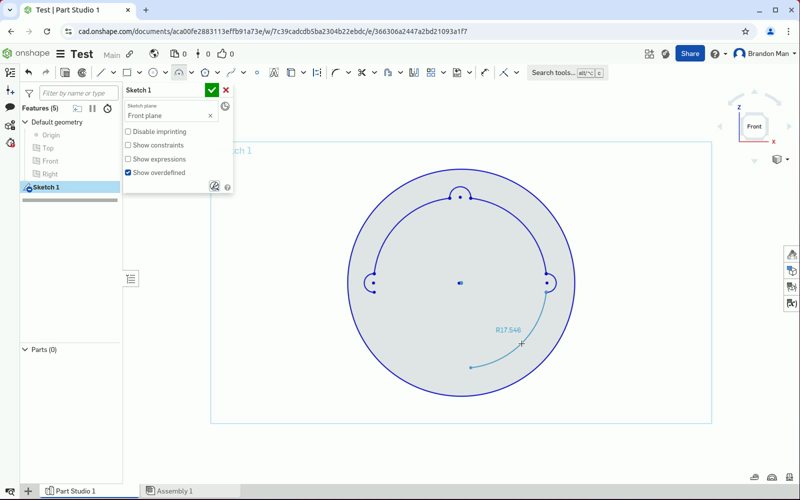
mouse_move(470, 367)
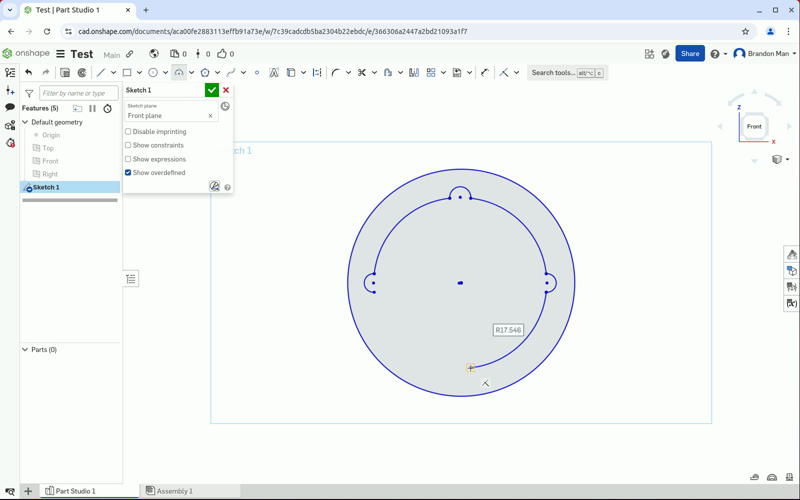
click(470, 367)
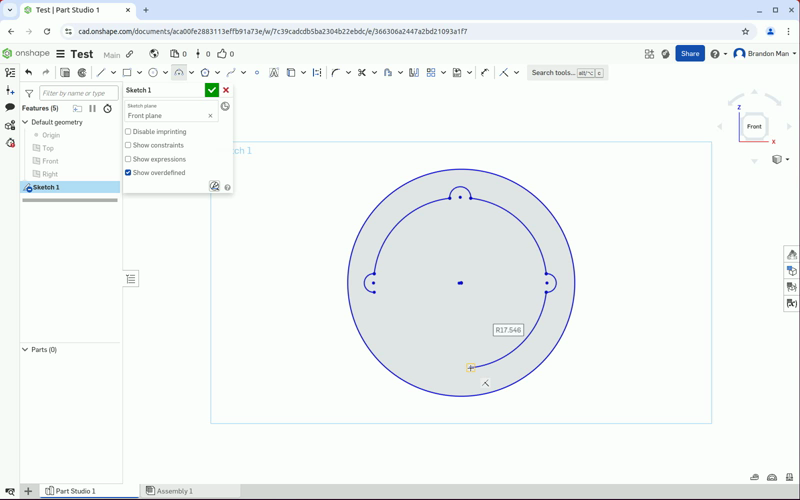
key_down(shift)
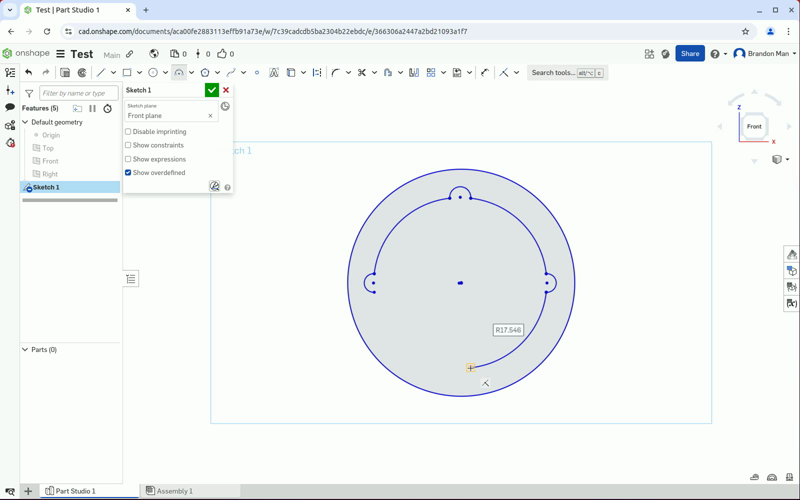
mouse_move(449, 367)
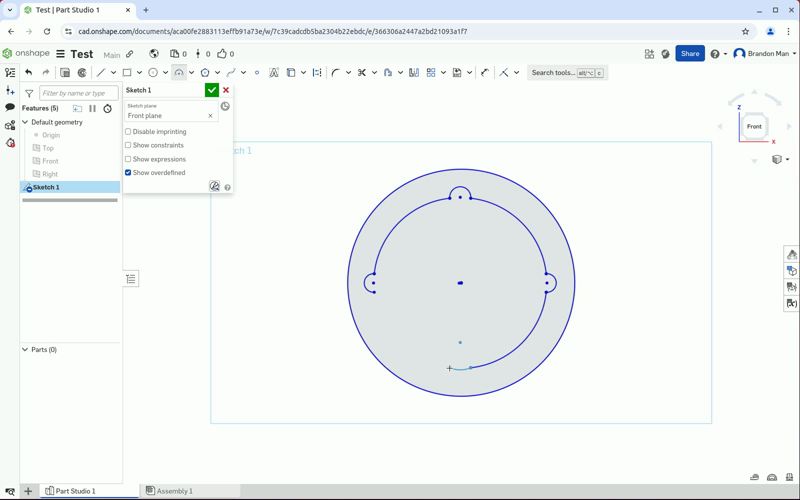
click(449, 367)
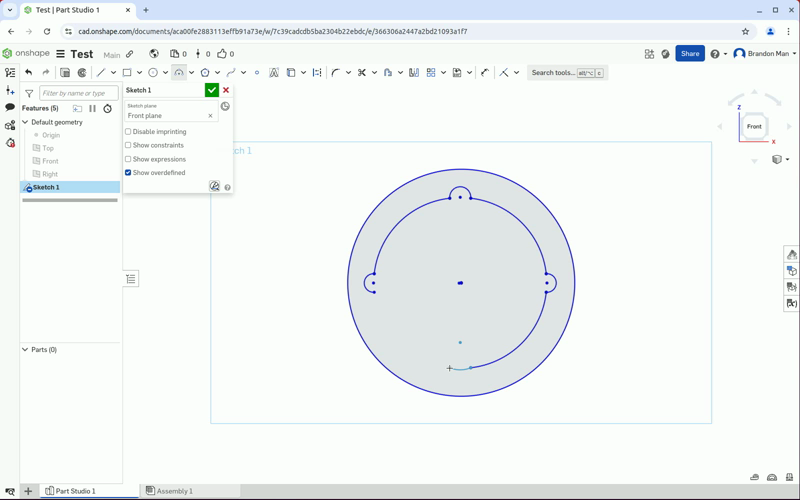
mouse_move(460, 378)
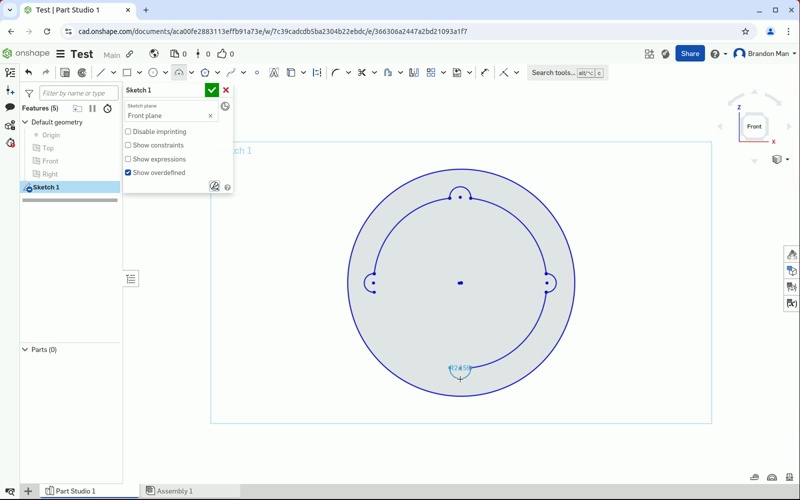
click(460, 378)
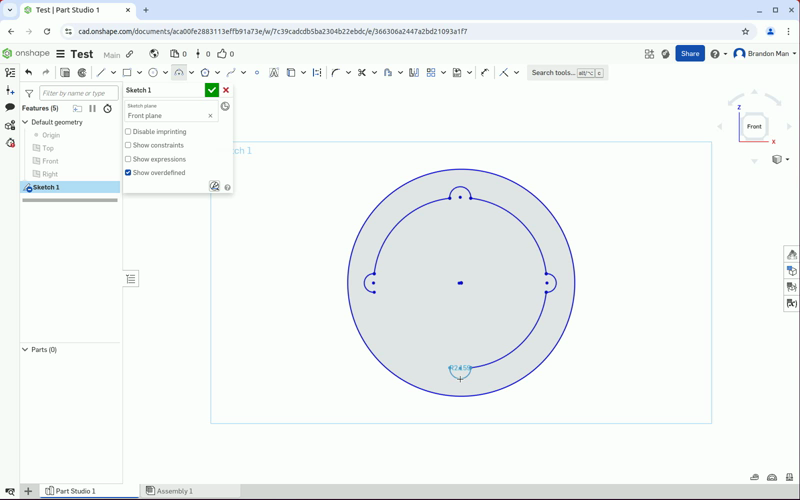
key_up(shift)
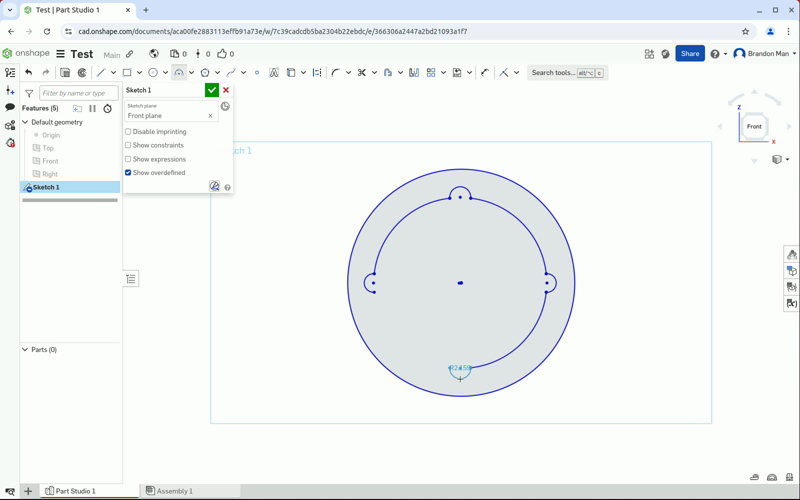
mouse_move(449, 367)
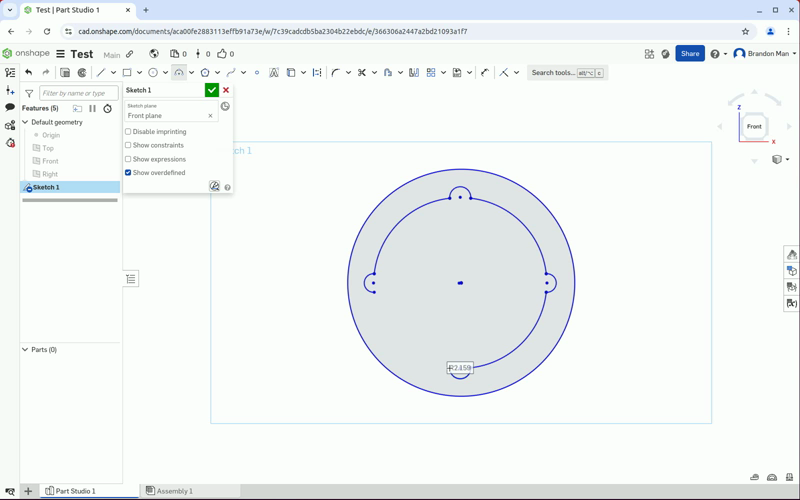
click(449, 367)
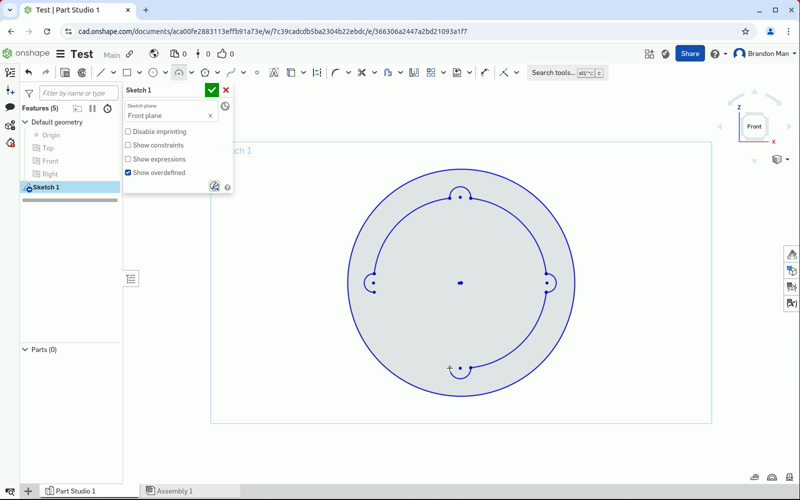
mouse_move(374, 292)
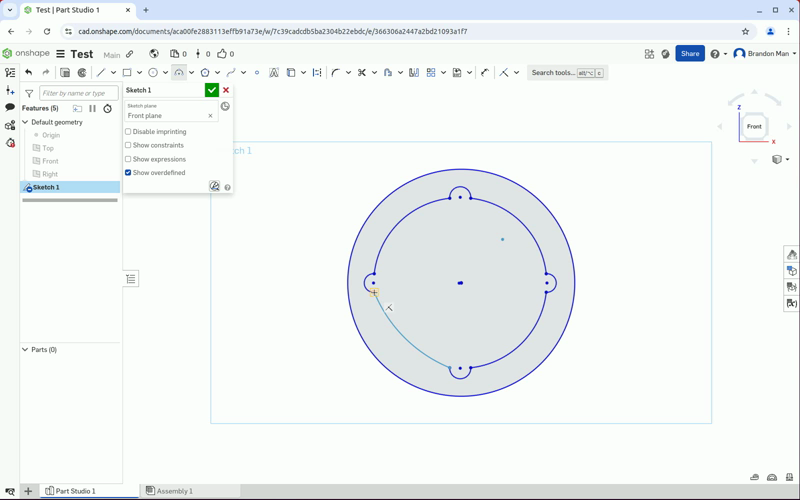
click(374, 292)
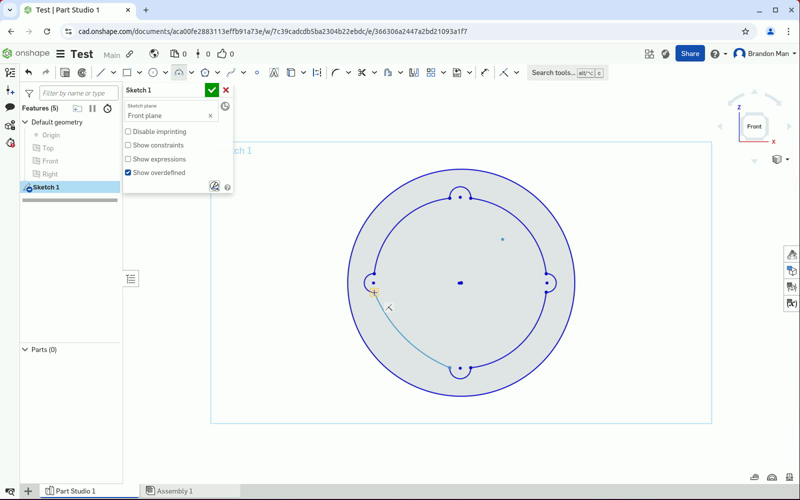
key_down(shift)
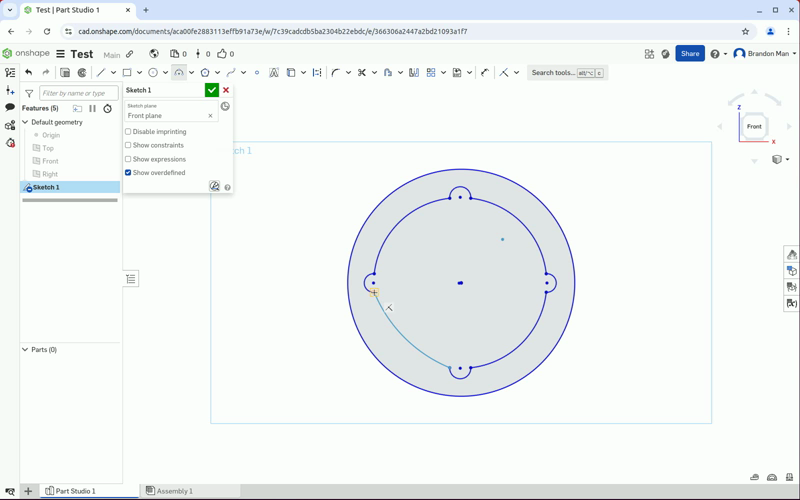
mouse_move(398, 343)
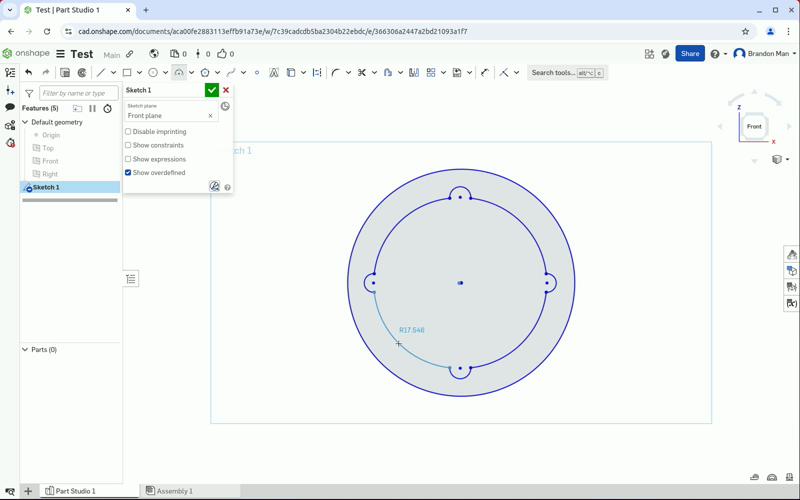
click(398, 343)
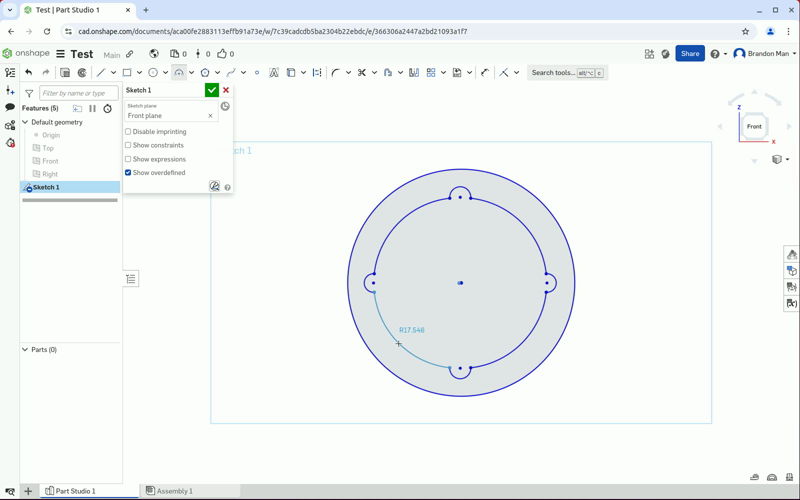
key_up(shift)
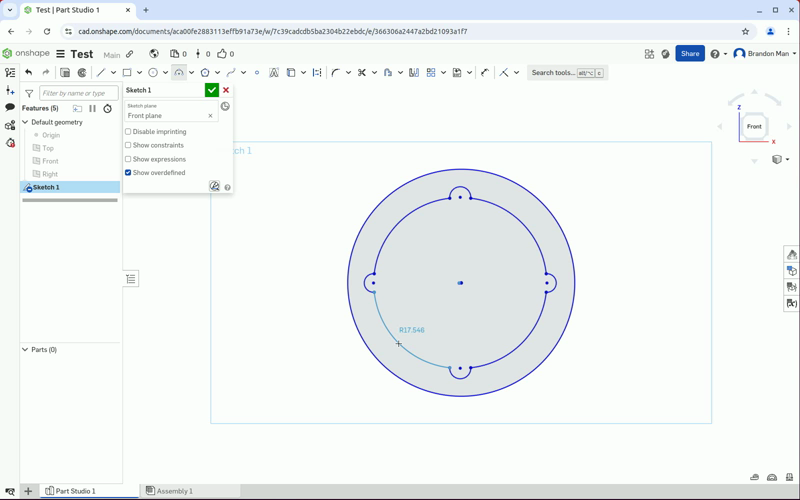
key(esc)
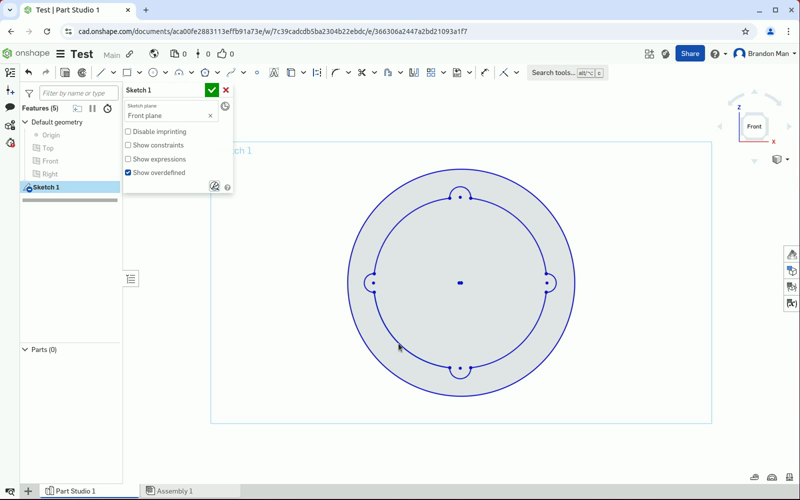
mouse_move(482, 186)
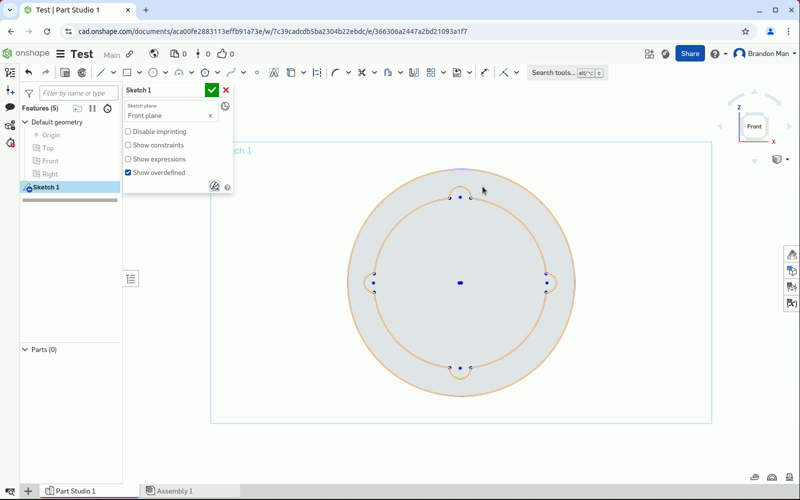
click(482, 186)
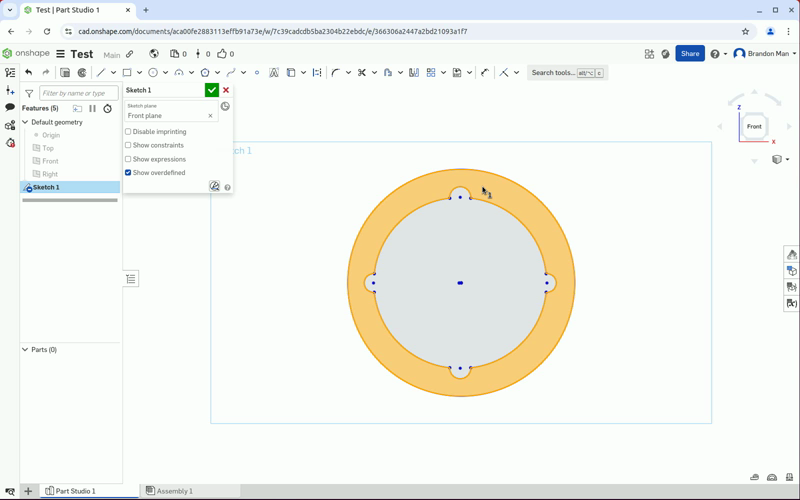
mouse_move(73, 352)
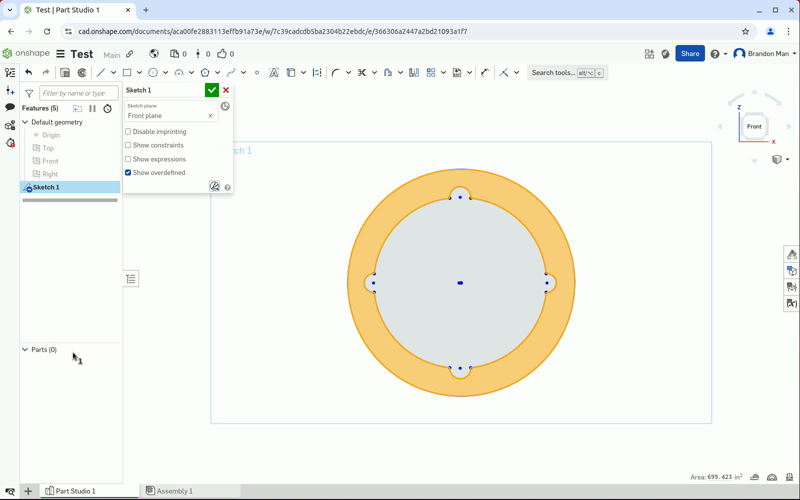
key(shift+y)
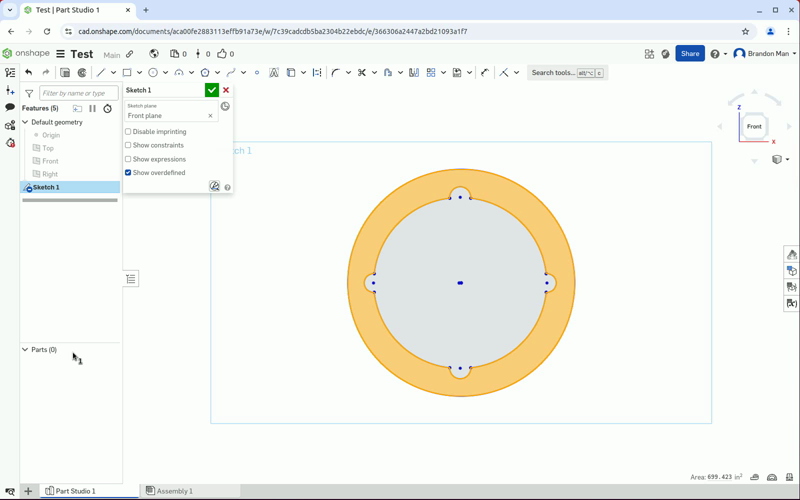
key(shift+e)
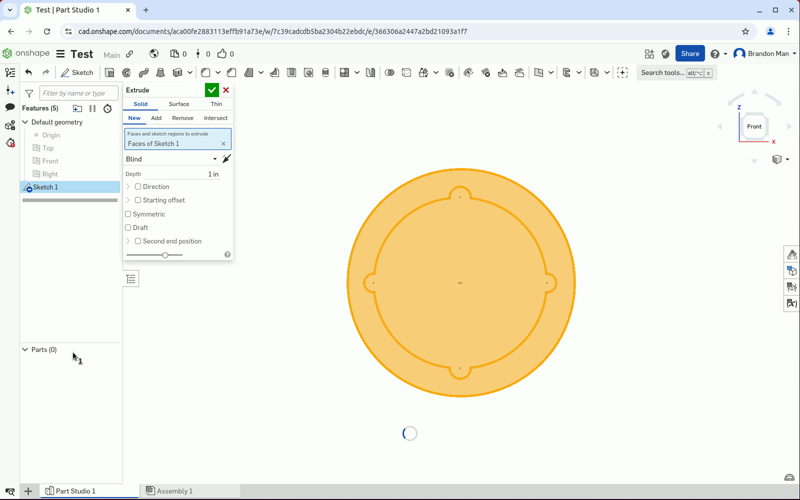
mouse_move(143, 106)
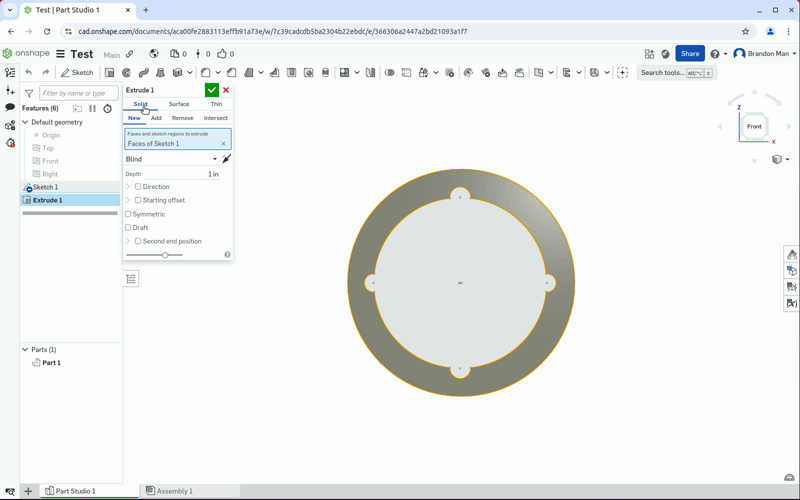
click(143, 106)
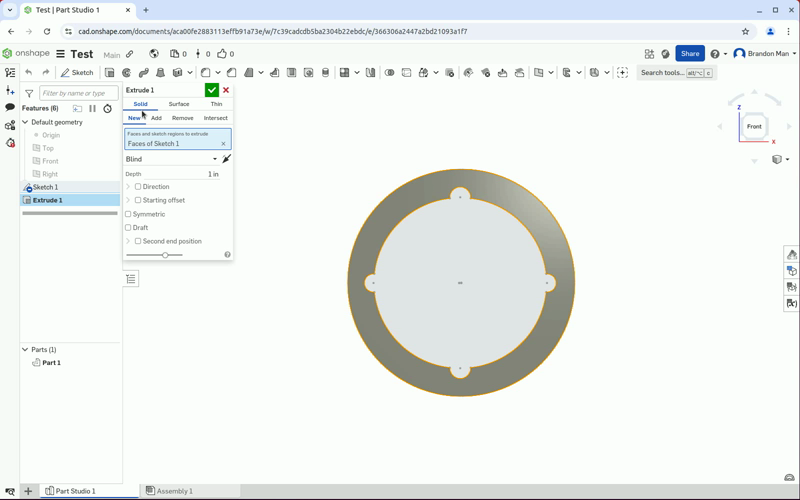
mouse_move(137, 120)
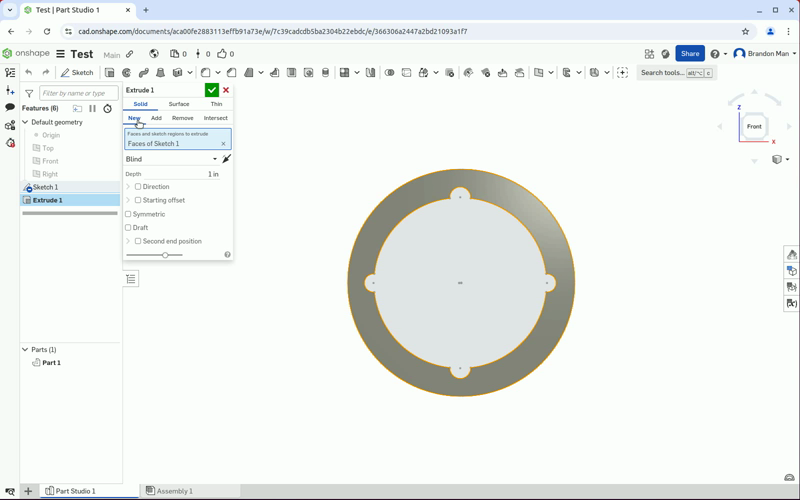
click(137, 120)
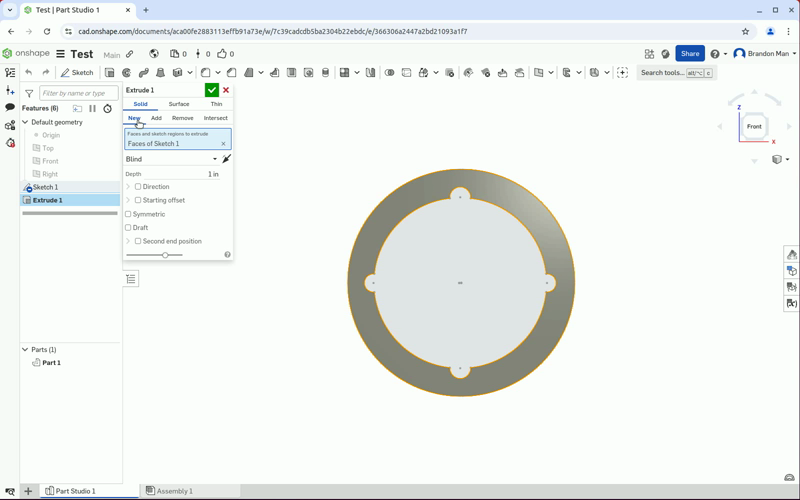
key(tab, 4)
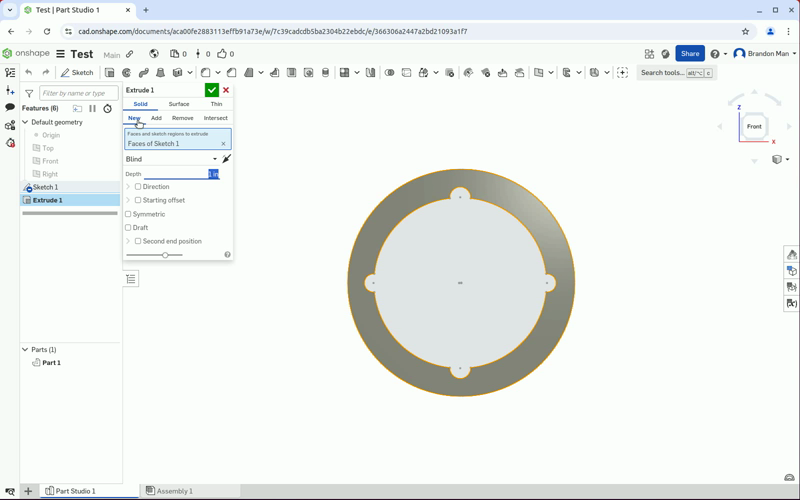
text(0.241)
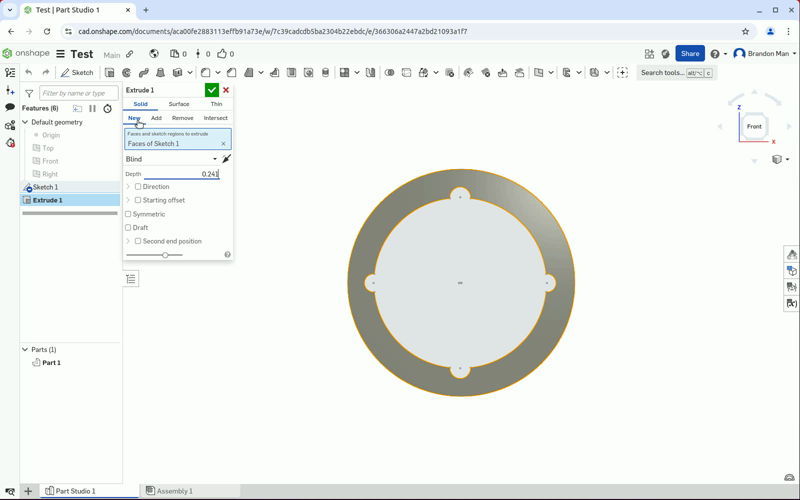
key(enter)
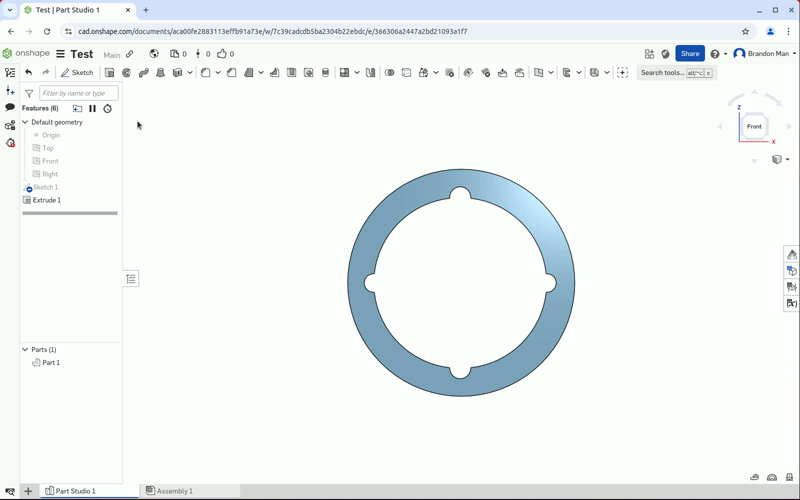
key(shift+h)
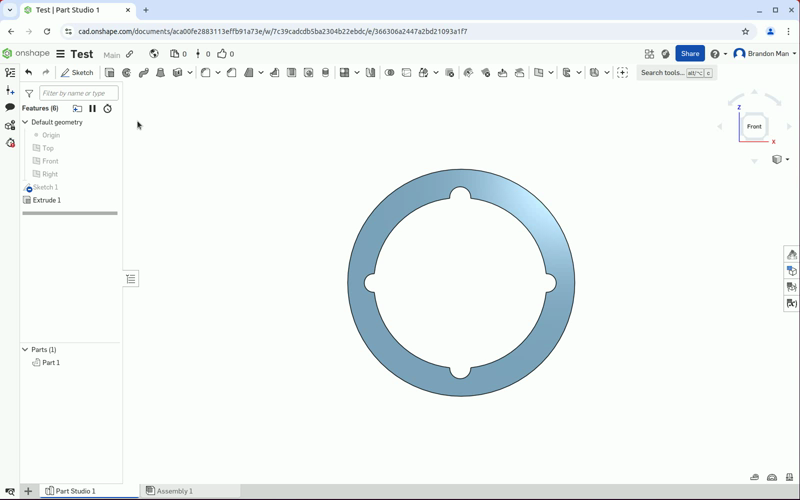
key(shift+h)
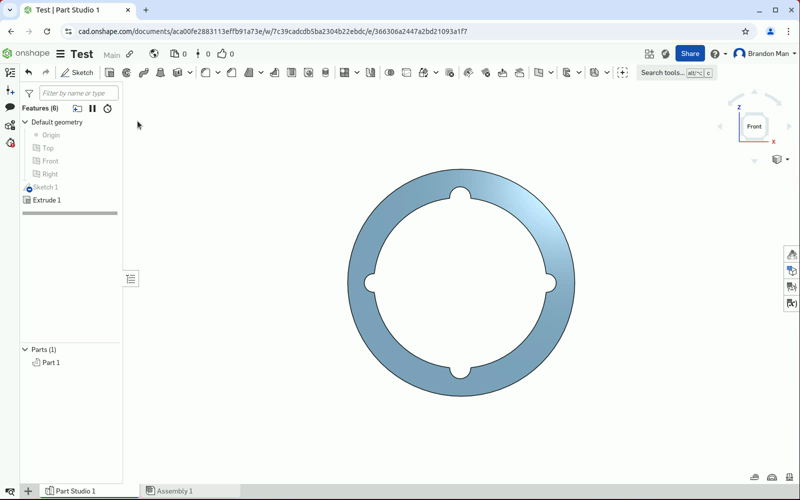
mouse_move(73, 189)
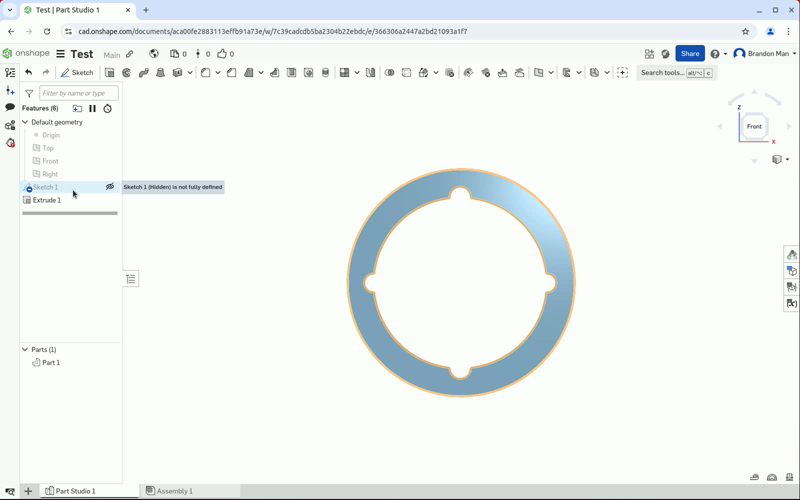
click(73, 189)
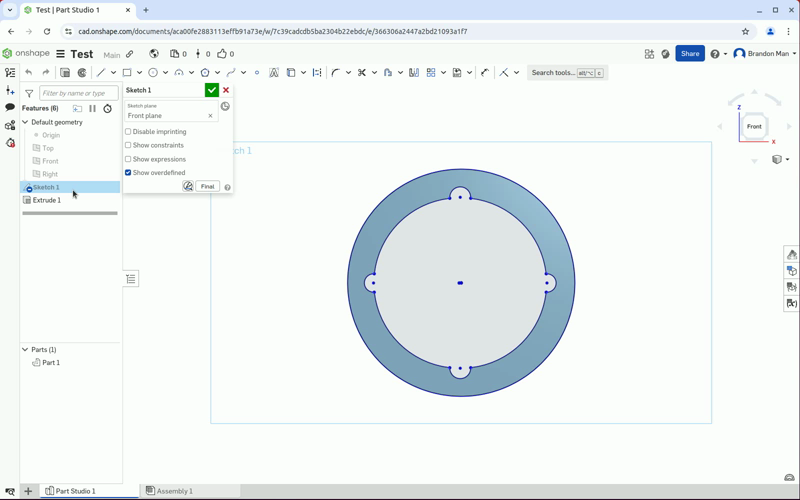
mouse_move(229, 92)
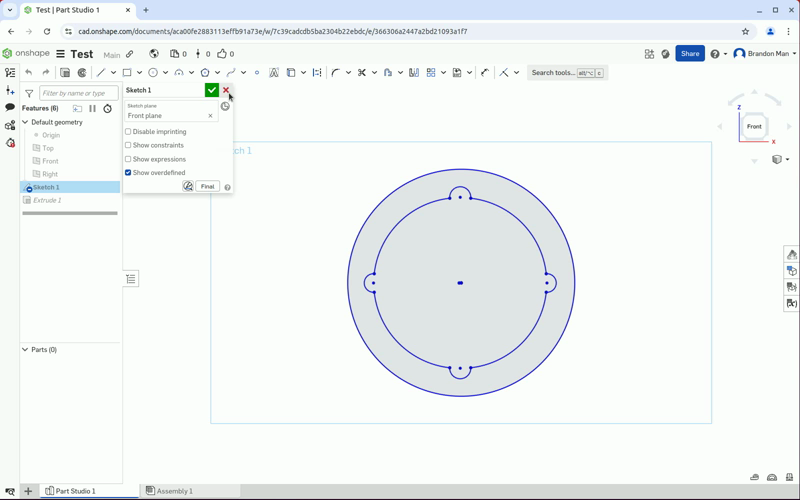
click(229, 92)
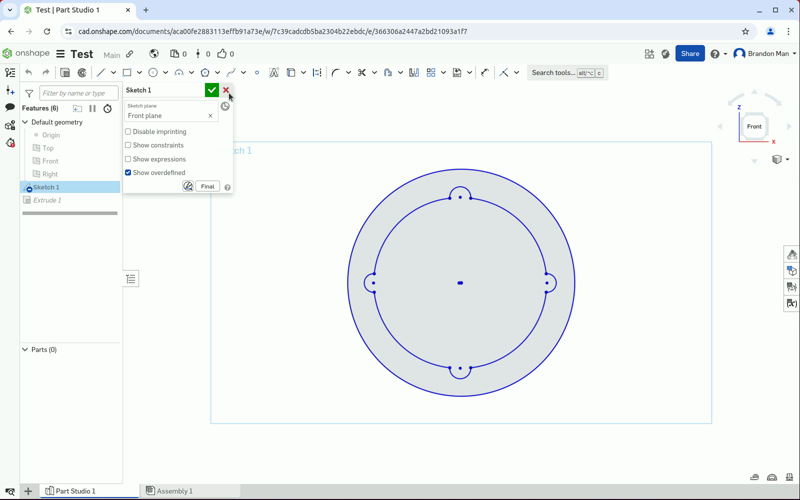
key(shift+s)
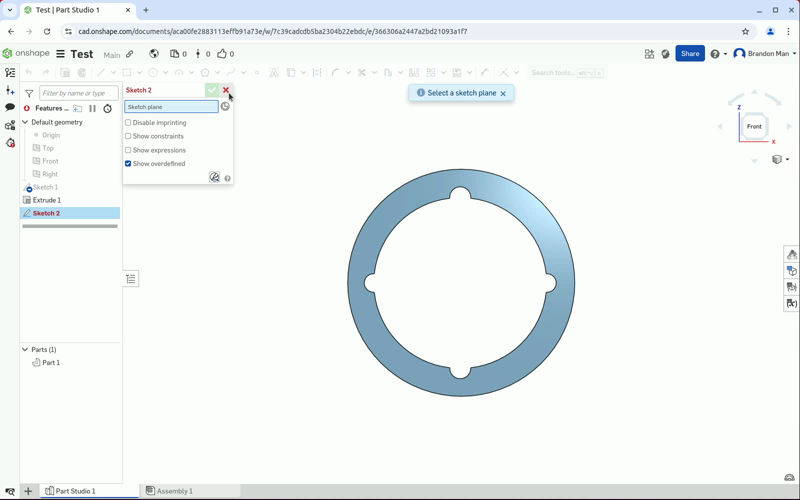
mouse_move(73, 163)
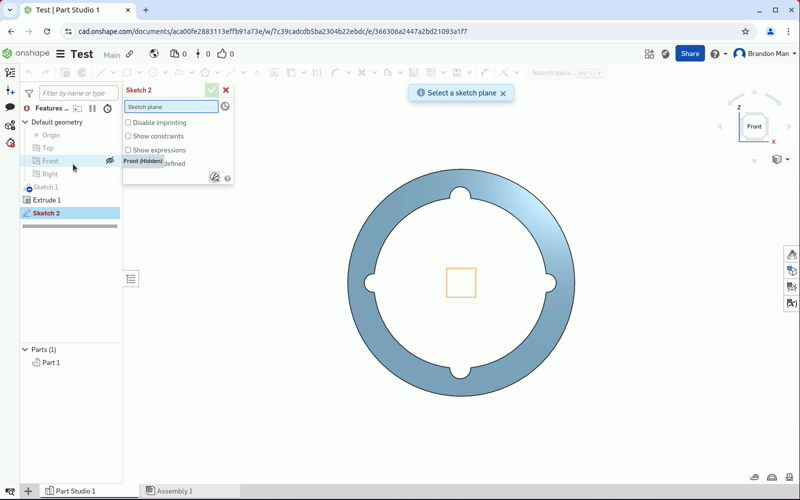
click(73, 163)
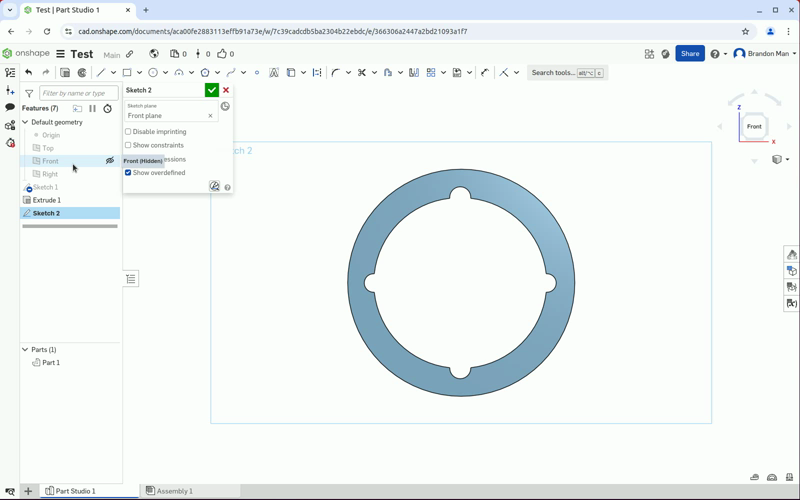
mouse_move(73, 352)
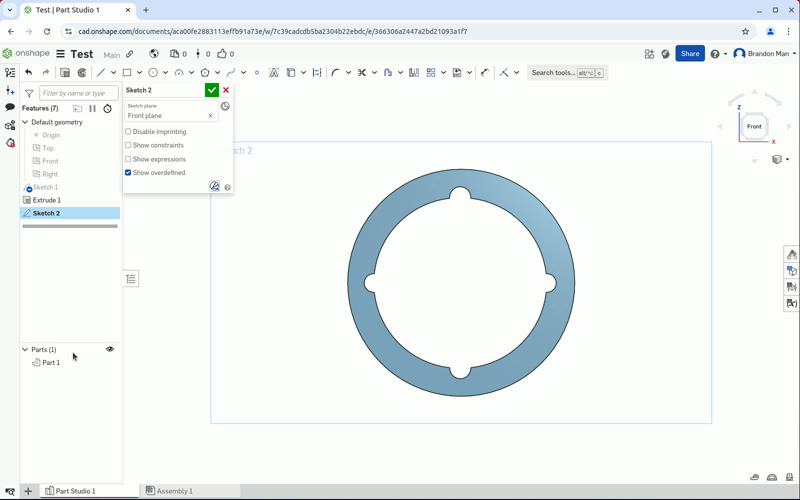
key(y)
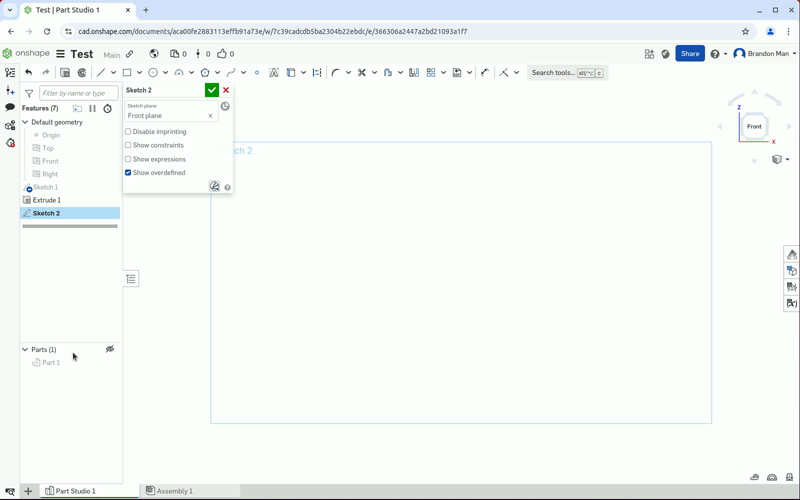
key(a)
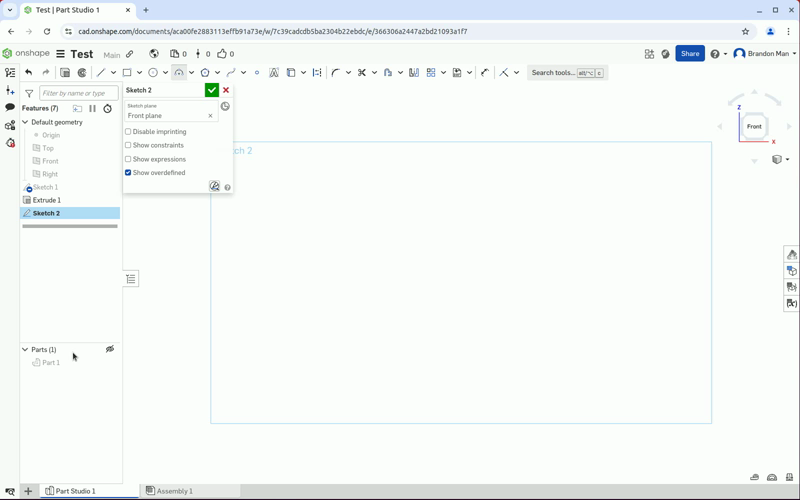
key_down(shift)
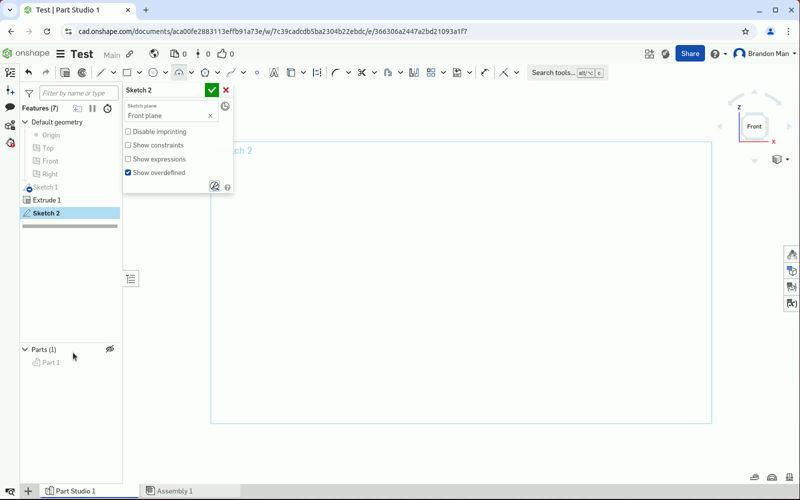
mouse_move(375, 292)
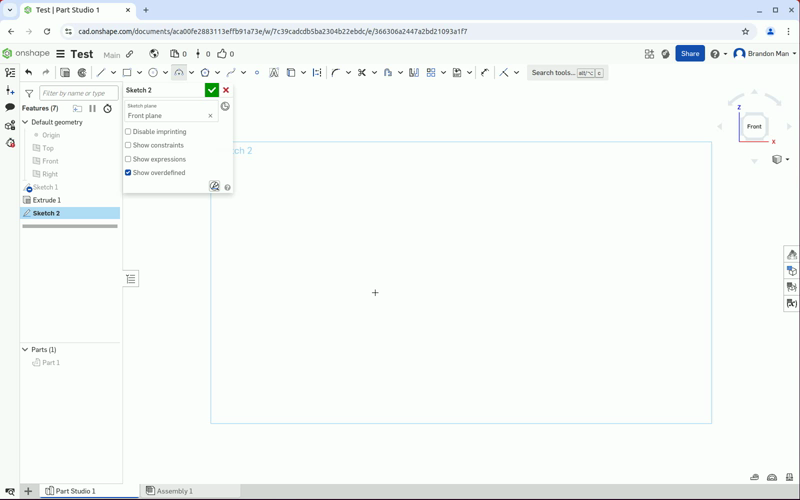
click(375, 292)
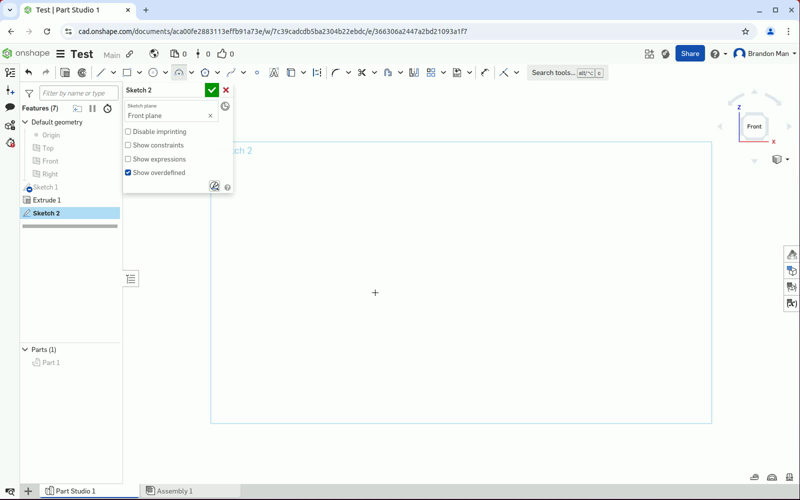
key_up(shift)
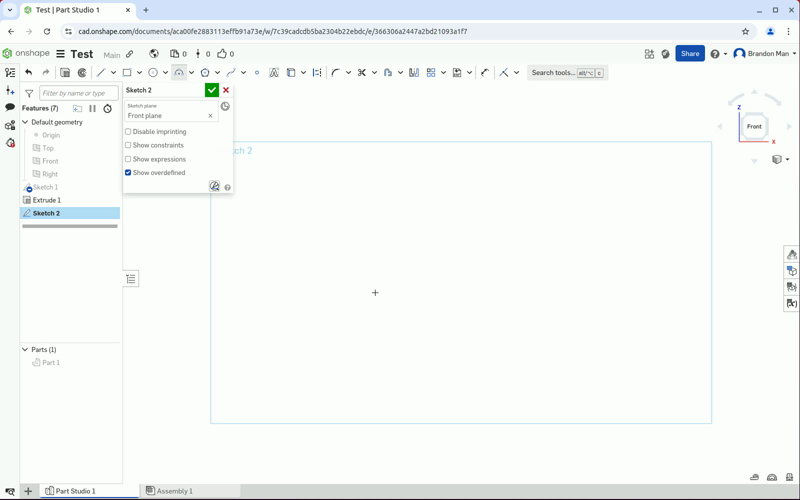
key_down(shift)
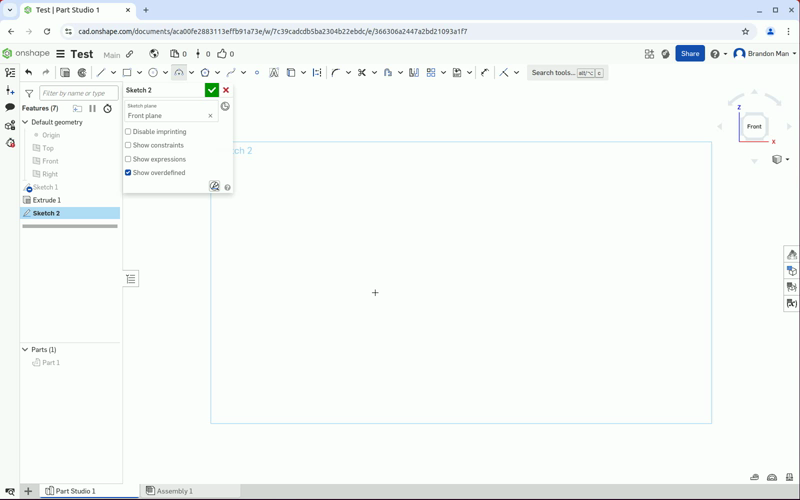
mouse_move(450, 367)
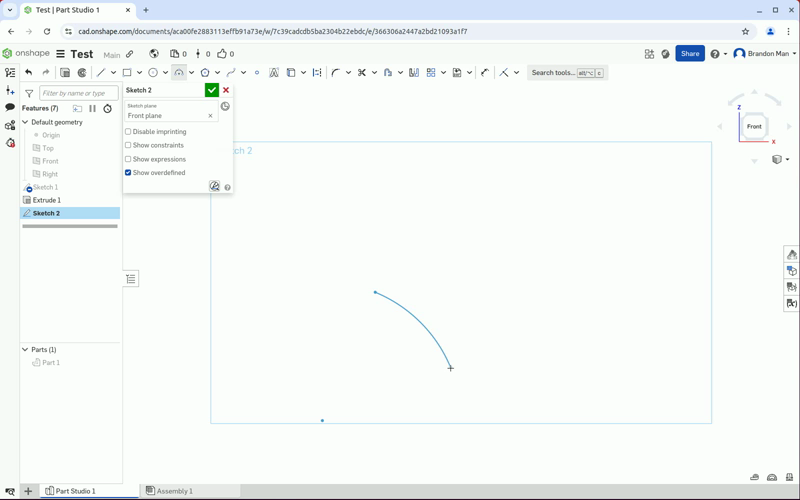
click(450, 367)
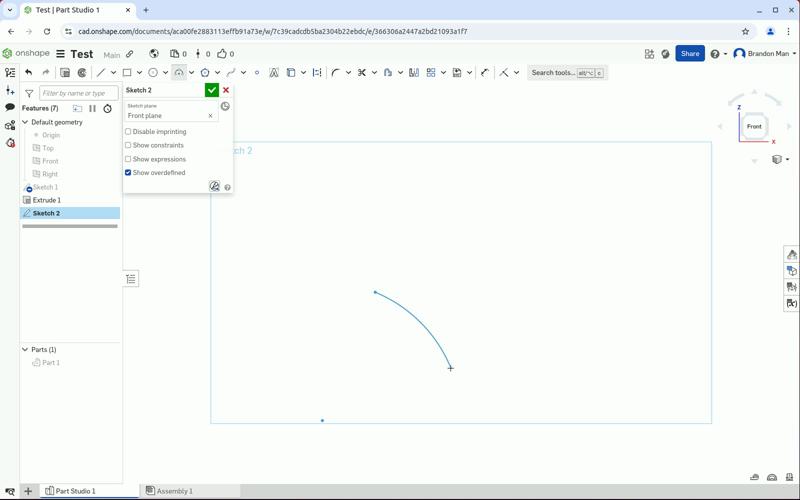
mouse_move(399, 343)
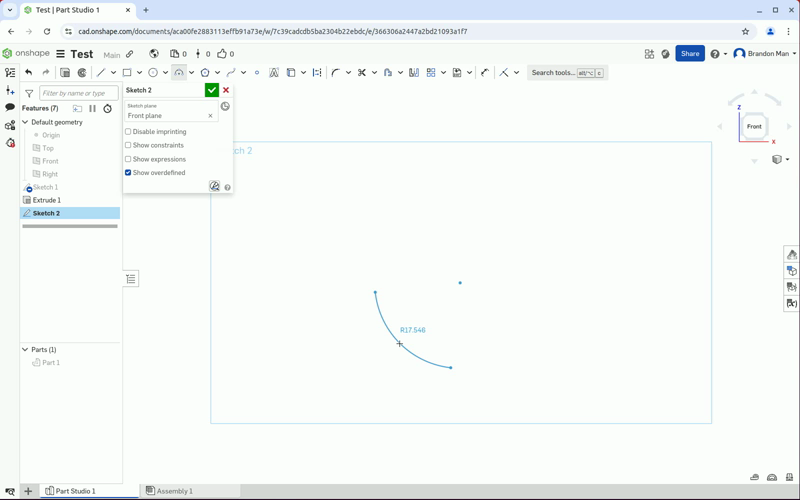
click(399, 343)
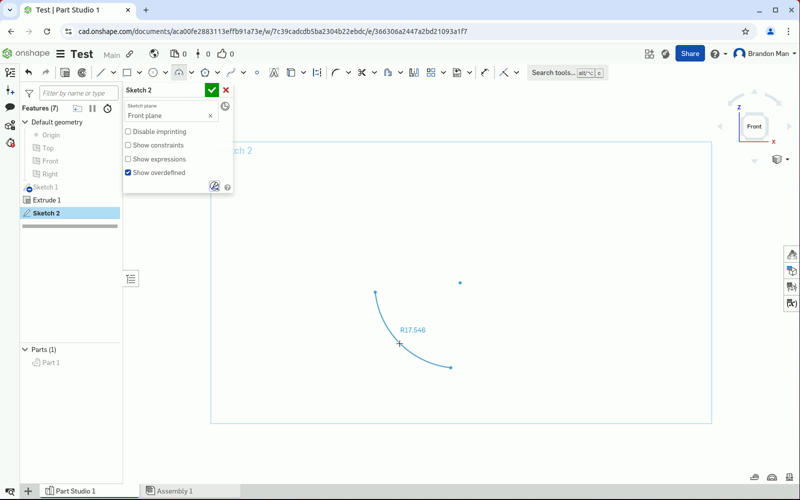
key_up(shift)
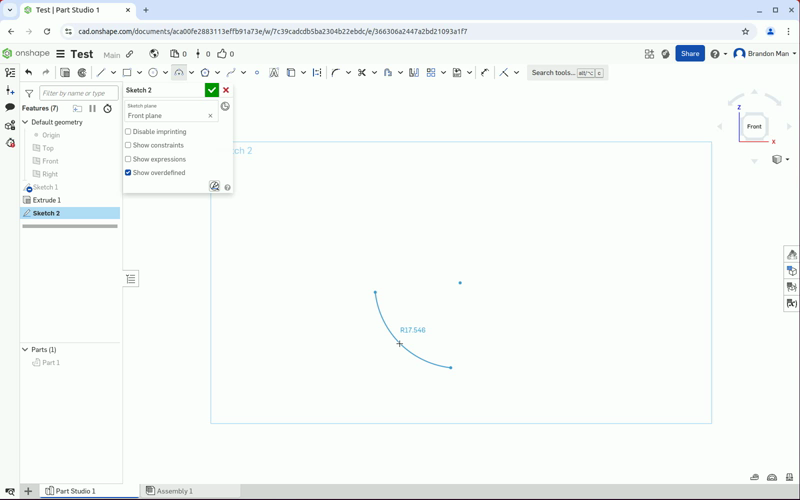
mouse_move(450, 367)
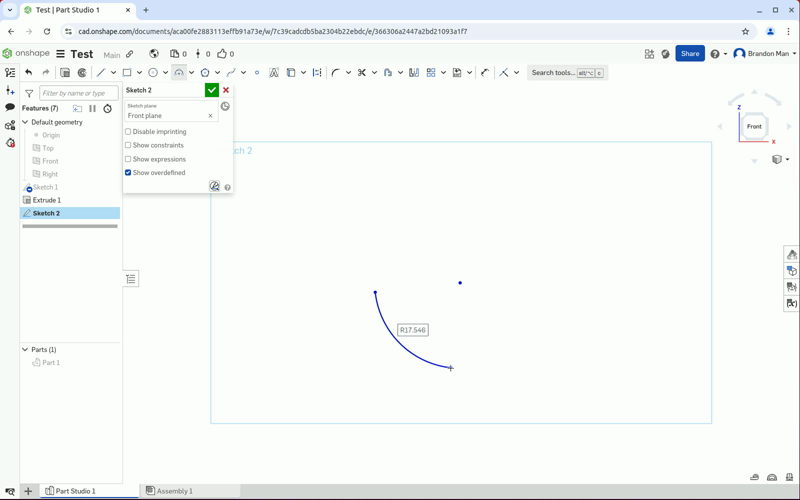
click(450, 367)
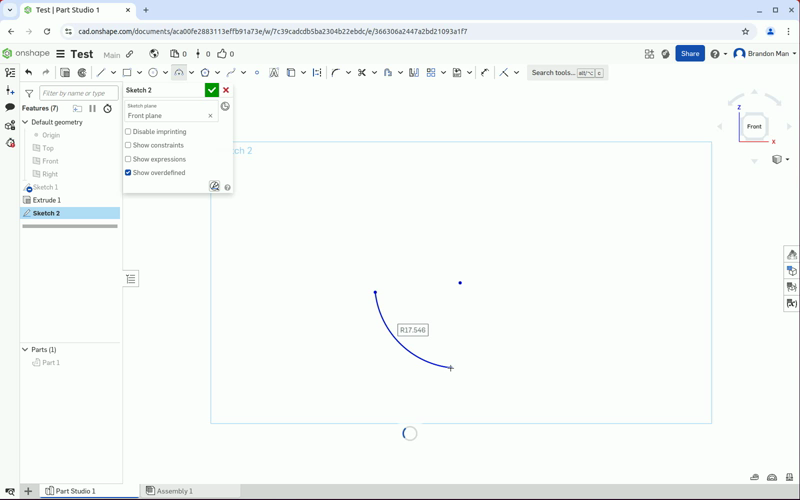
key_down(shift)
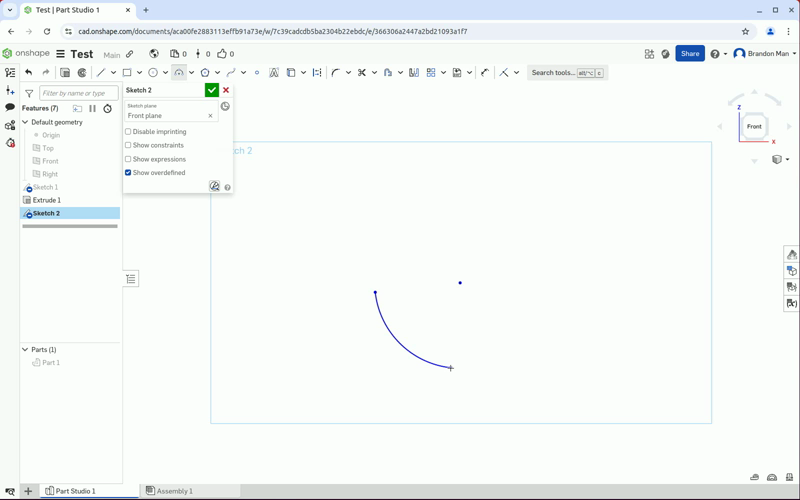
mouse_move(470, 367)
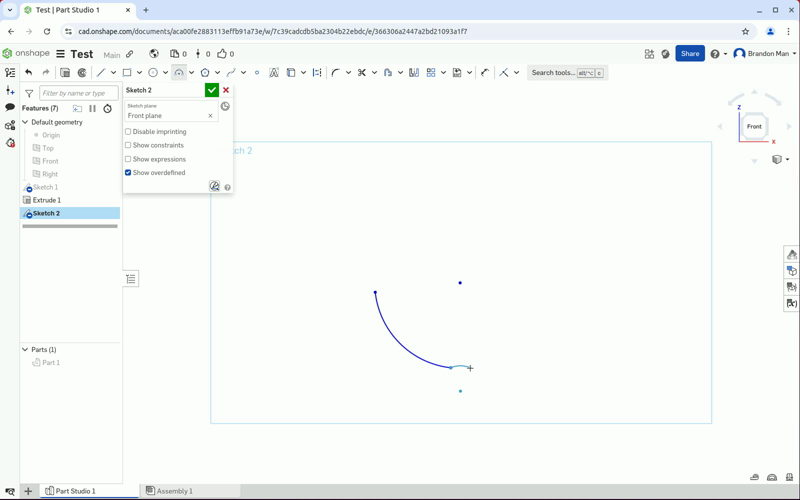
click(470, 367)
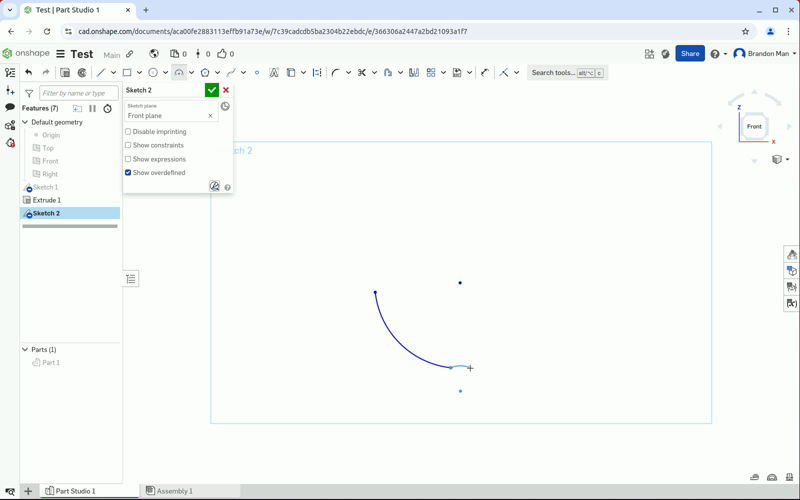
mouse_move(460, 358)
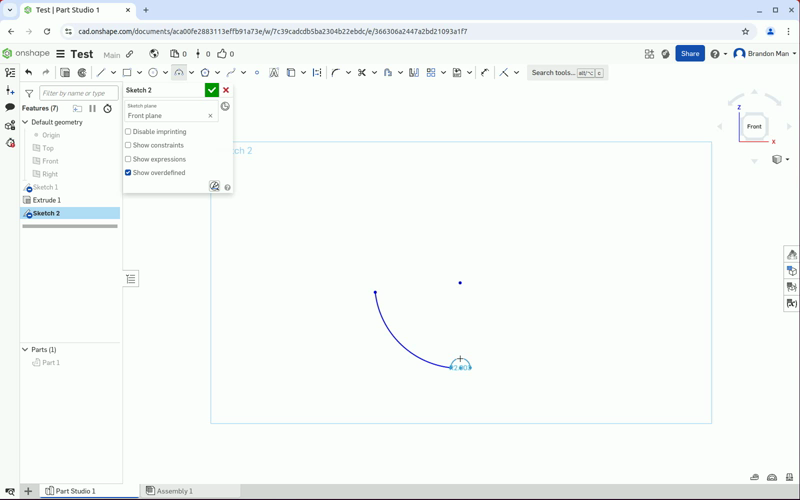
click(460, 358)
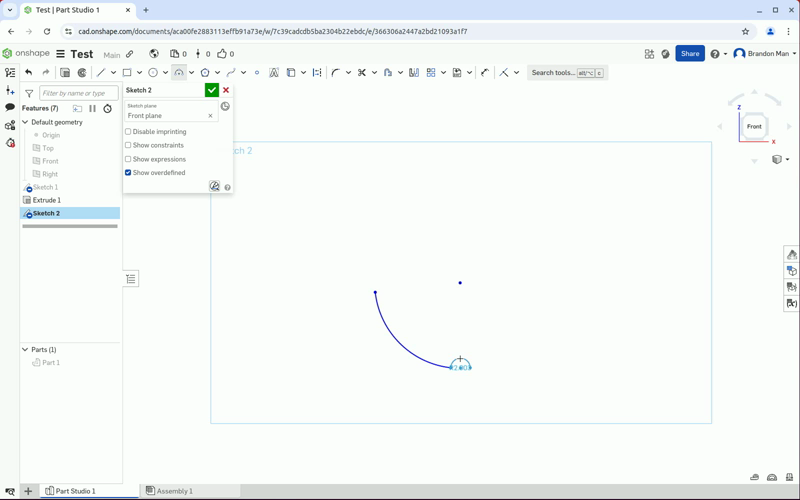
key_up(shift)
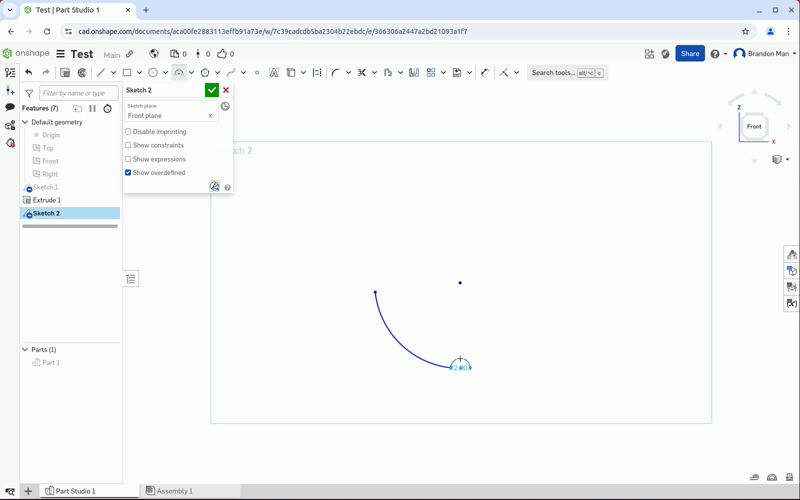
mouse_move(470, 367)
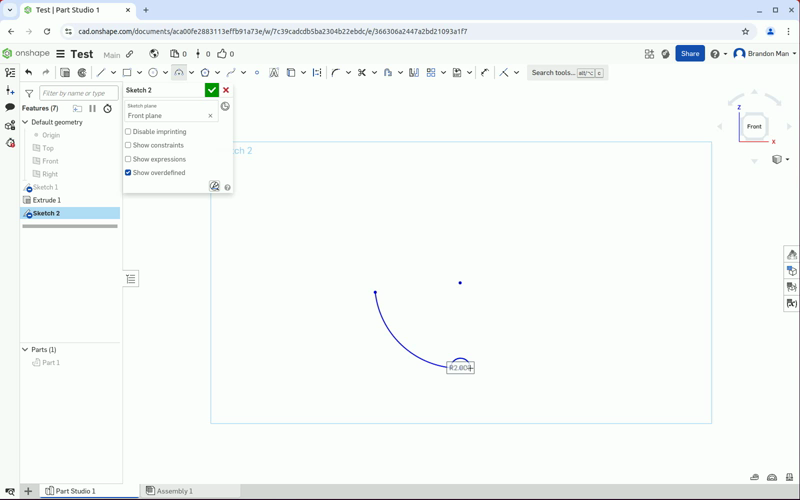
click(470, 367)
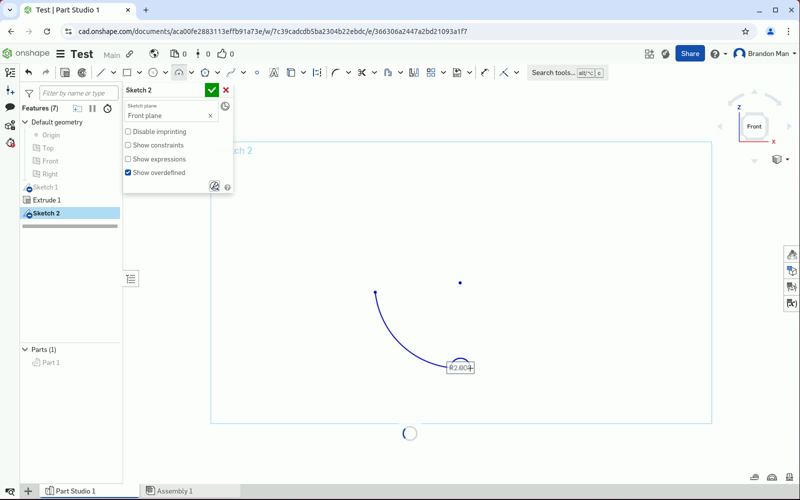
key_down(shift)
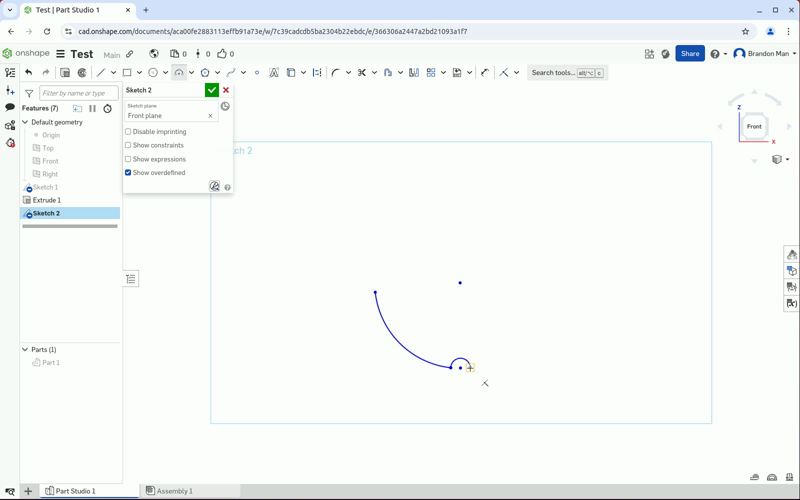
mouse_move(545, 292)
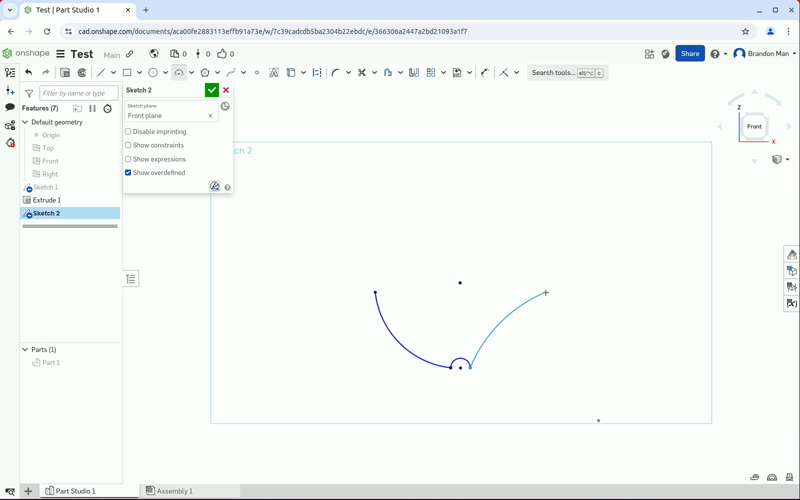
click(545, 292)
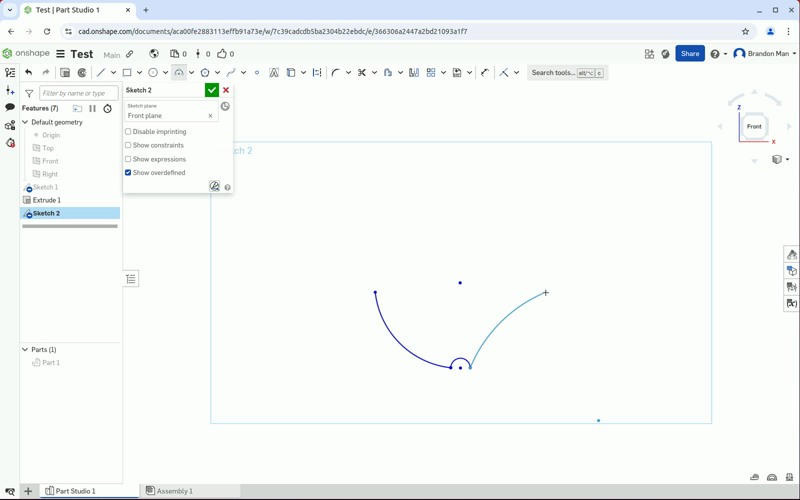
mouse_move(521, 343)
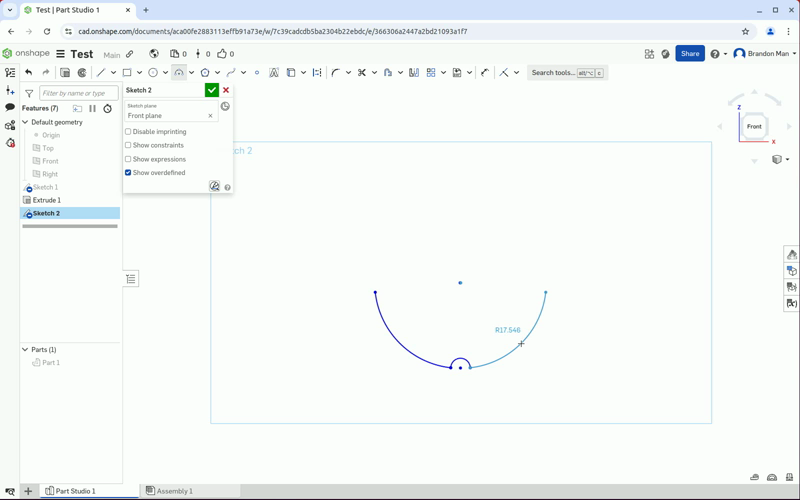
click(521, 343)
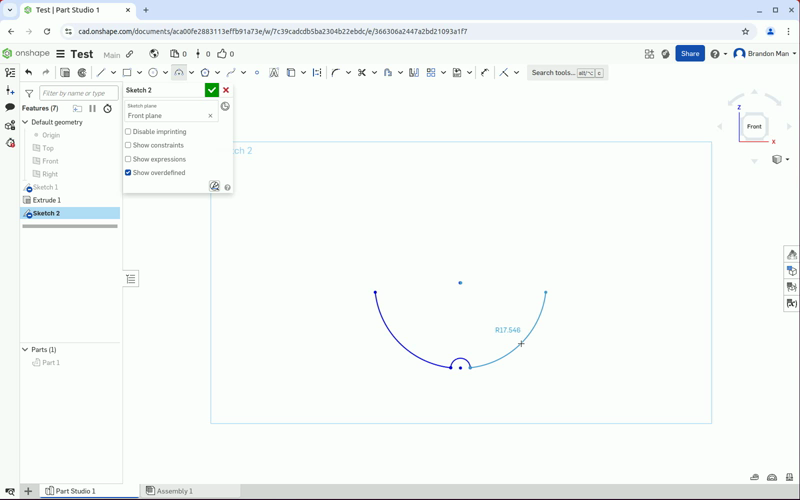
key_up(shift)
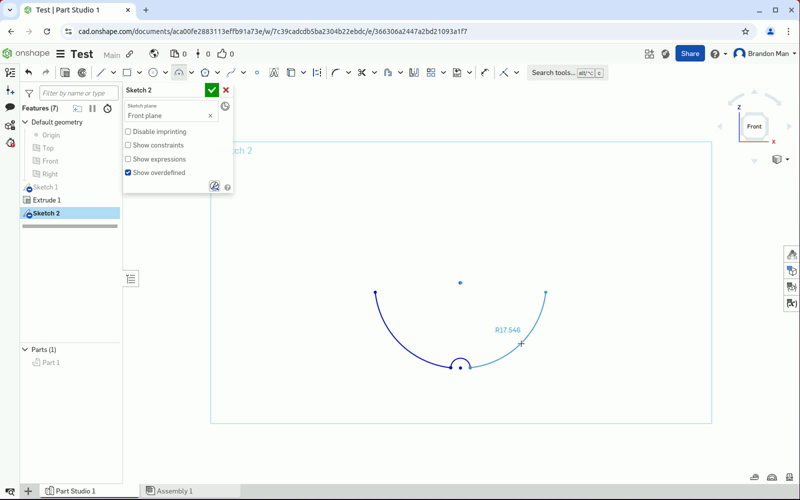
mouse_move(545, 292)
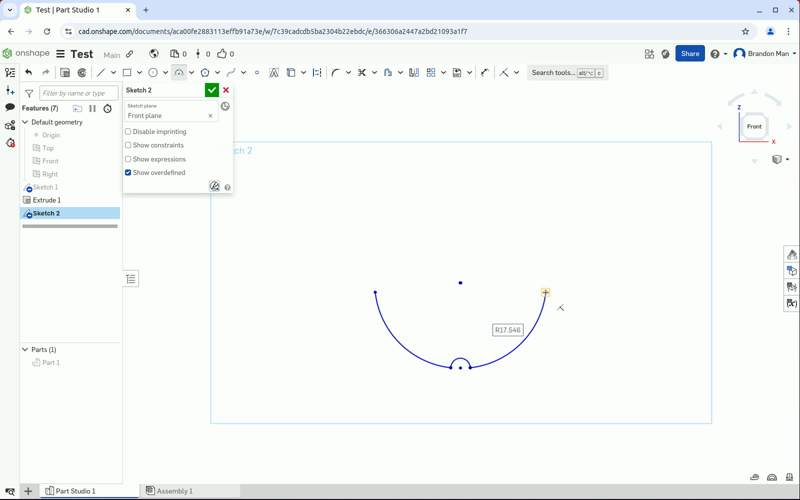
click(545, 292)
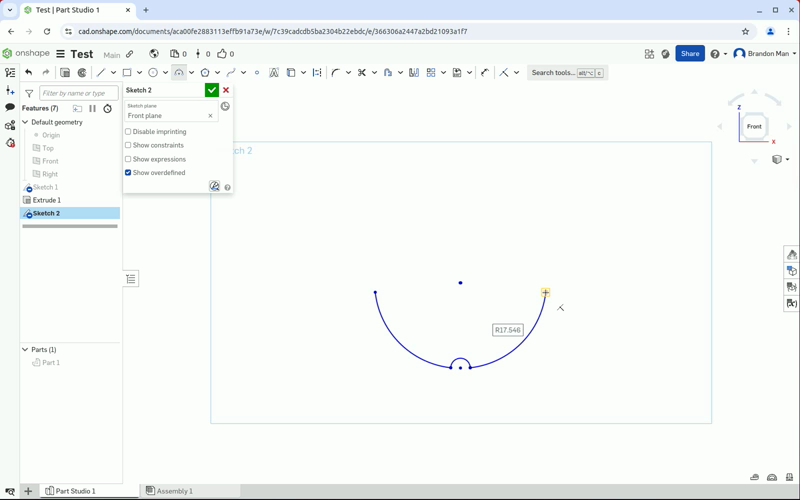
key_down(shift)
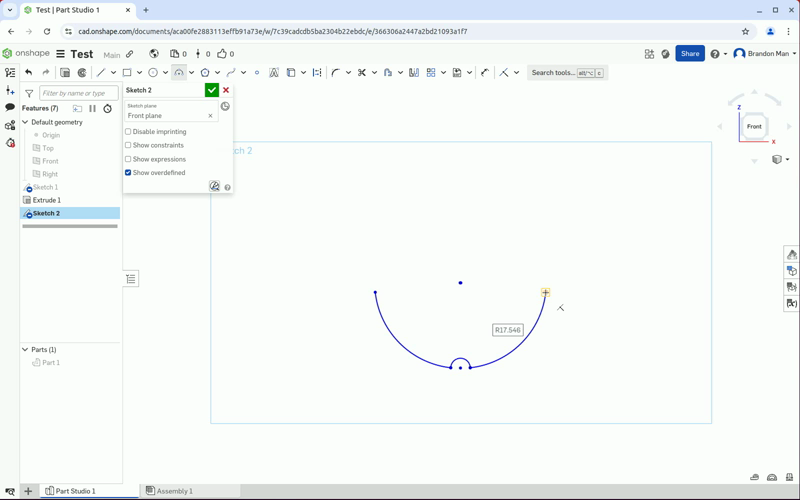
mouse_move(545, 272)
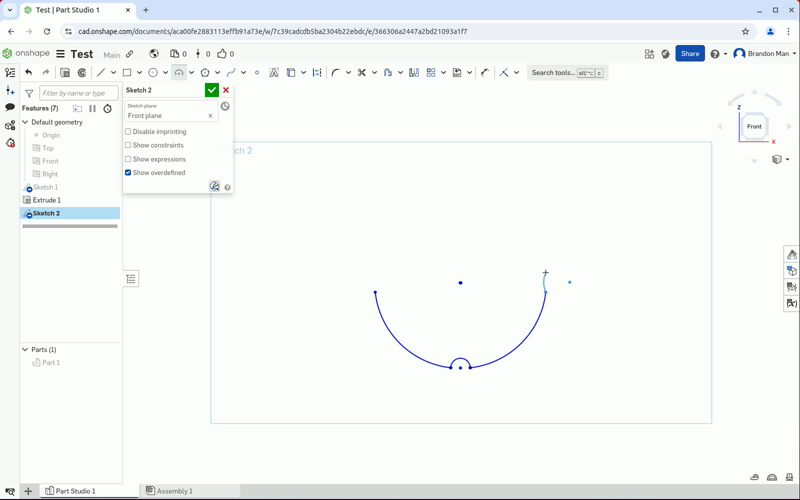
click(545, 272)
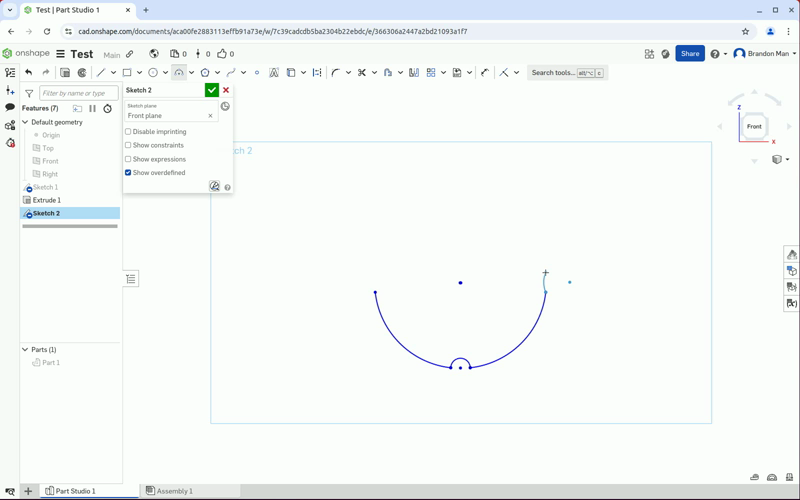
mouse_move(536, 282)
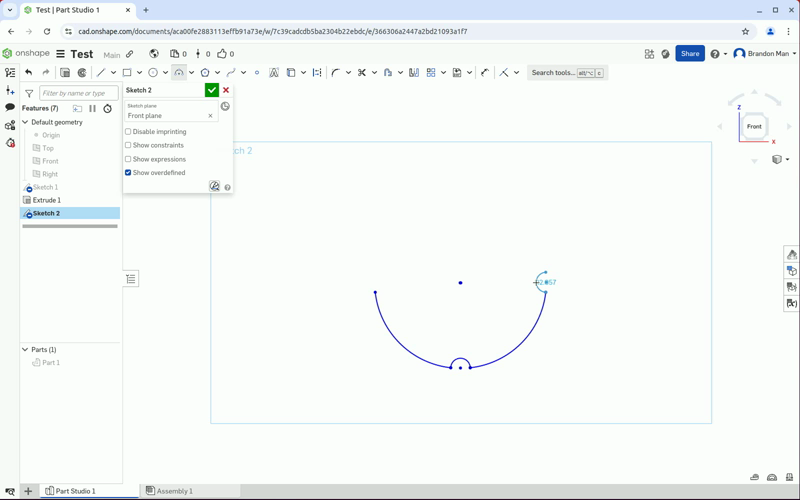
click(536, 282)
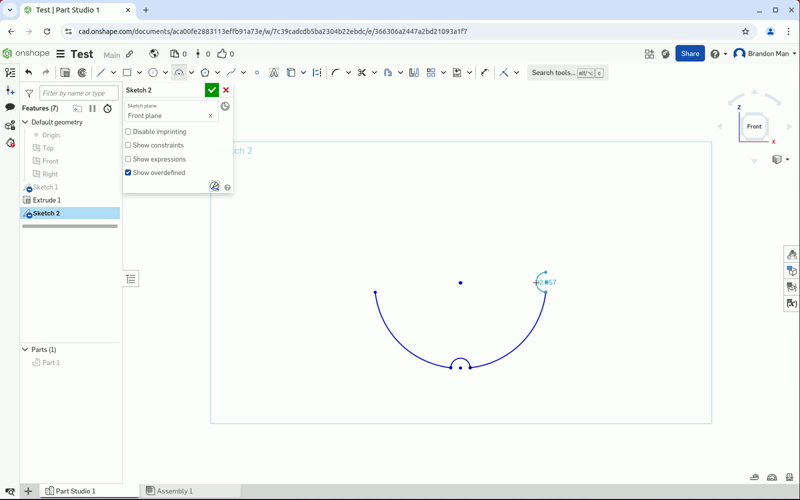
key_up(shift)
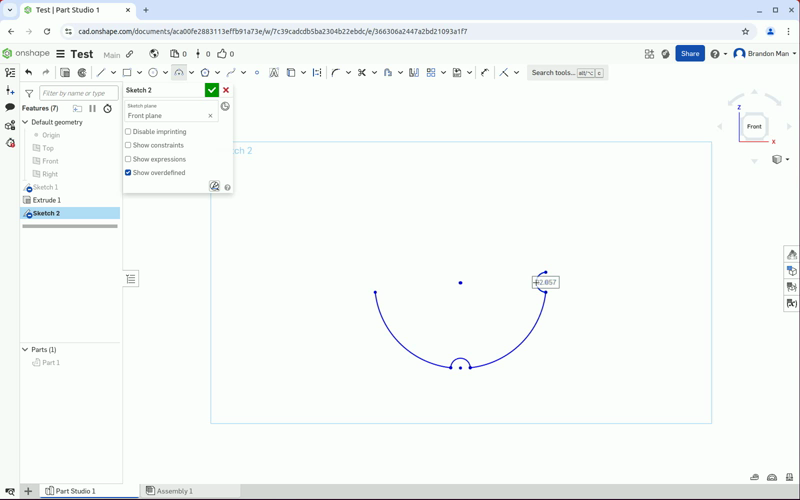
mouse_move(545, 272)
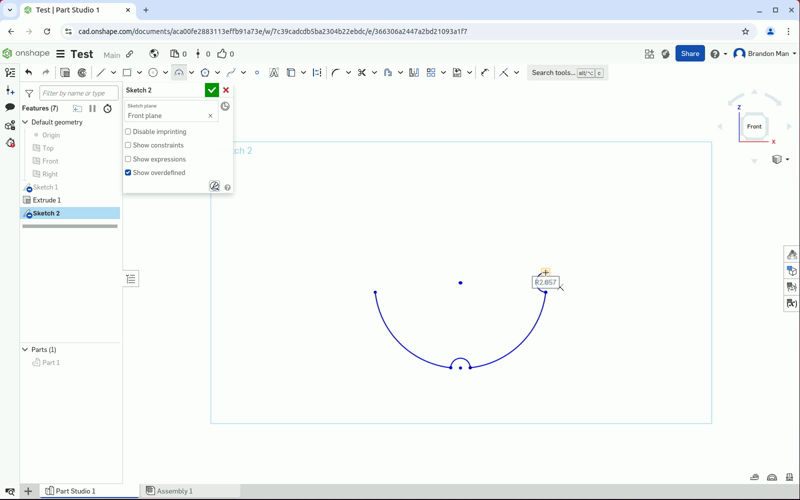
click(545, 272)
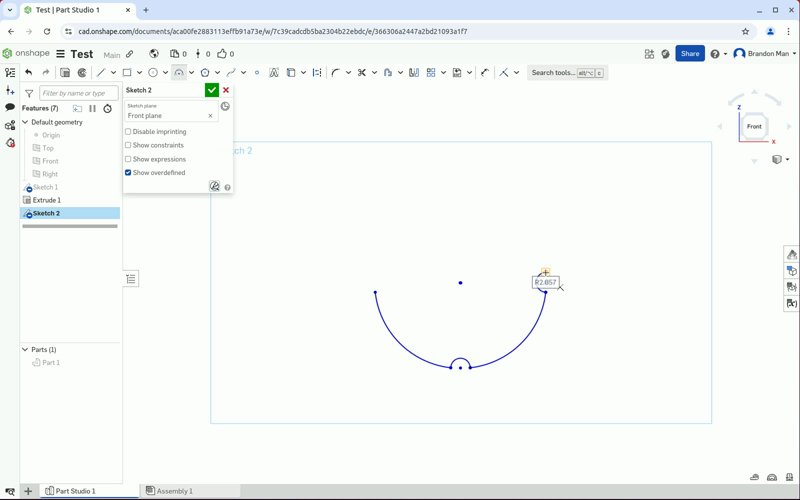
key_down(shift)
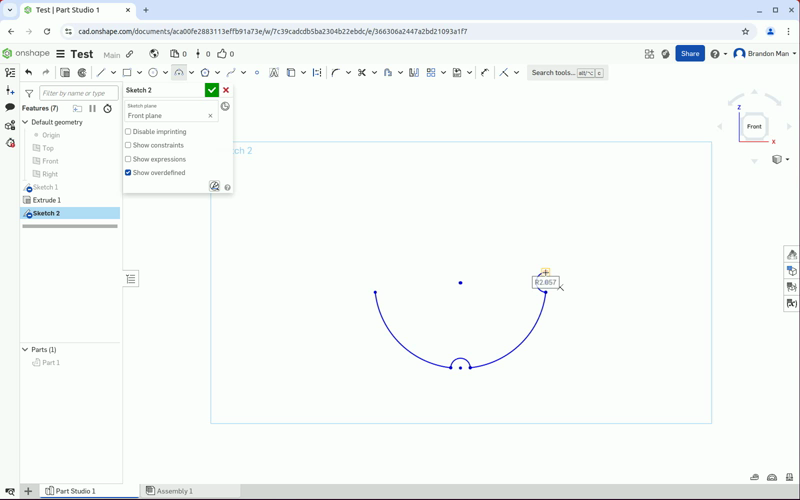
mouse_move(470, 197)
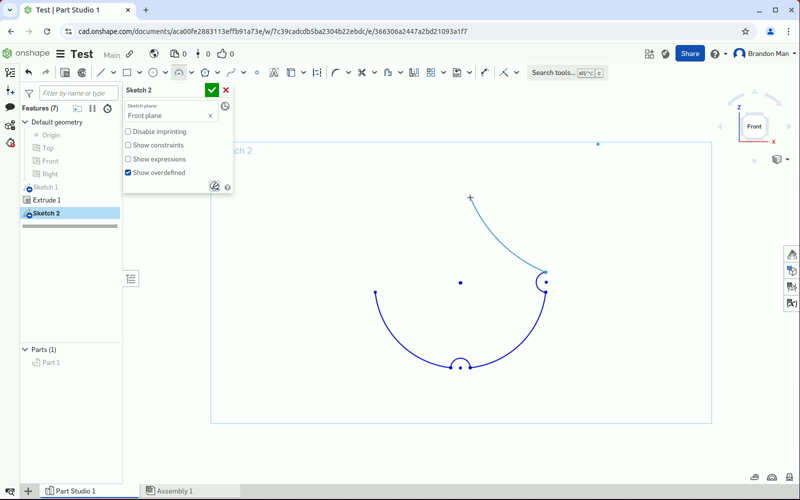
click(470, 197)
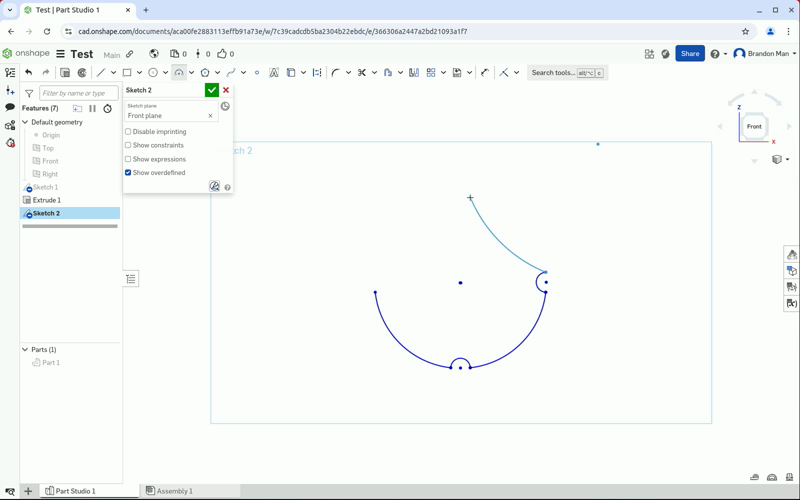
mouse_move(521, 221)
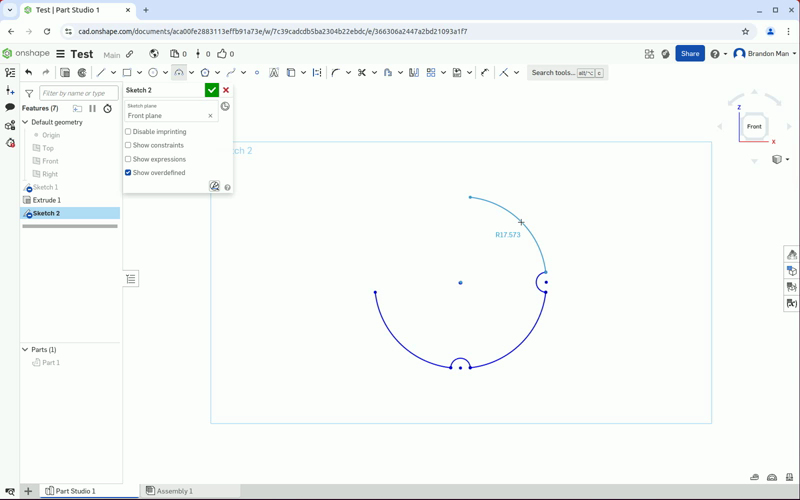
click(521, 221)
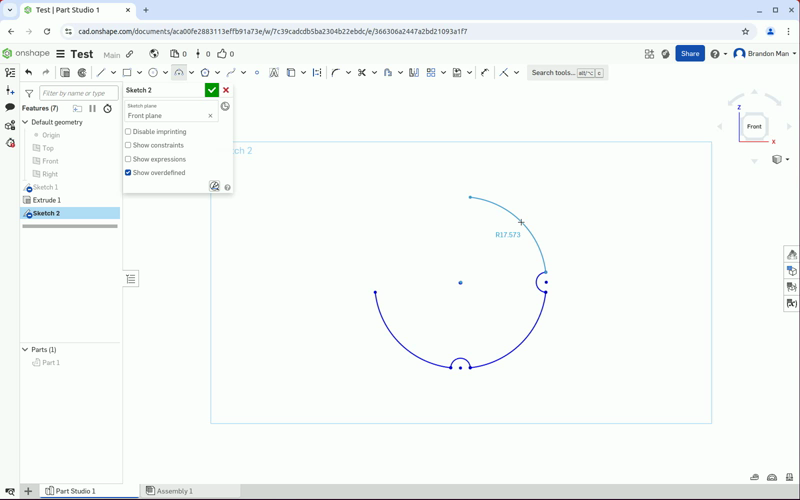
key_up(shift)
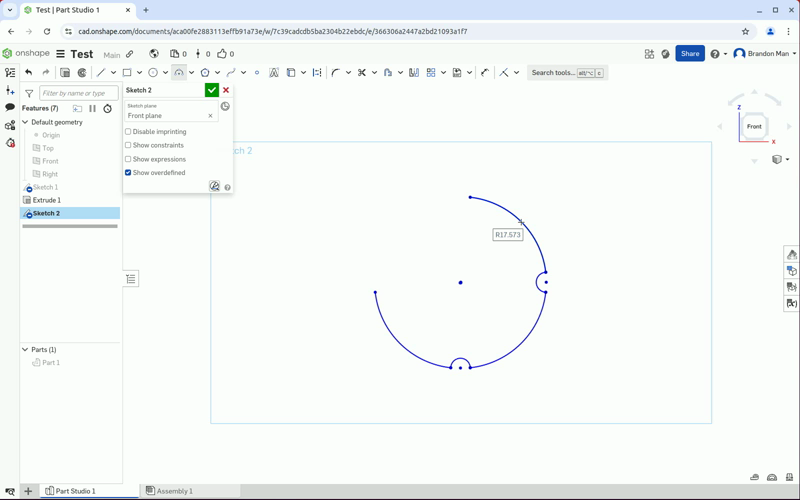
mouse_move(470, 197)
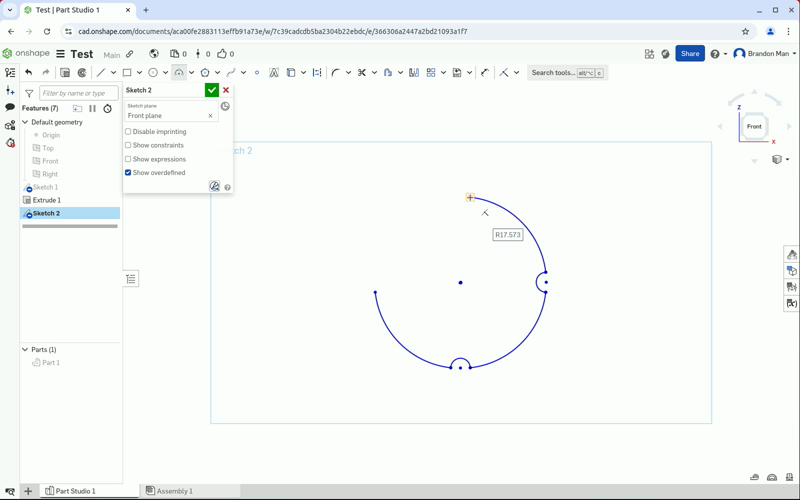
click(470, 197)
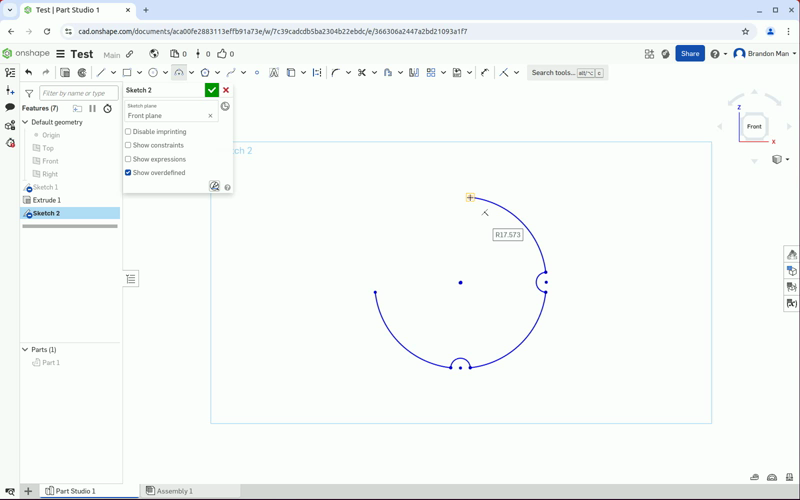
key_down(shift)
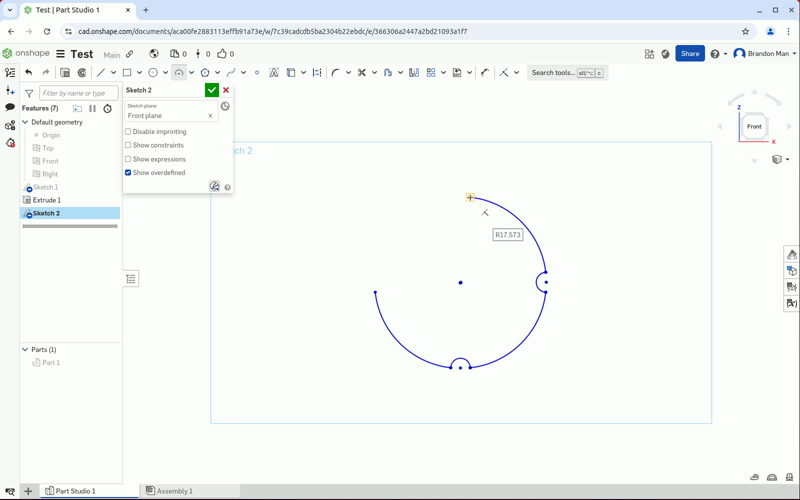
mouse_move(450, 197)
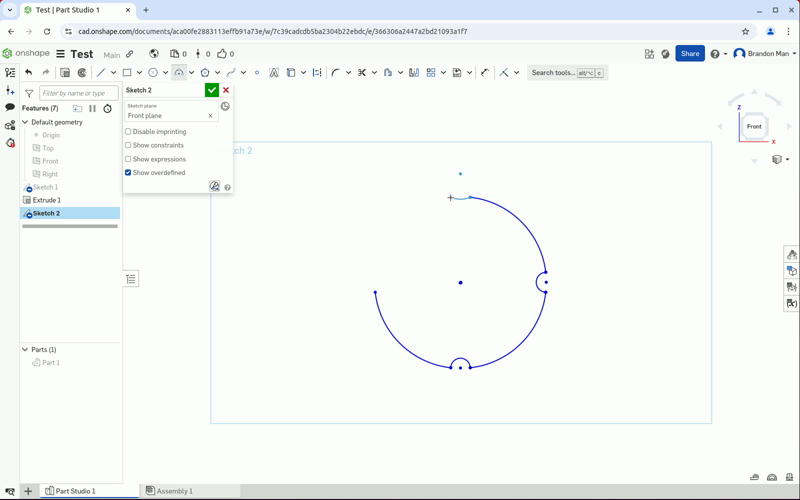
click(450, 197)
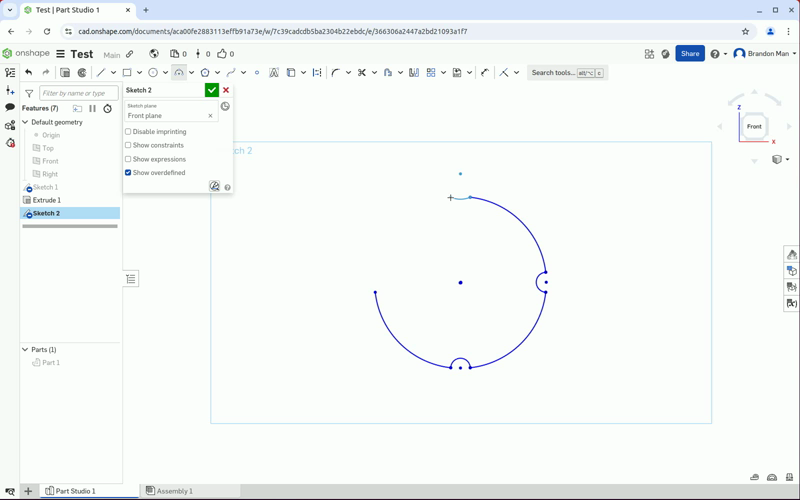
mouse_move(460, 206)
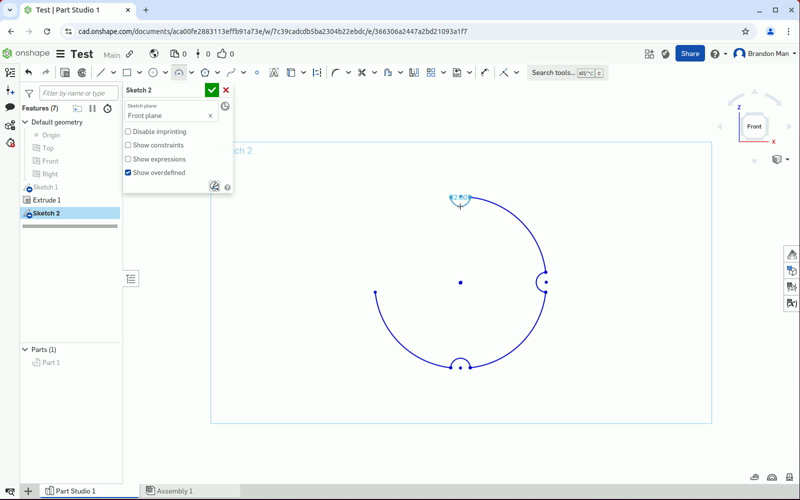
click(460, 206)
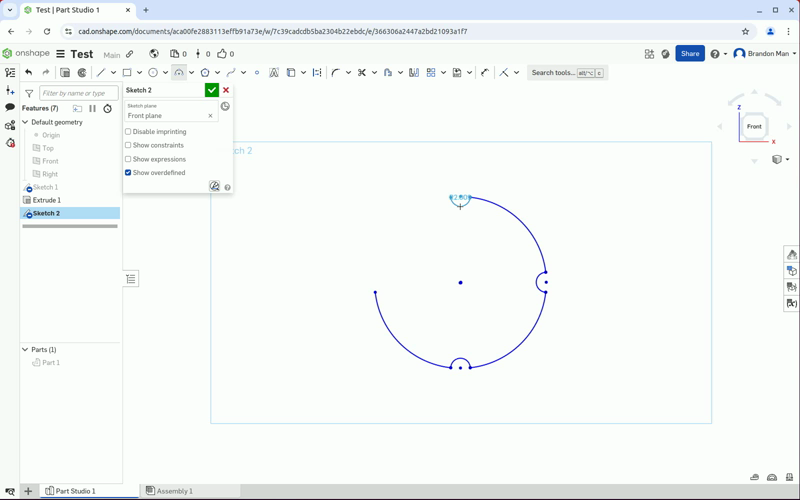
key_up(shift)
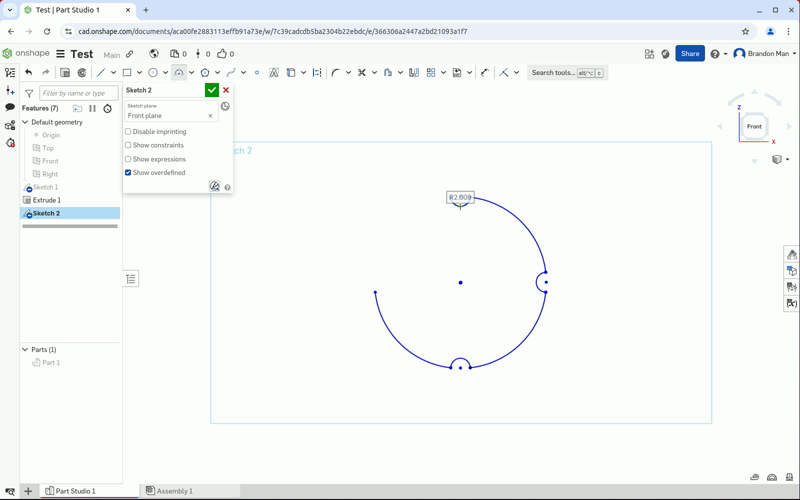
mouse_move(450, 197)
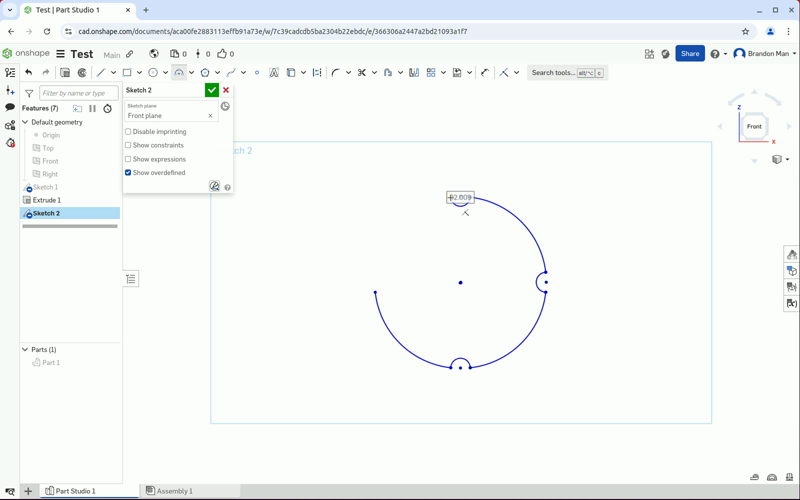
click(450, 197)
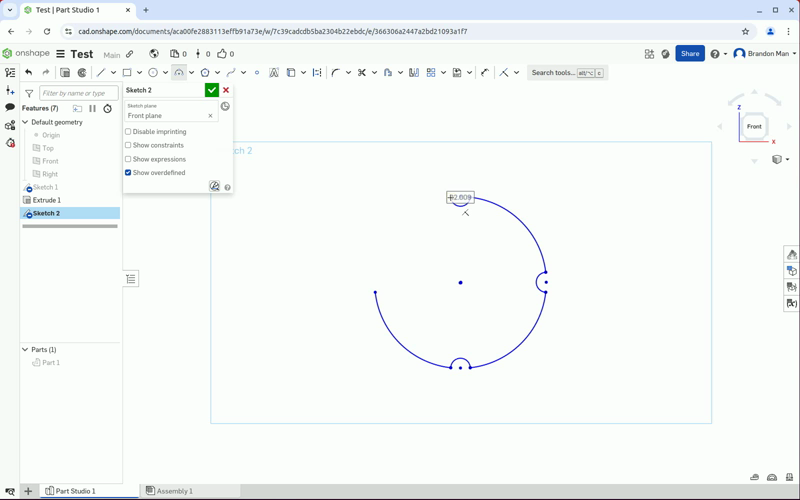
key_down(shift)
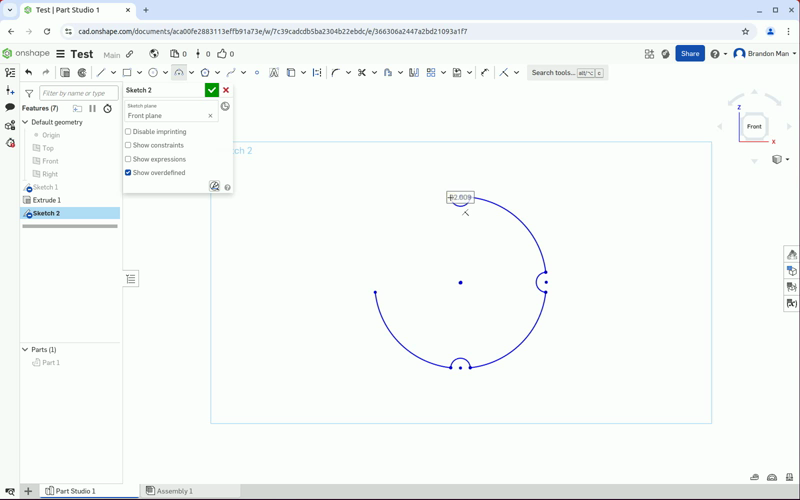
mouse_move(375, 272)
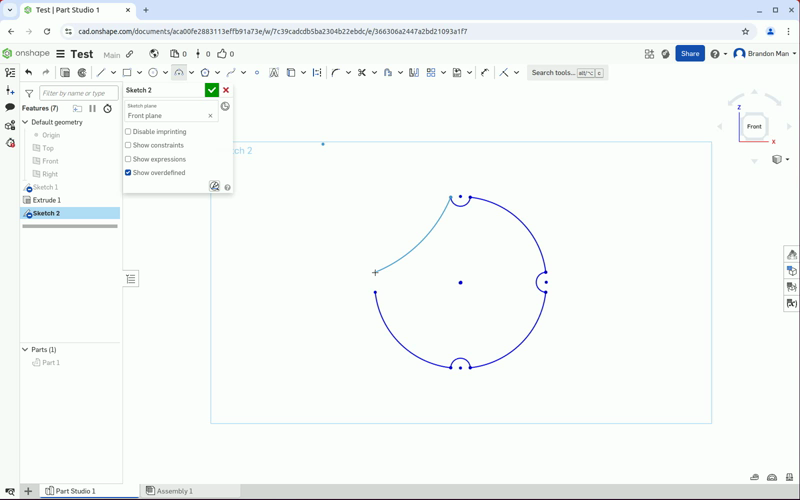
click(375, 272)
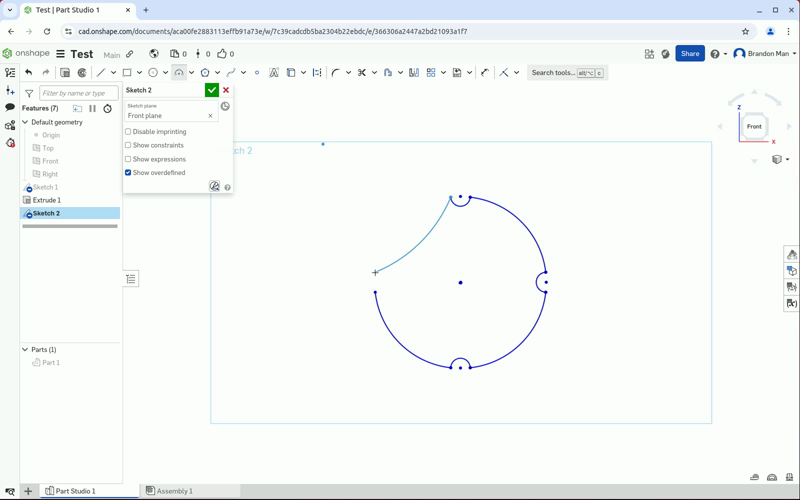
mouse_move(399, 221)
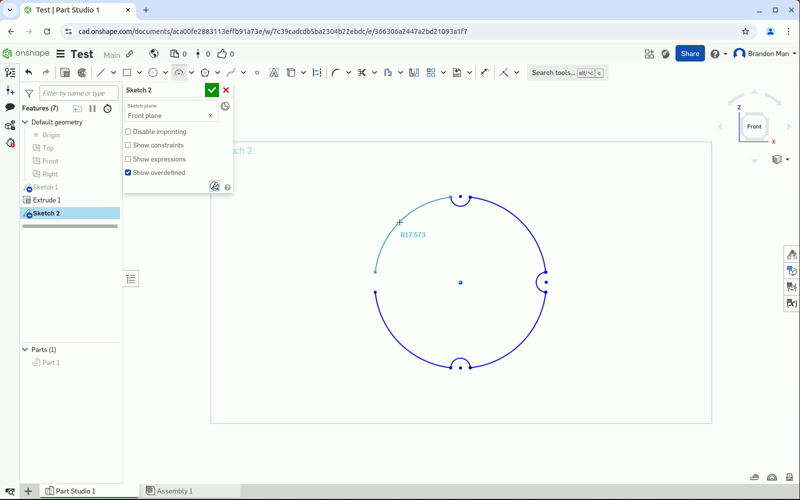
click(399, 221)
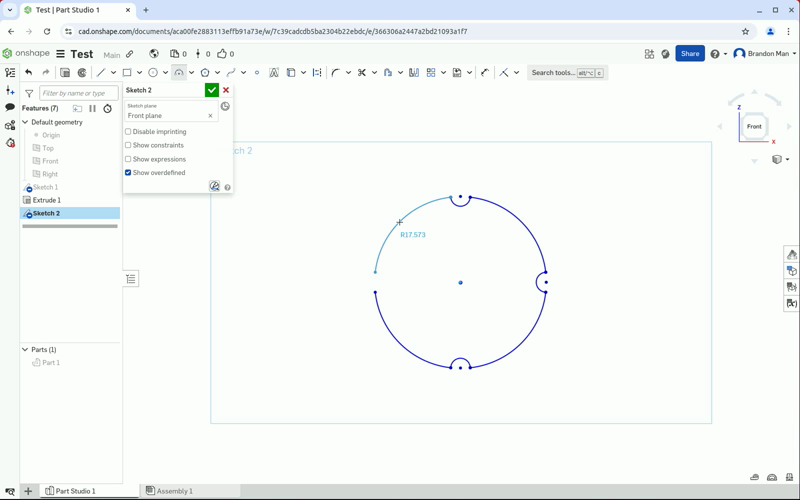
key_up(shift)
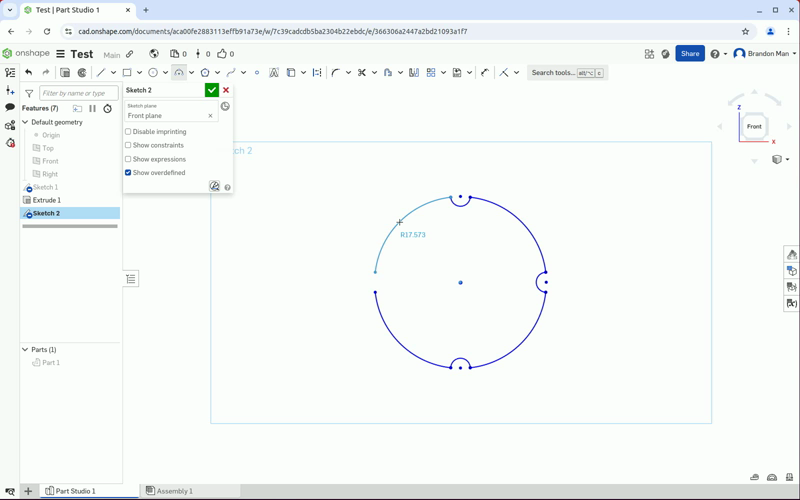
mouse_move(375, 272)
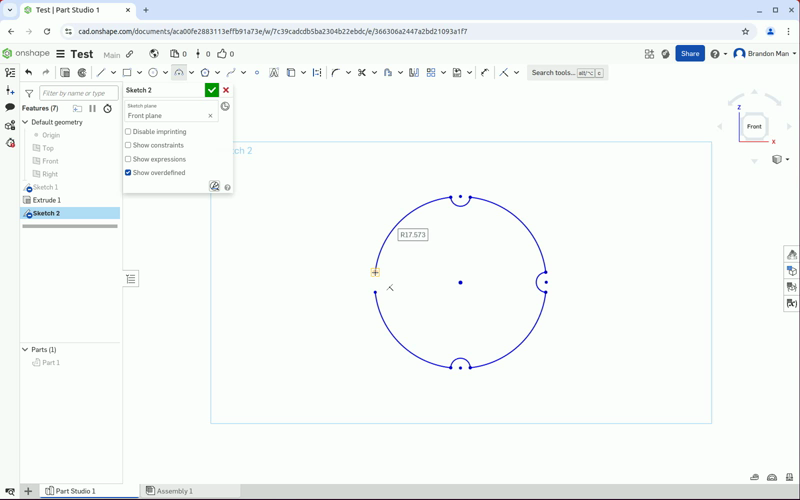
click(375, 272)
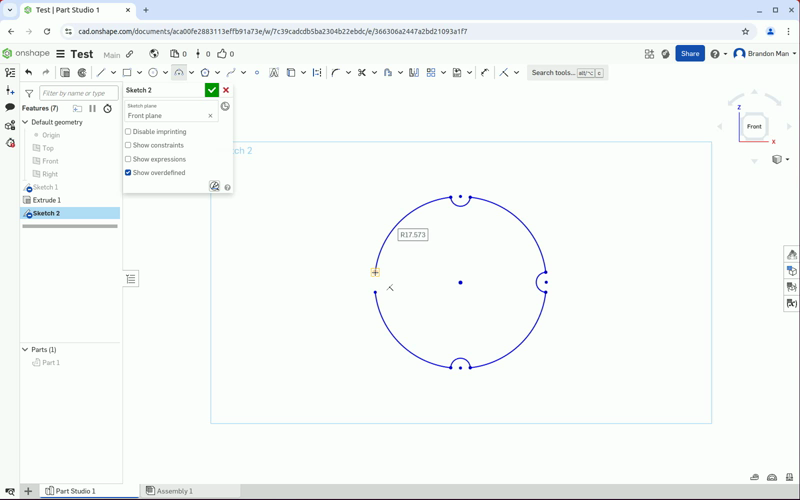
mouse_move(375, 292)
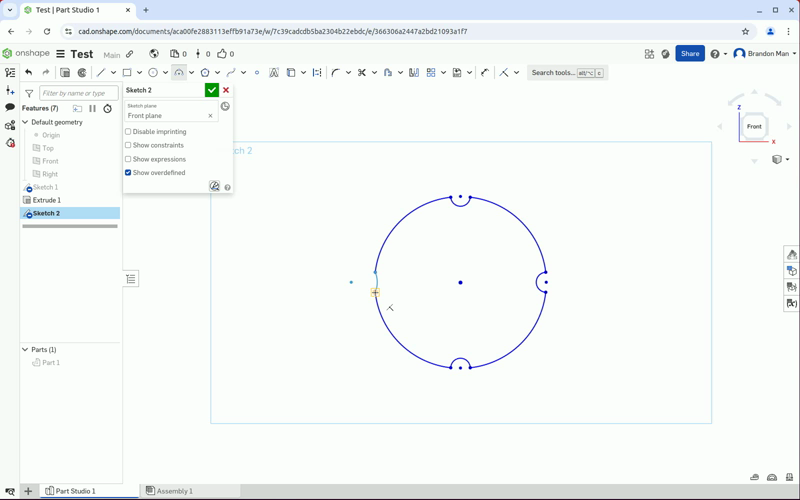
click(375, 292)
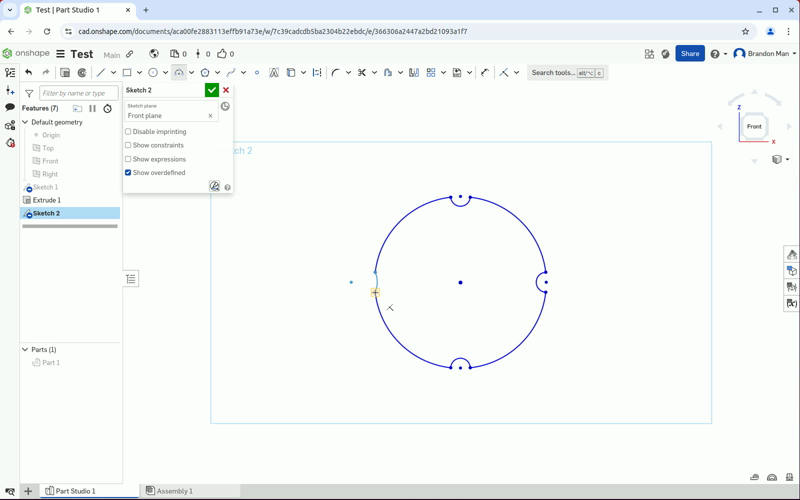
key_down(shift)
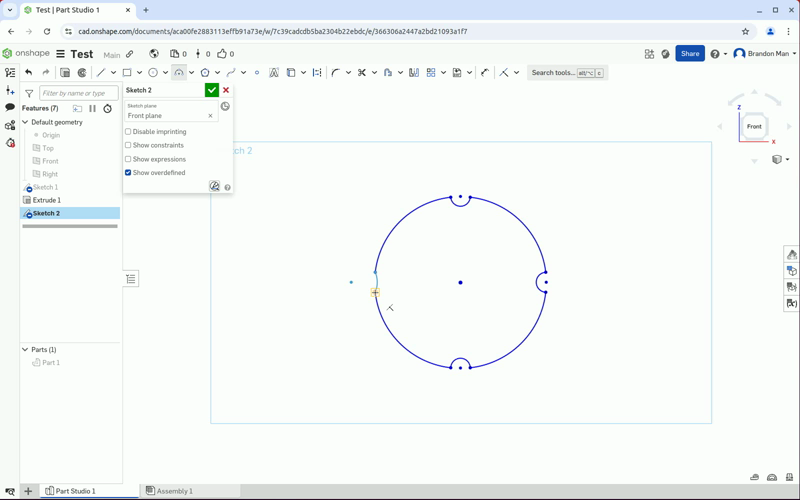
mouse_move(384, 282)
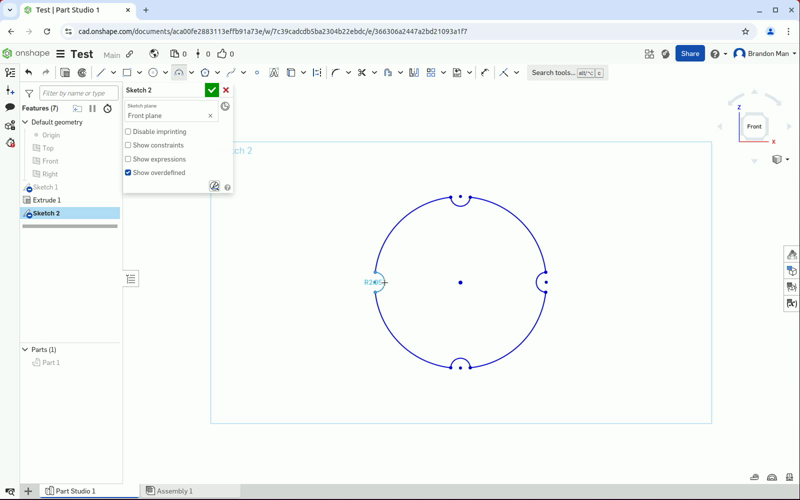
click(384, 282)
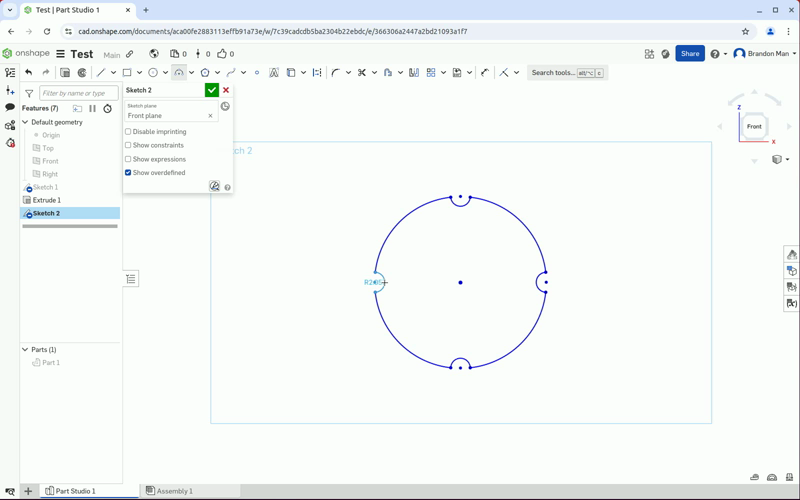
key_up(shift)
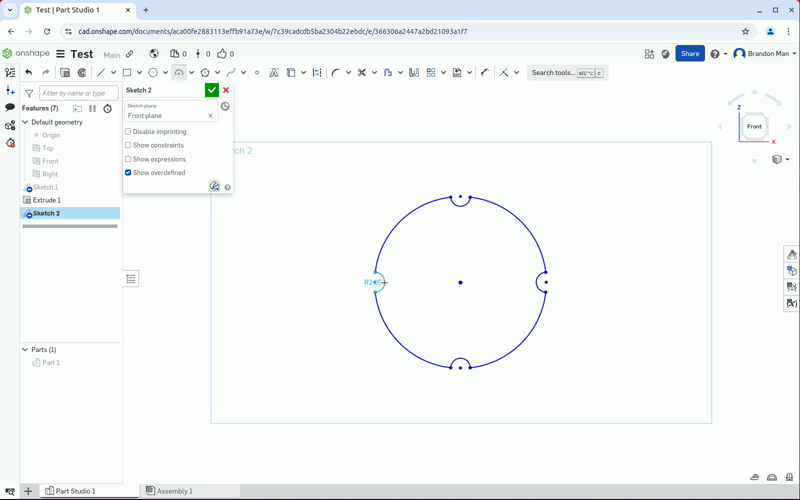
key(esc)
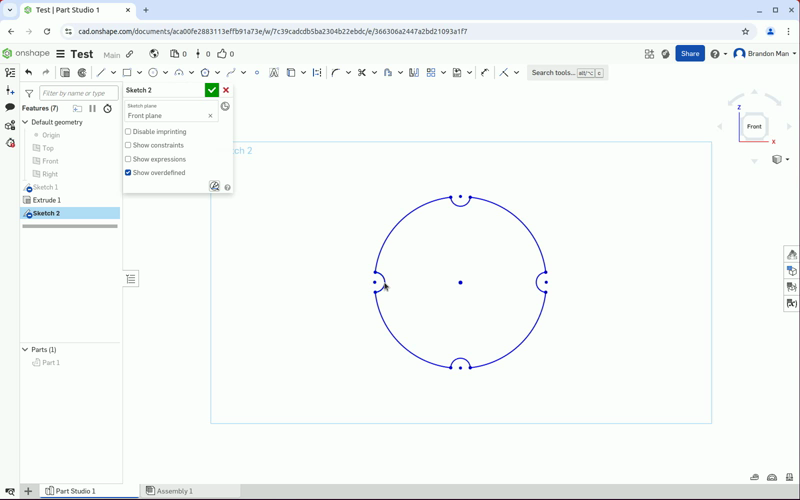
key(c)
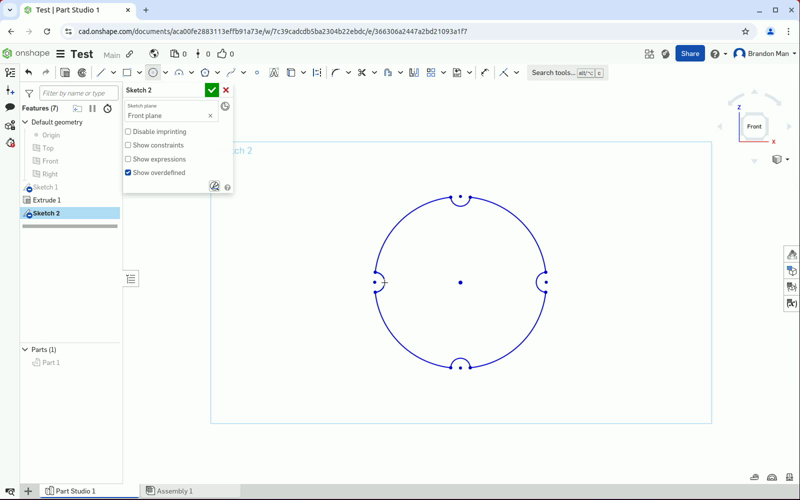
key_down(shift)
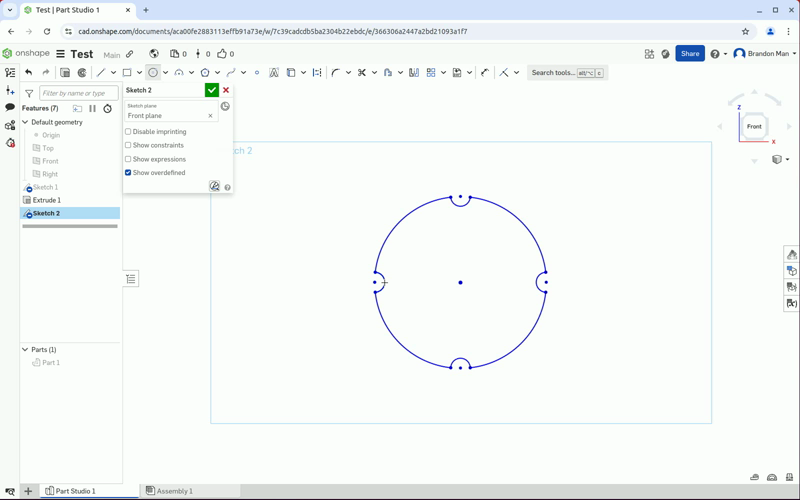
mouse_move(461, 281)
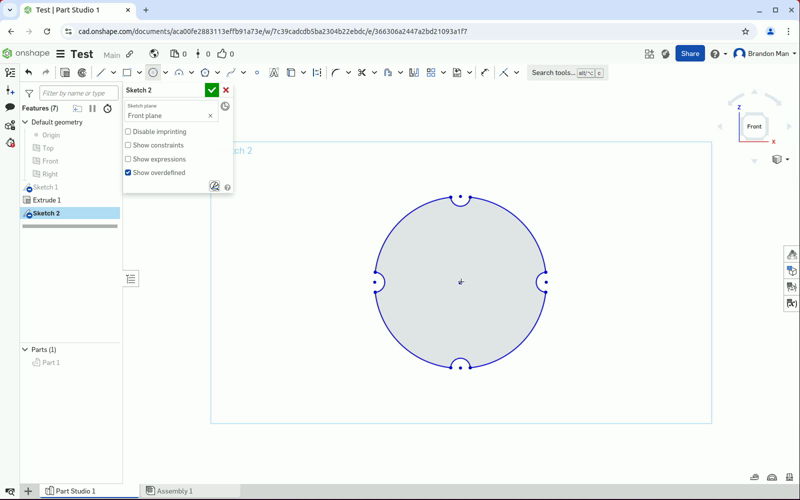
scroll(6)
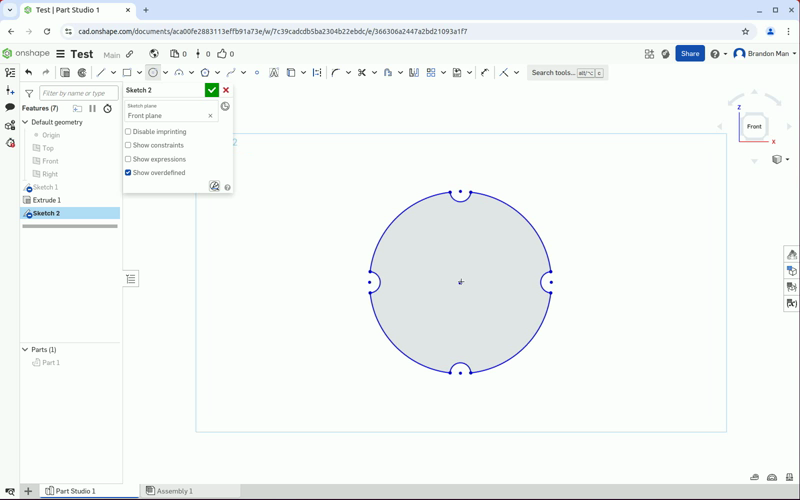
scroll(6)
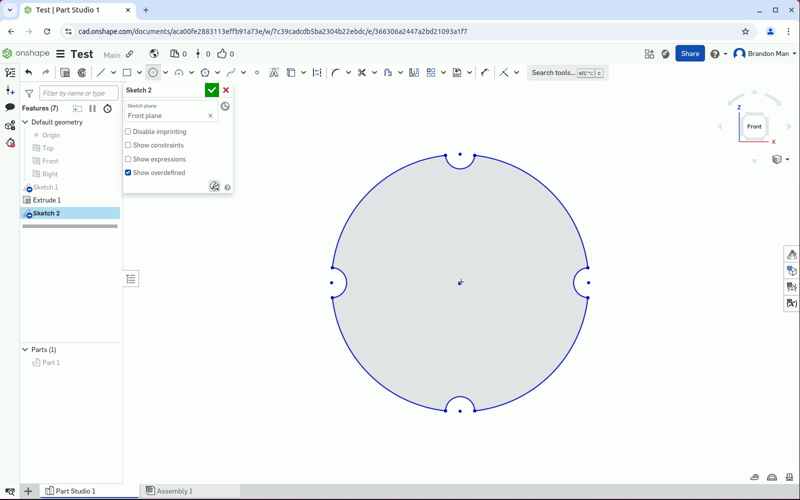
scroll(6)
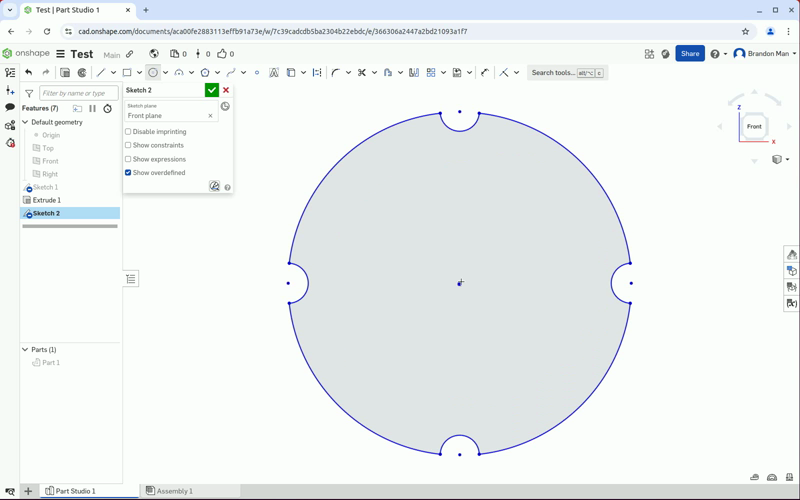
scroll(6)
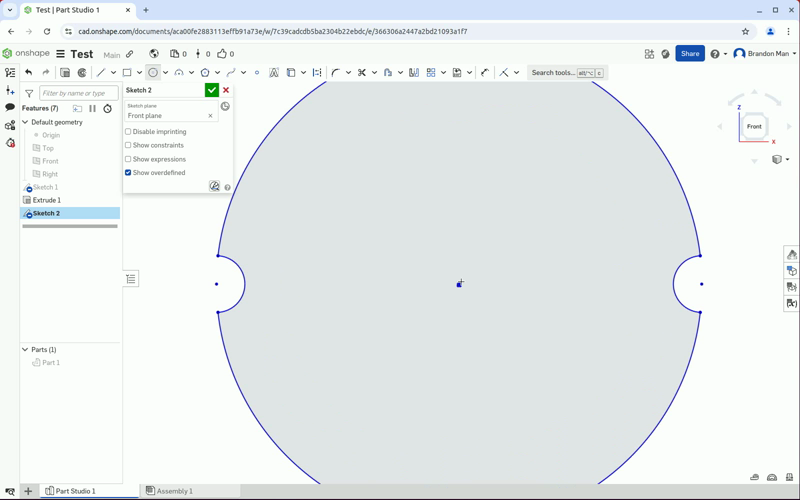
scroll(6)
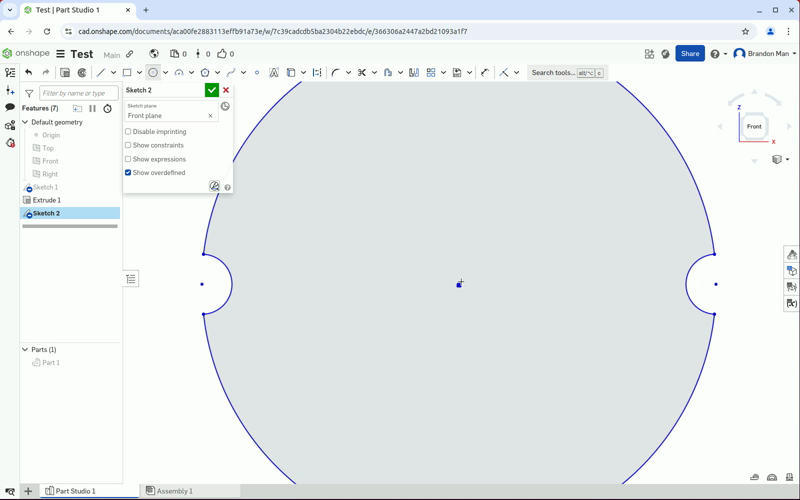
scroll(6)
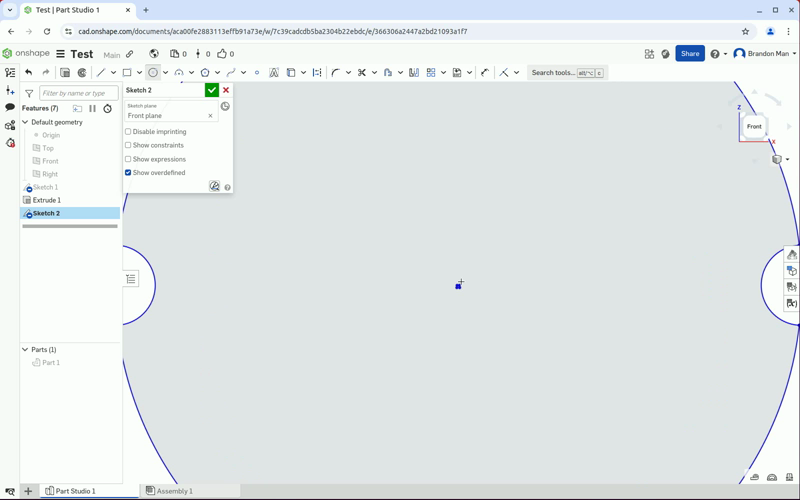
scroll(6)
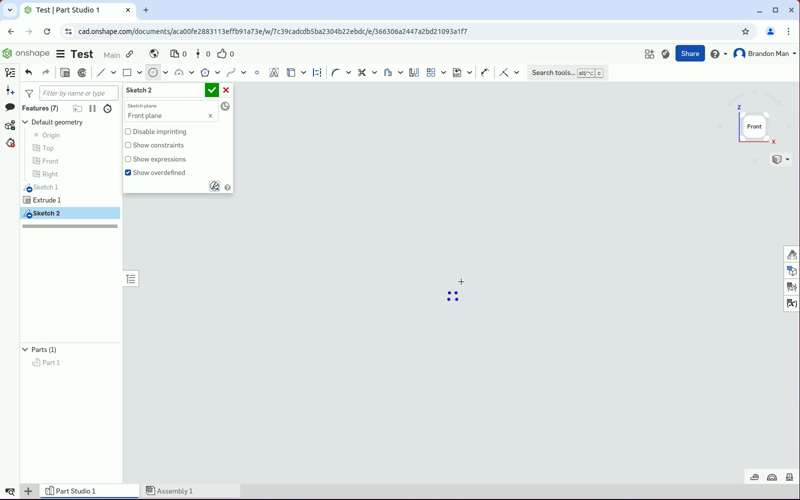
click(461, 281)
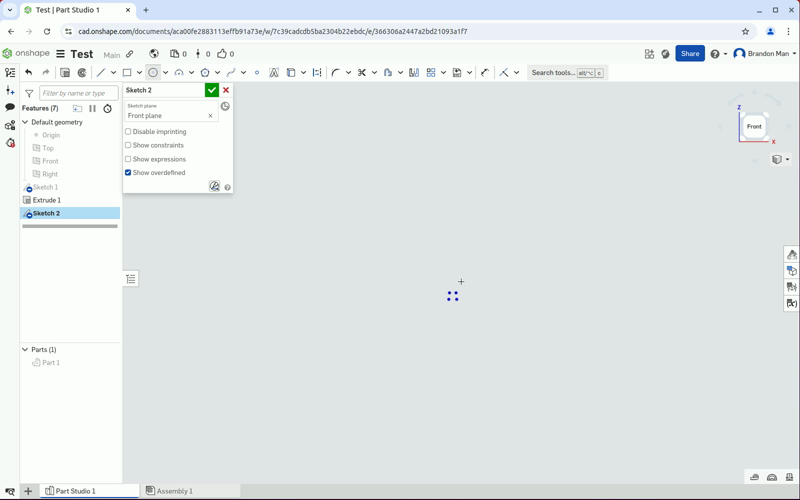
scroll(-6)
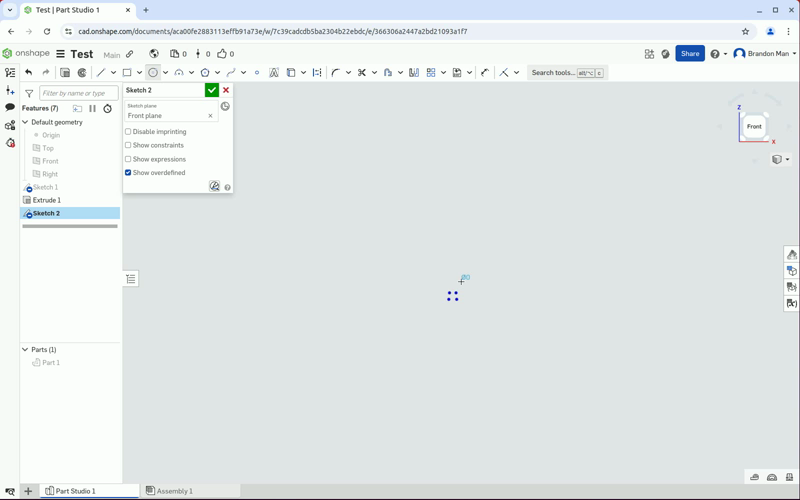
scroll(-6)
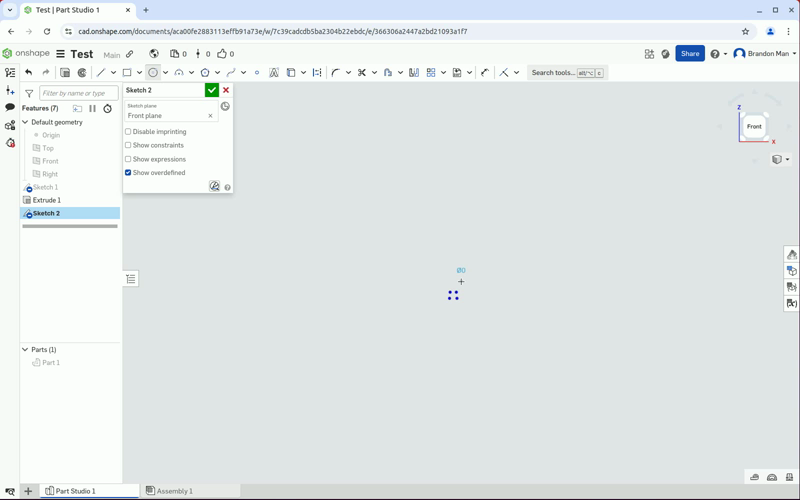
scroll(-6)
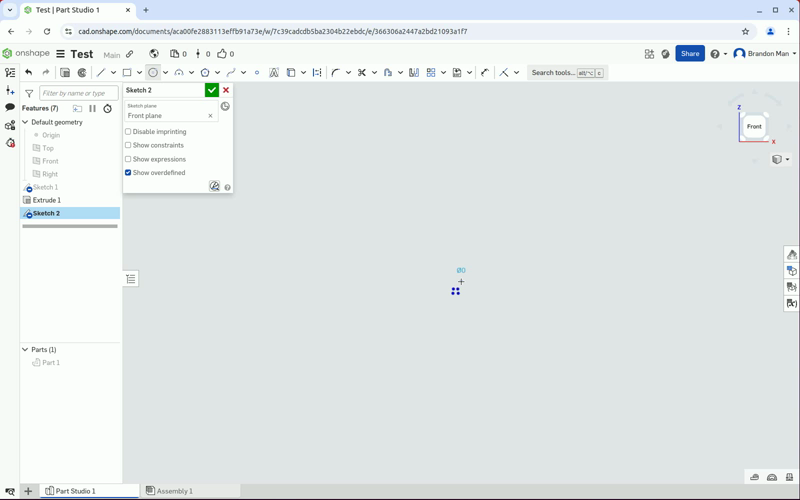
scroll(-6)
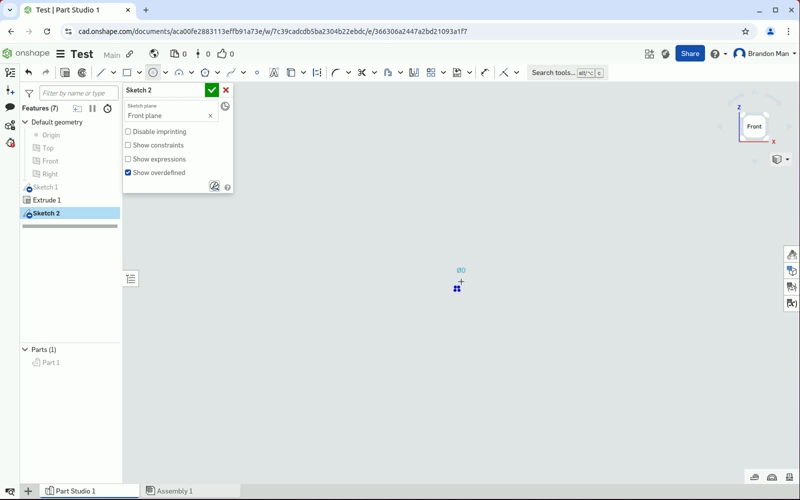
scroll(-6)
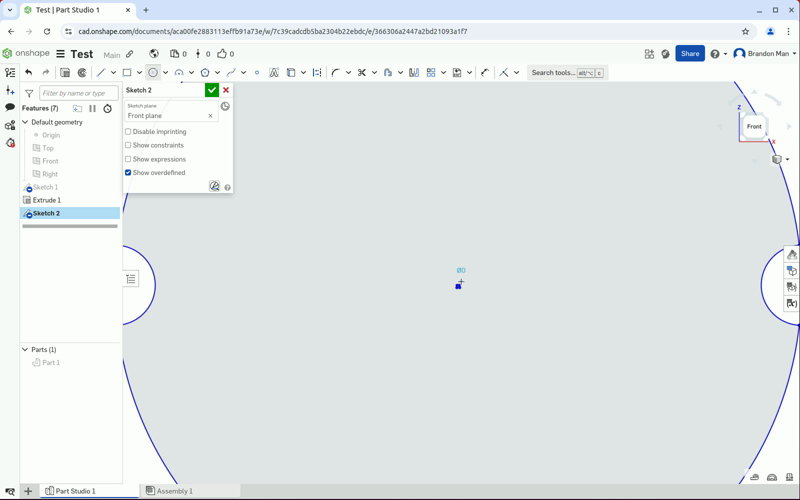
scroll(-6)
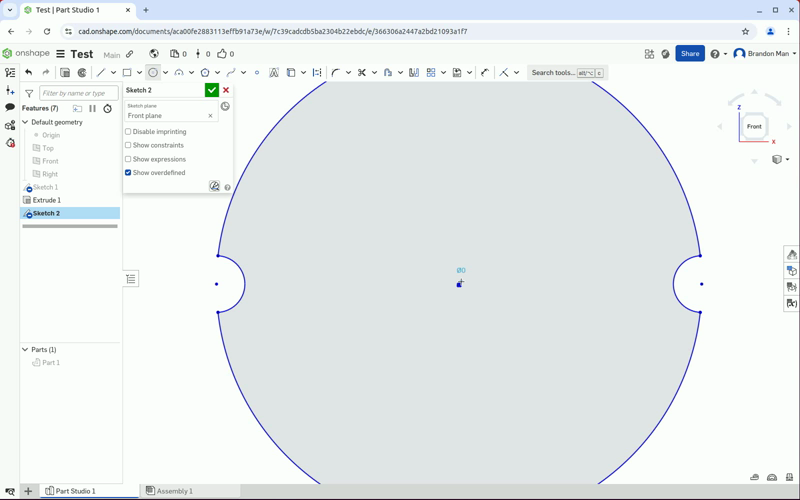
scroll(-6)
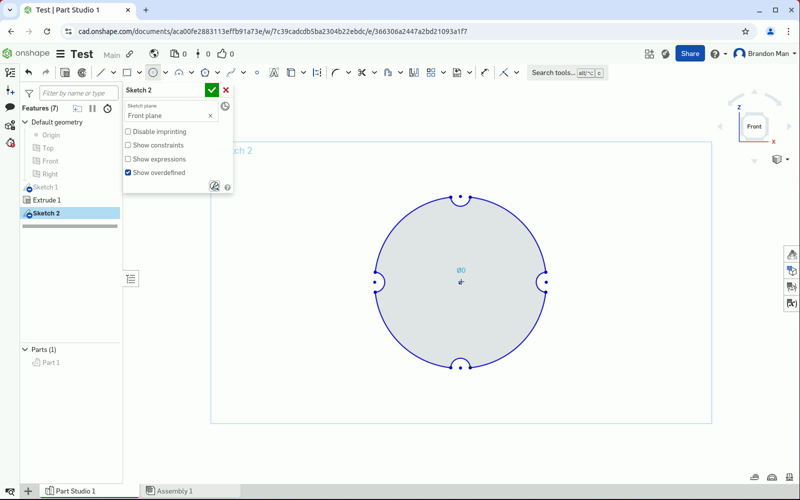
key_up(shift)
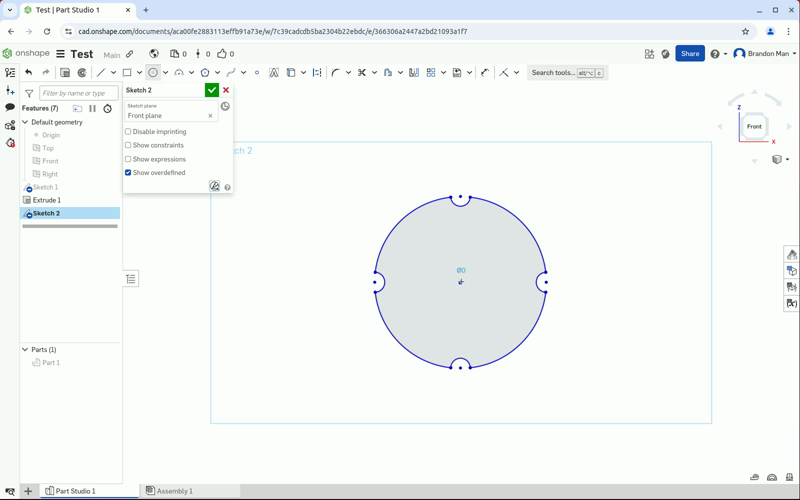
mouse_move(516, 281)
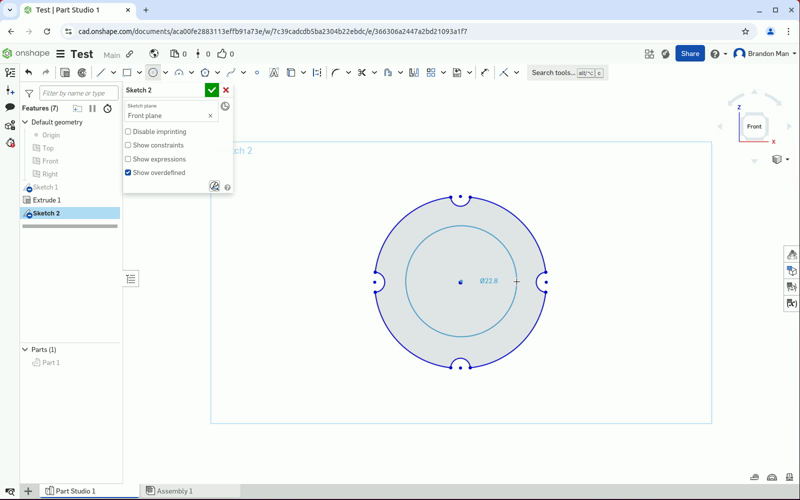
click(516, 281)
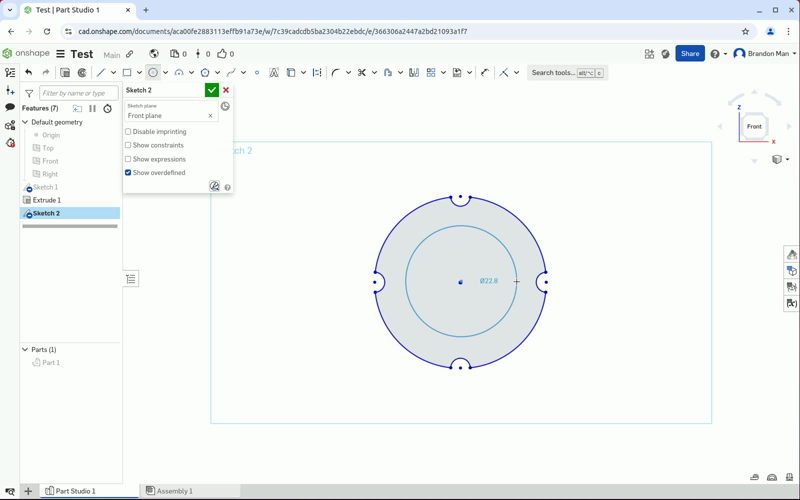
key(esc)
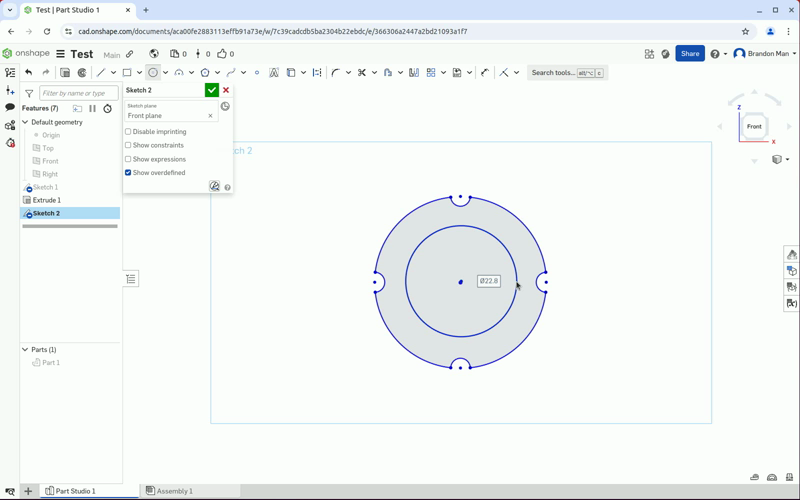
mouse_move(524, 256)
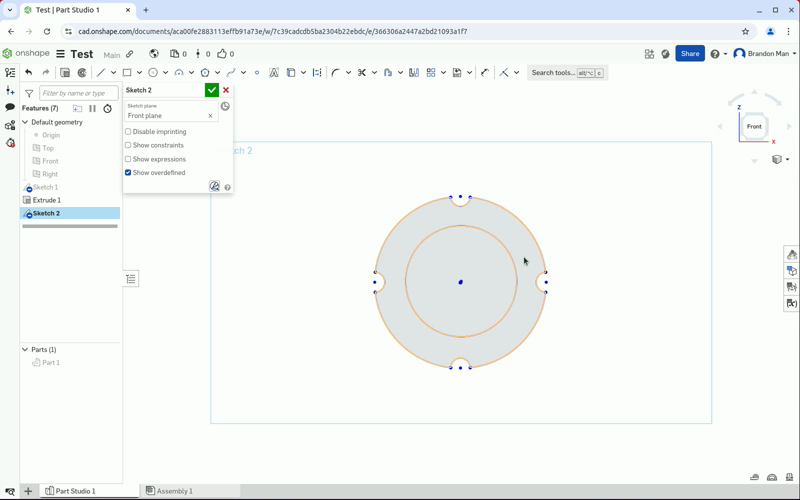
click(524, 256)
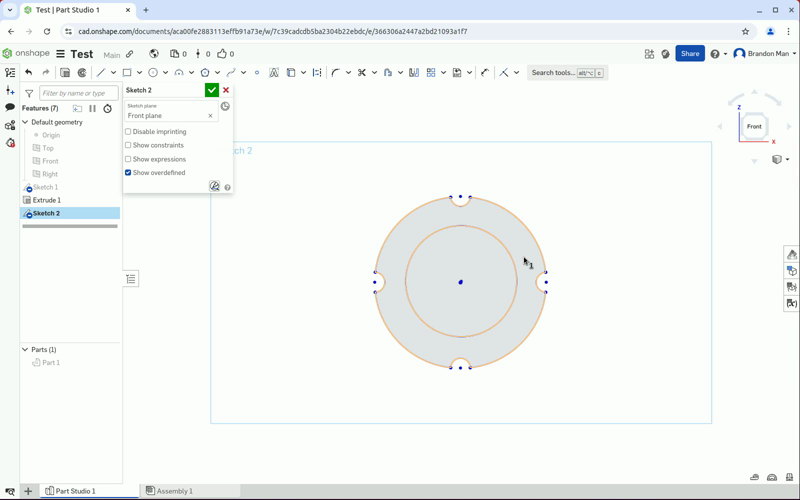
mouse_move(73, 352)
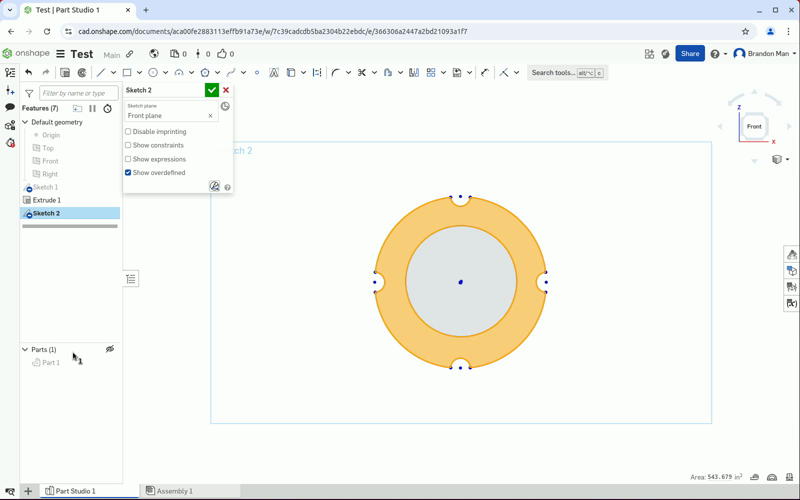
key(shift+y)
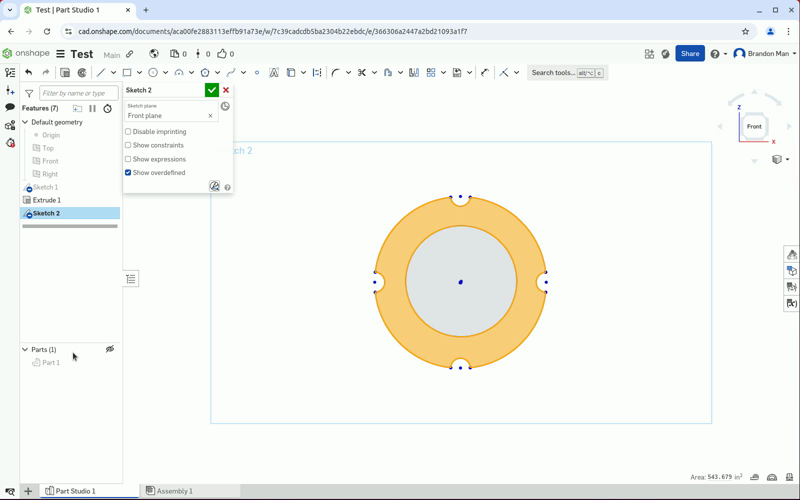
key(shift+e)
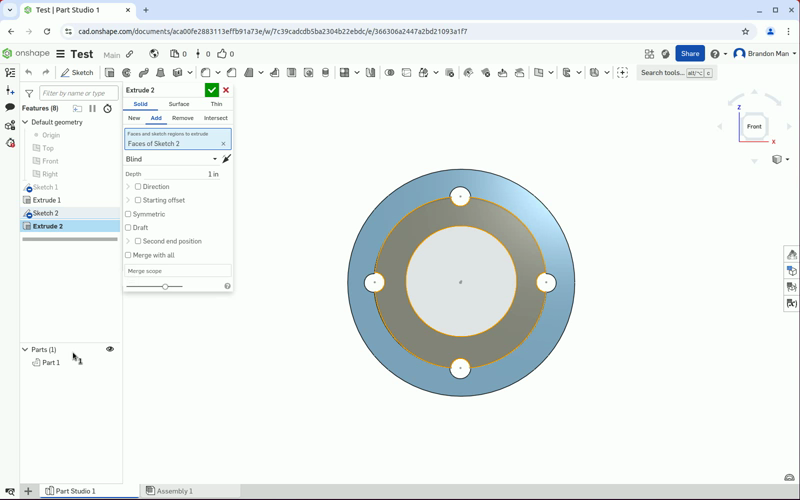
mouse_move(143, 106)
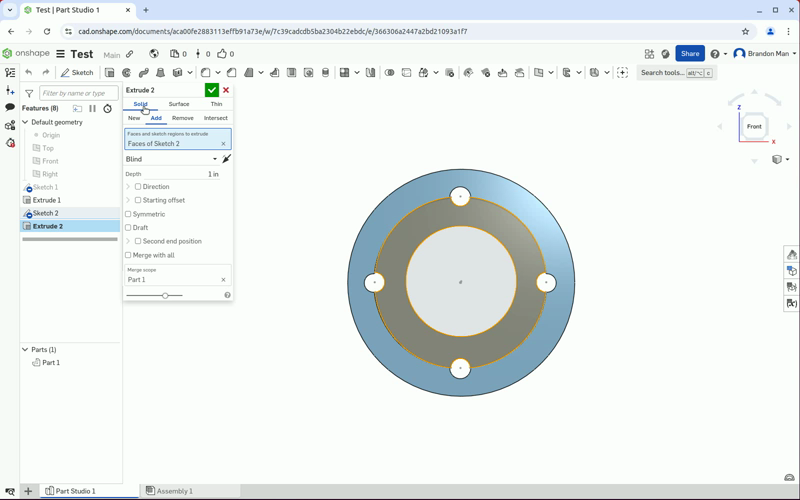
click(143, 106)
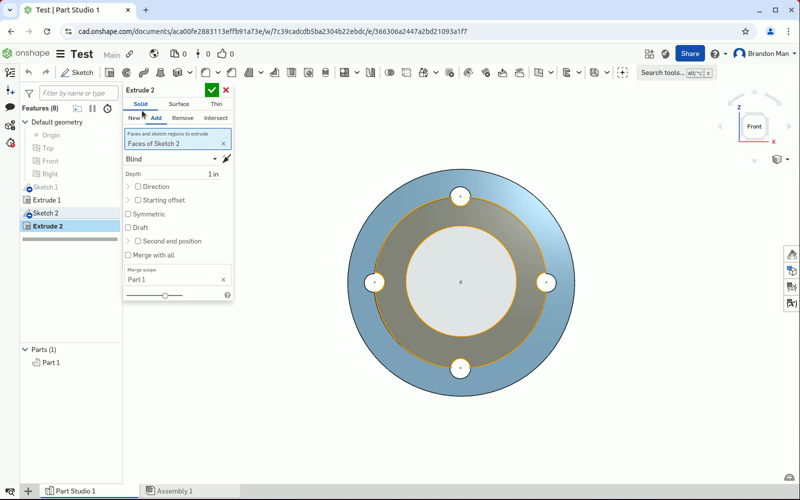
mouse_move(137, 120)
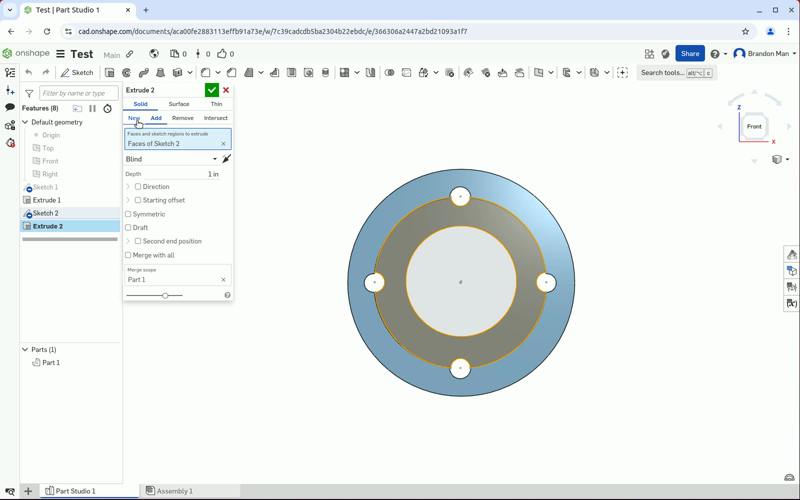
click(137, 120)
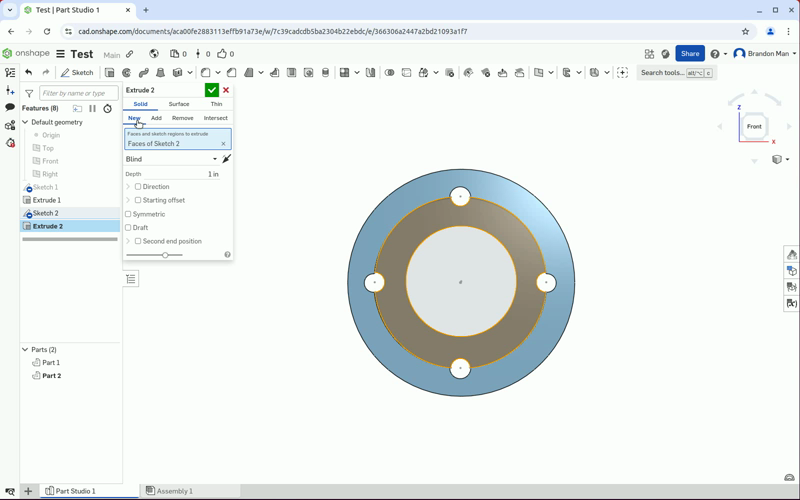
key(tab, 4)
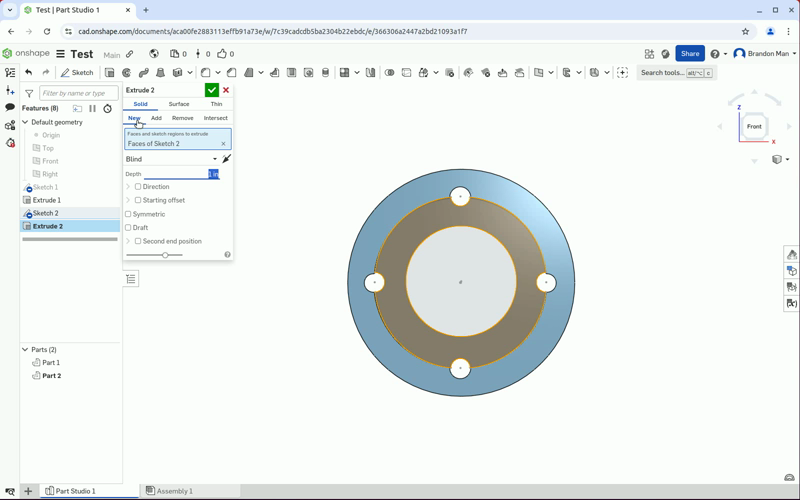
text(0.241)
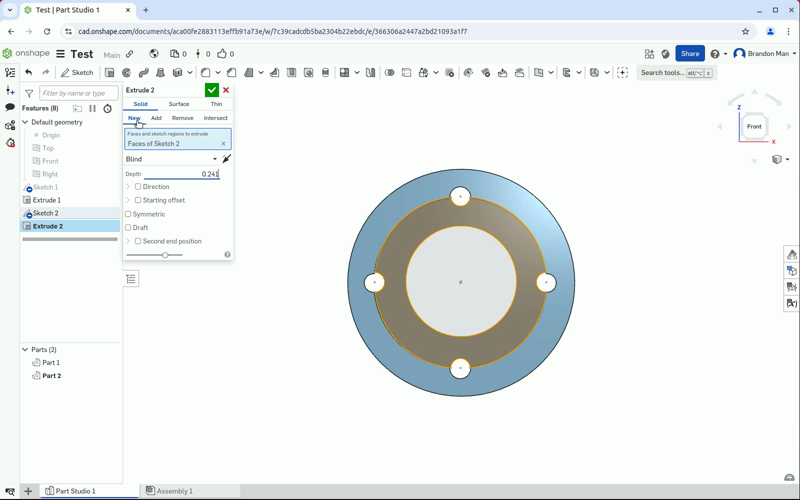
key(enter)
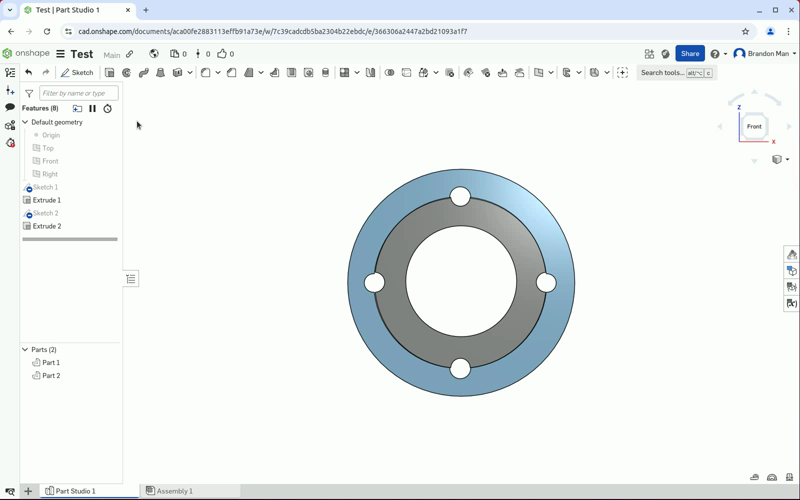
key(shift+h)
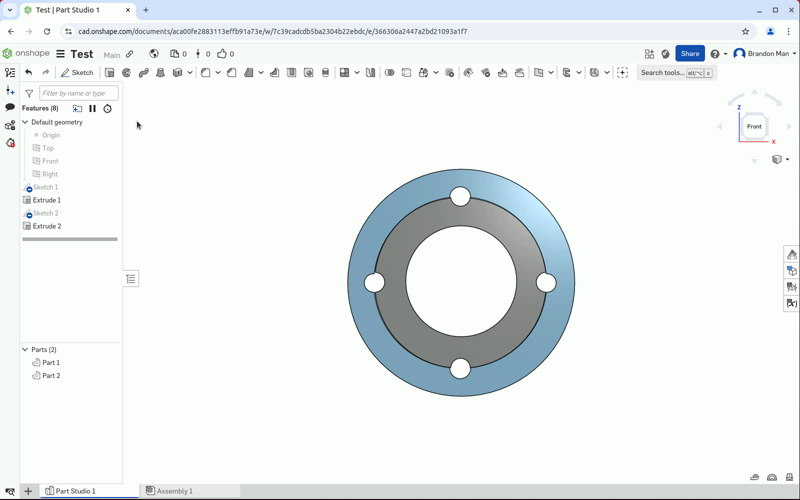
key(shift+h)
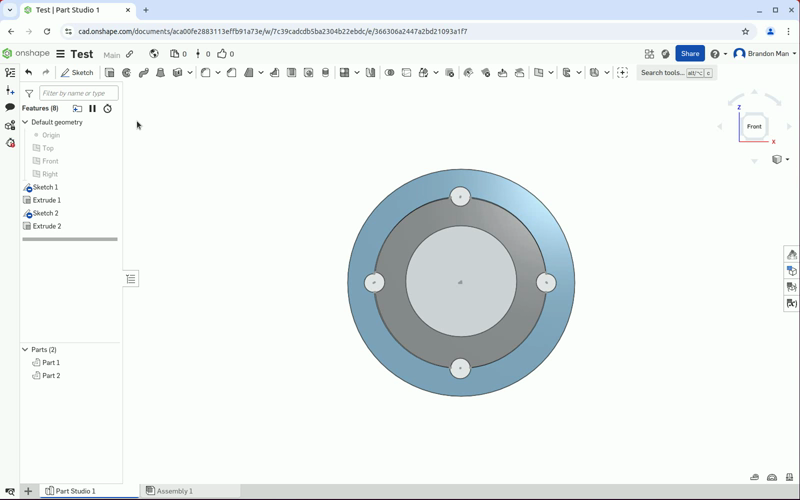
key(shift+7)
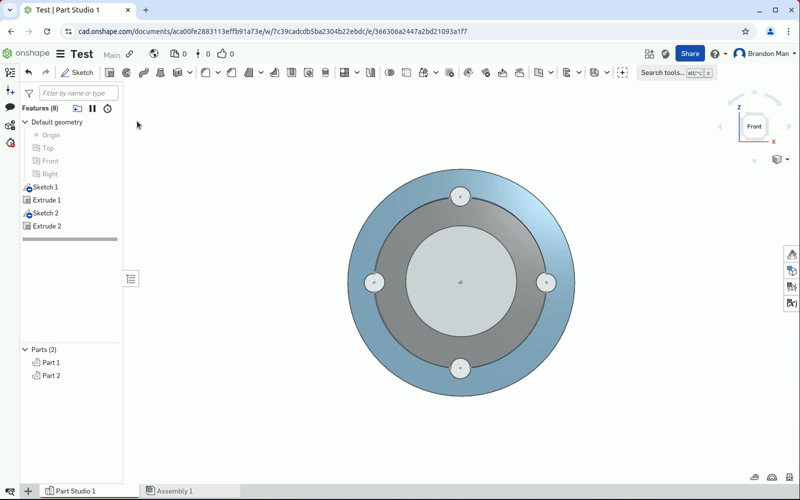
key(left, 2)
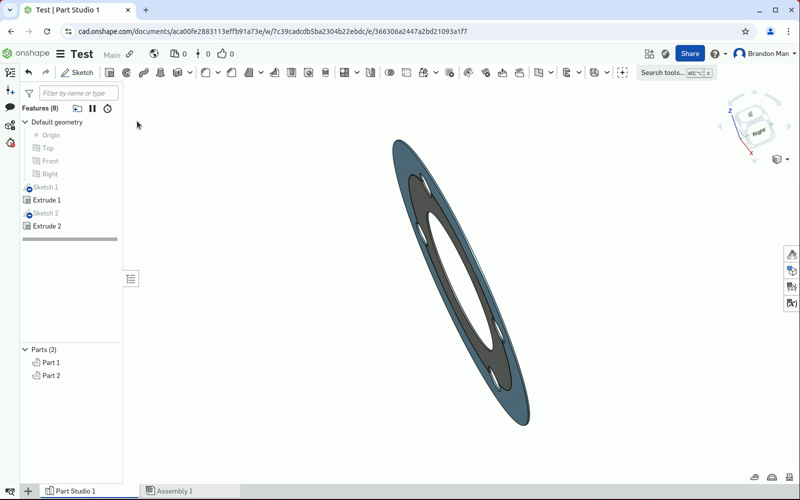
key(down, 2)
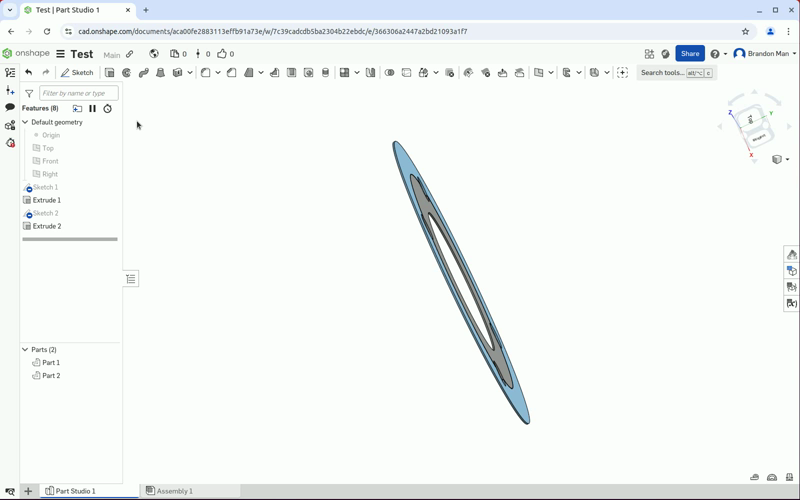
key(up, 2)
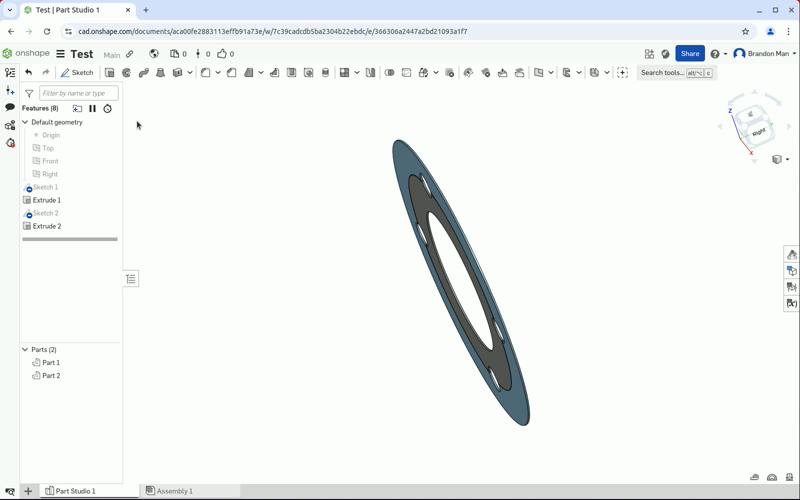
key(right, 2)
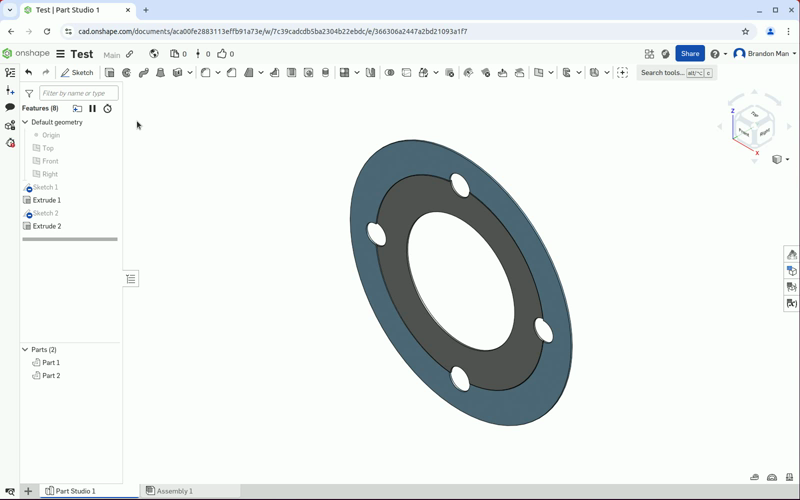
mouse_move(73, 189)
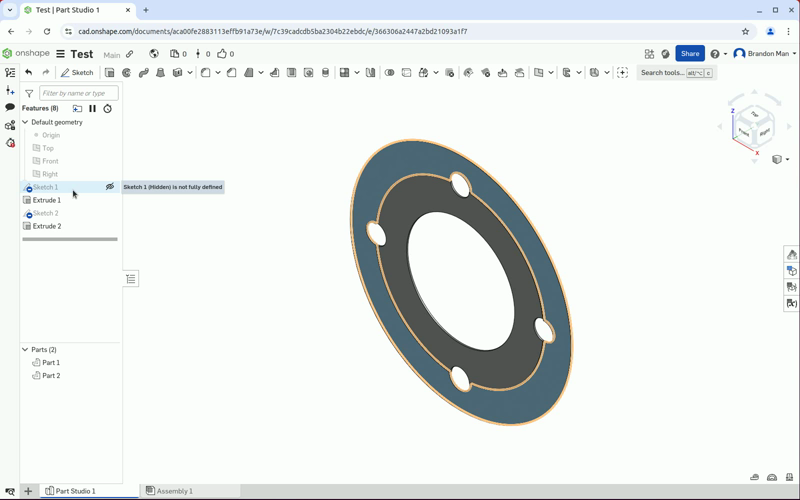
click(73, 189)